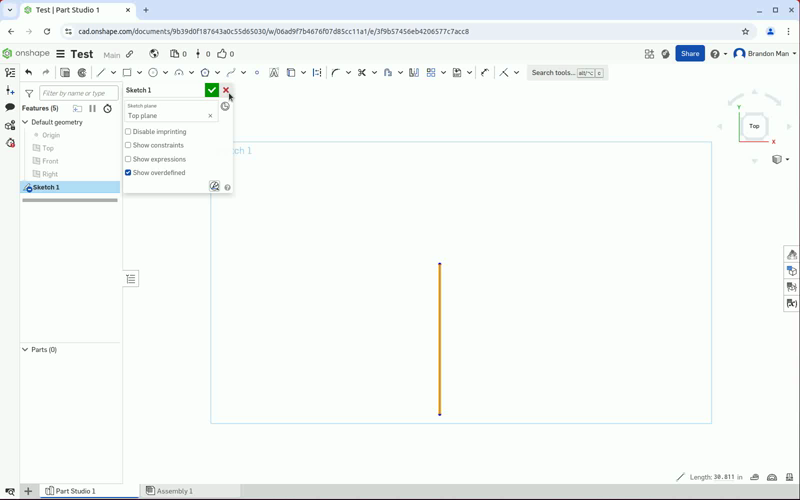
key(shift+h)
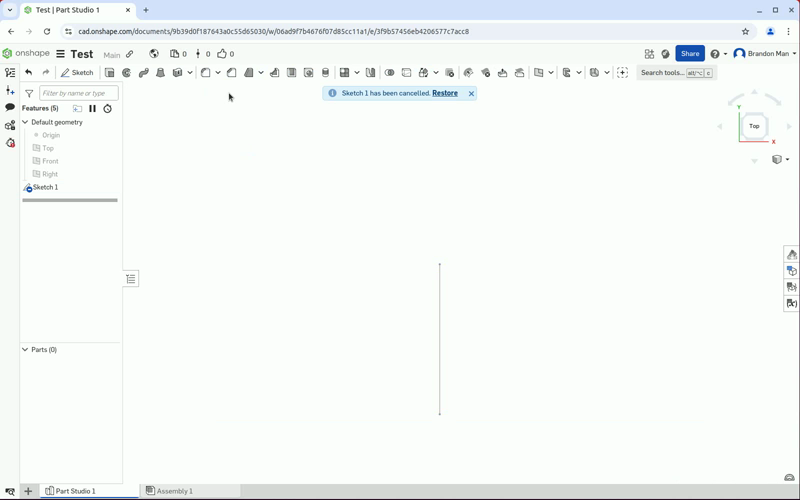
key(shift+s)
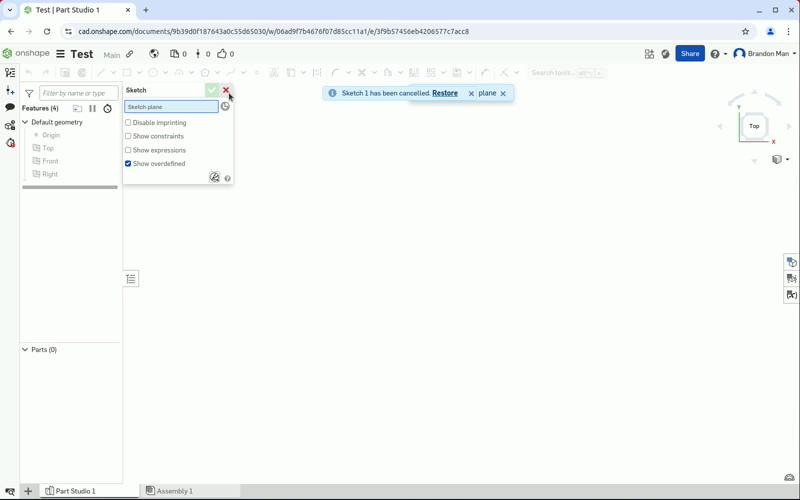
mouse_move(73, 150)
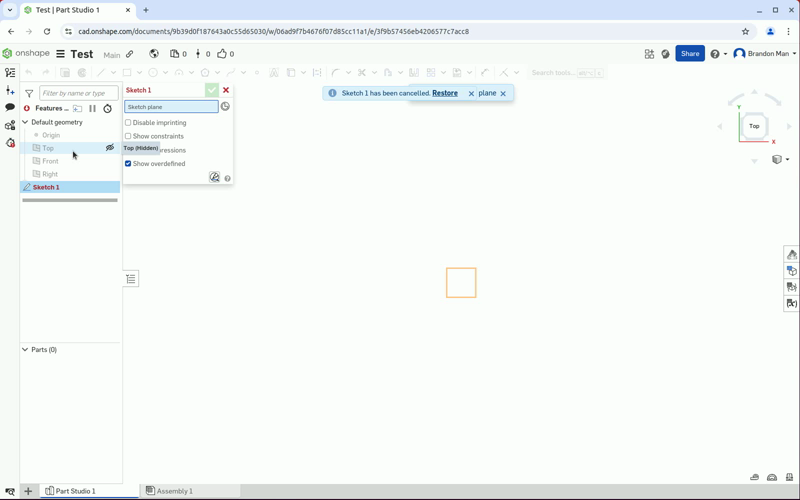
click(73, 150)
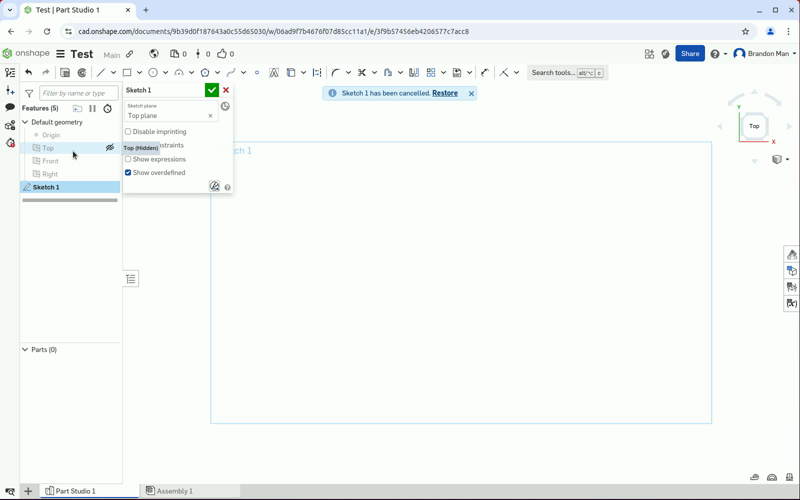
mouse_move(73, 352)
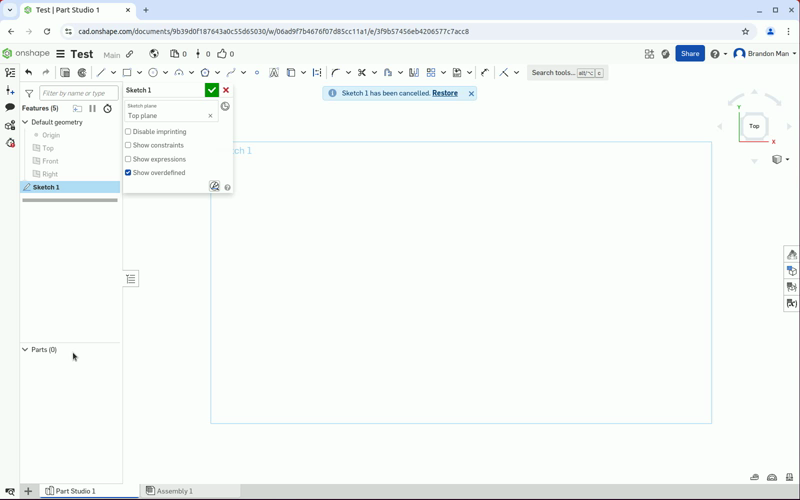
key(y)
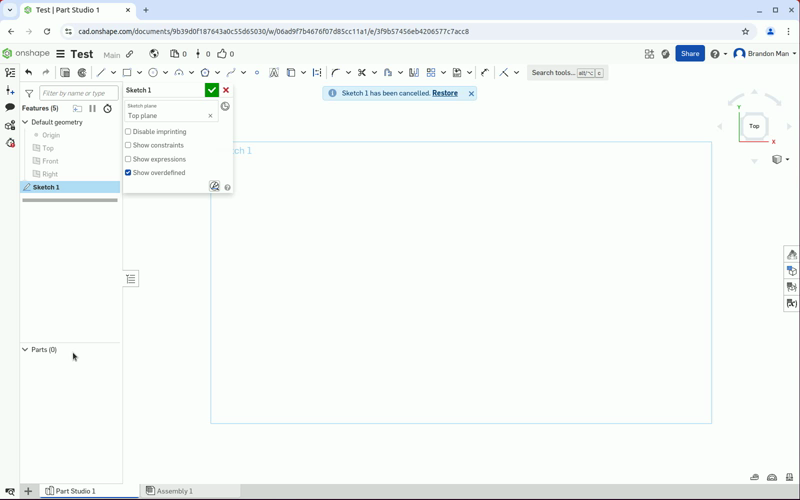
key(l)
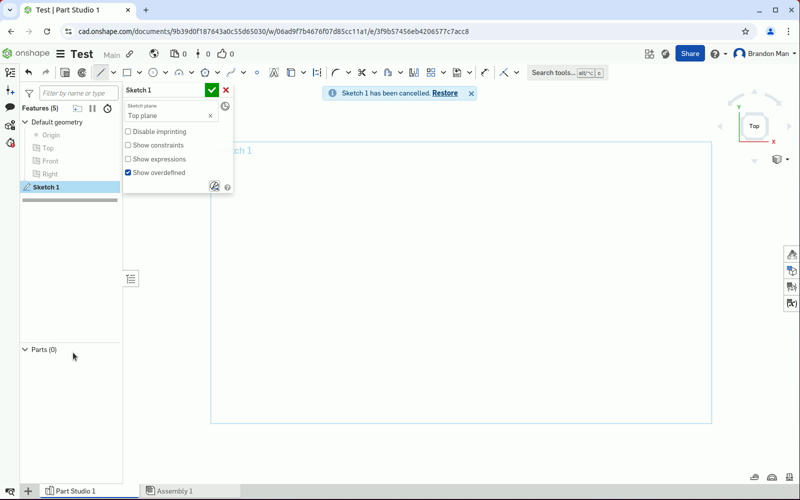
key_down(shift)
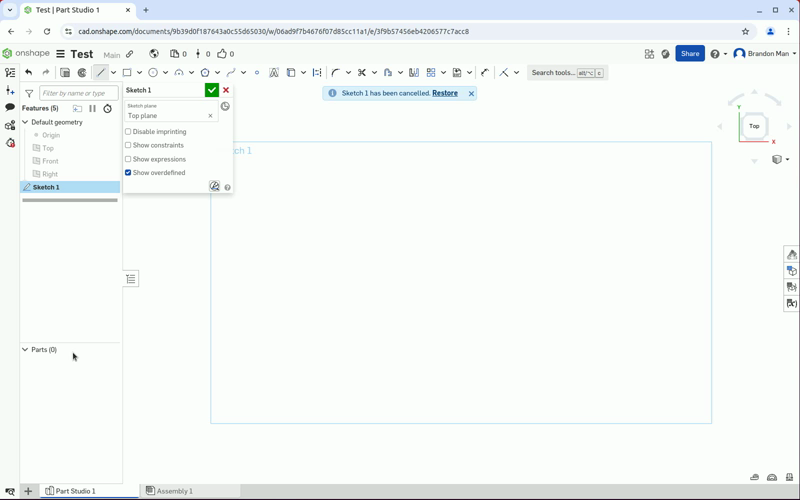
mouse_move(460, 282)
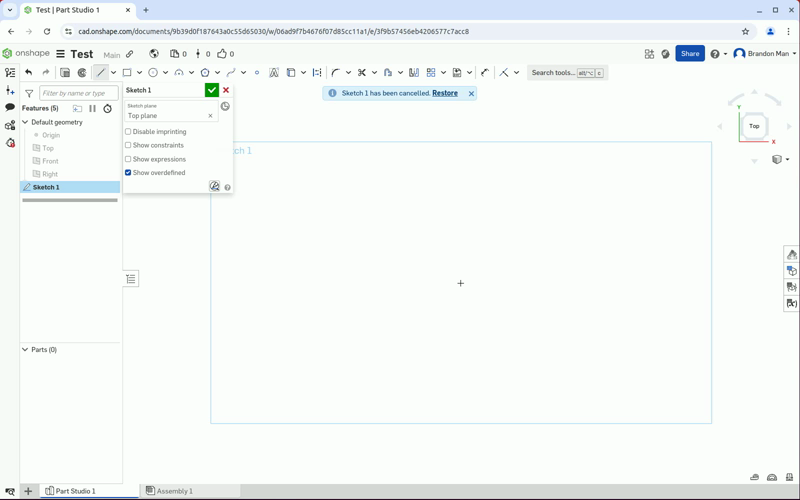
click(460, 282)
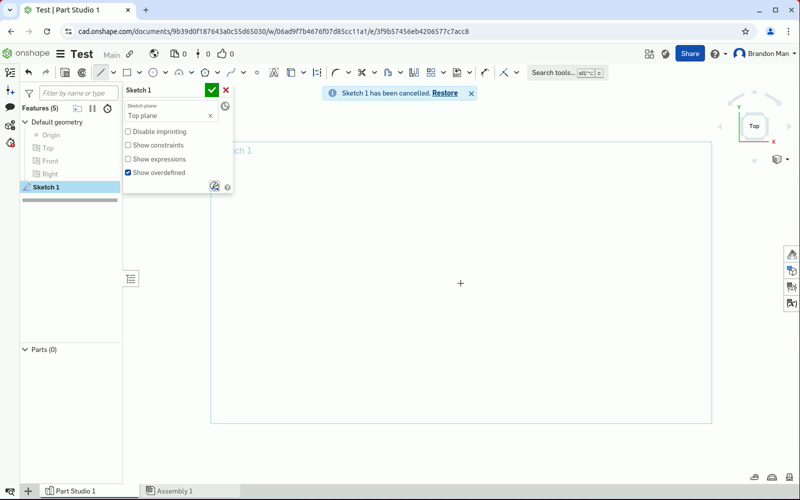
key_up(shift)
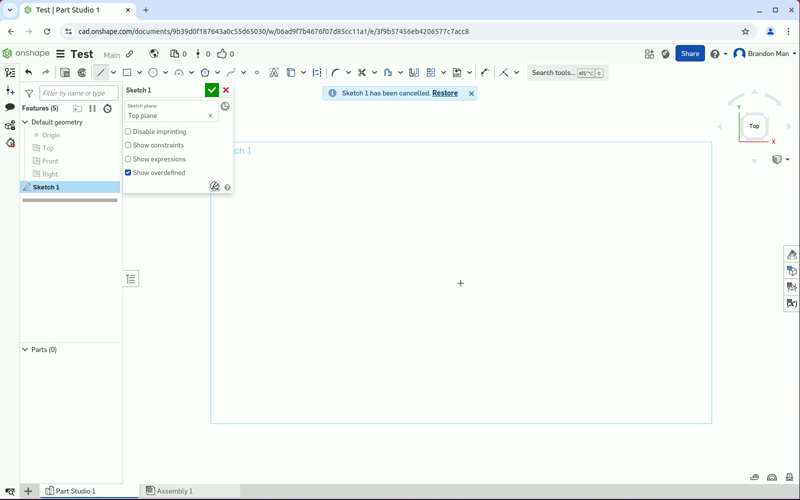
key_down(shift)
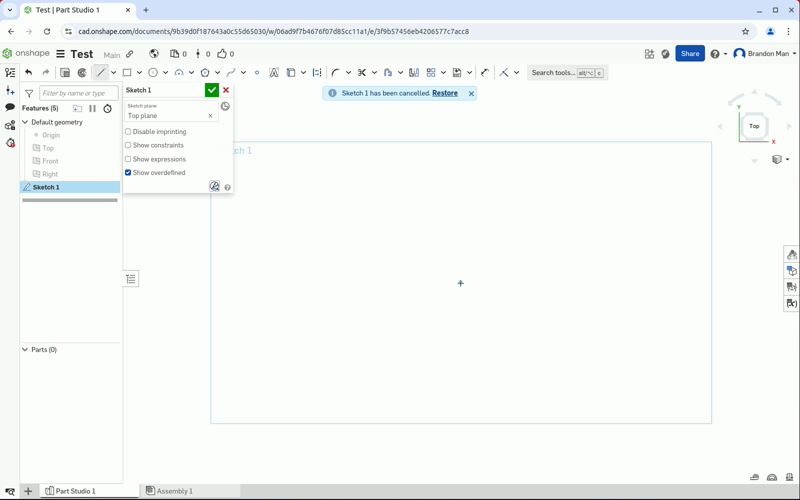
mouse_move(490, 282)
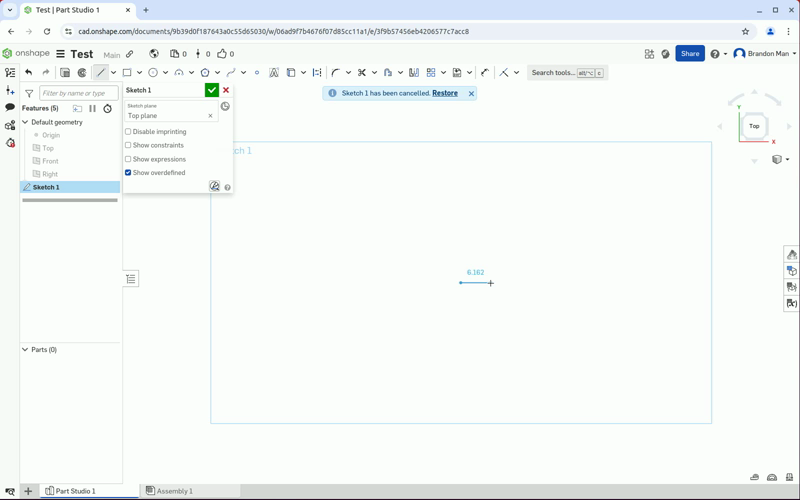
mouse_move(464, 282)
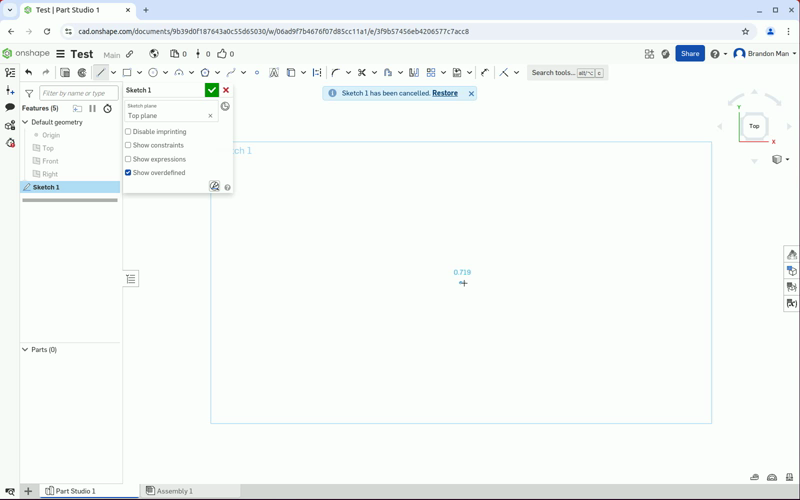
scroll(6)
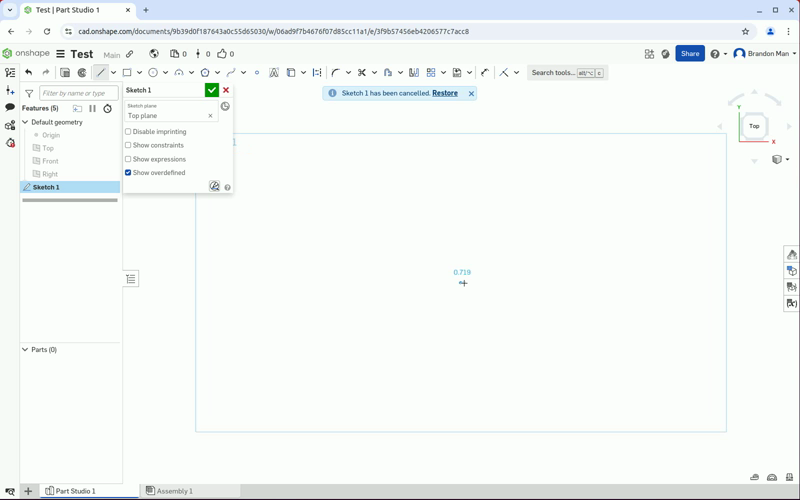
scroll(6)
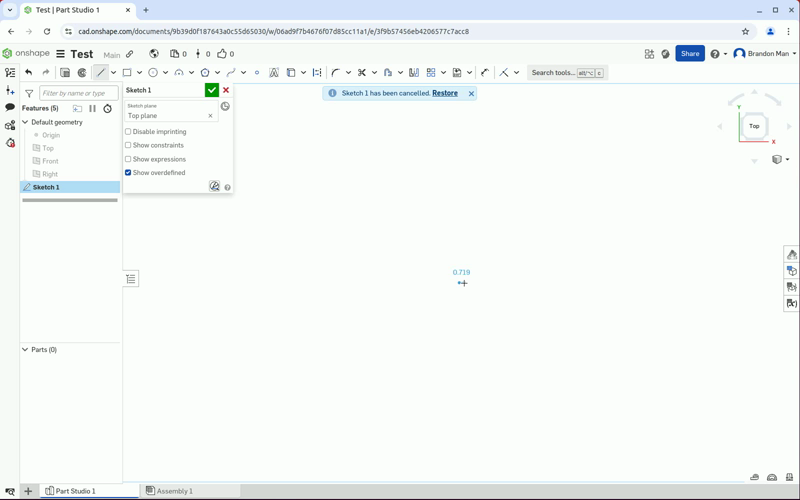
scroll(6)
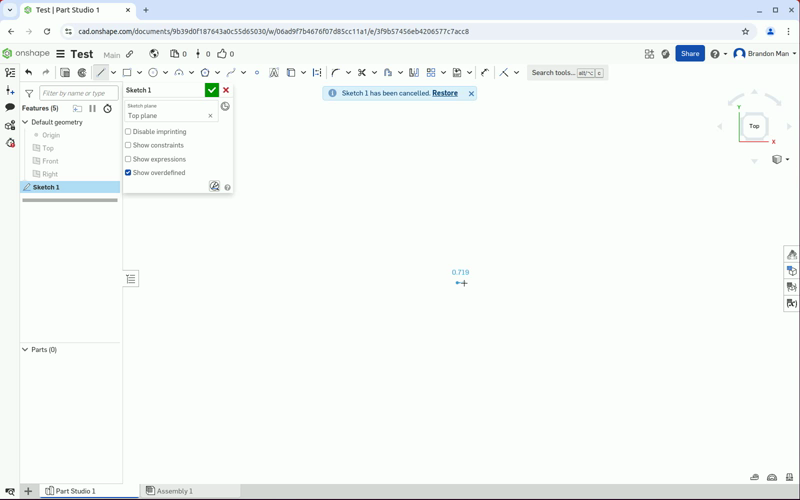
scroll(6)
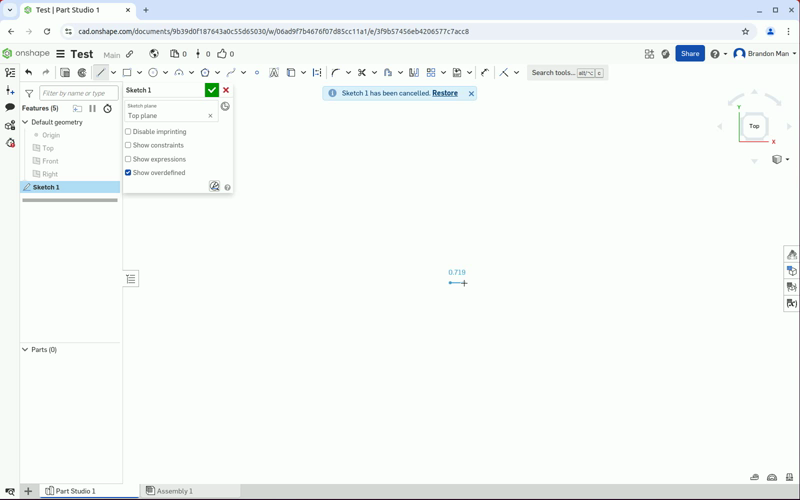
scroll(6)
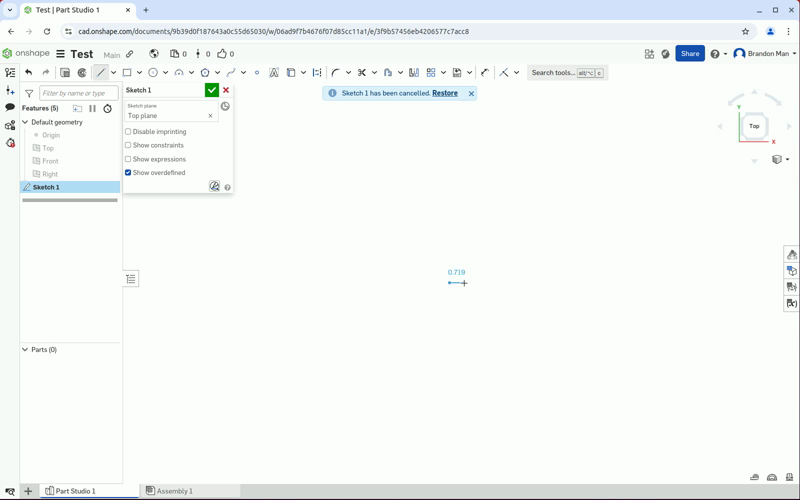
scroll(6)
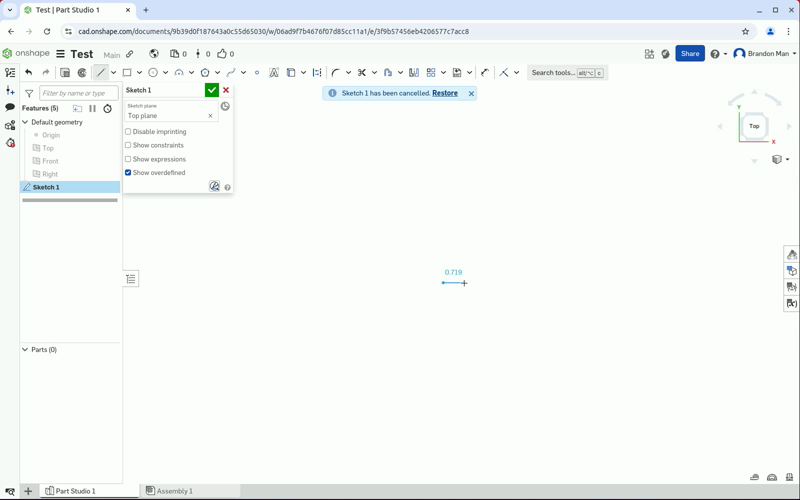
scroll(6)
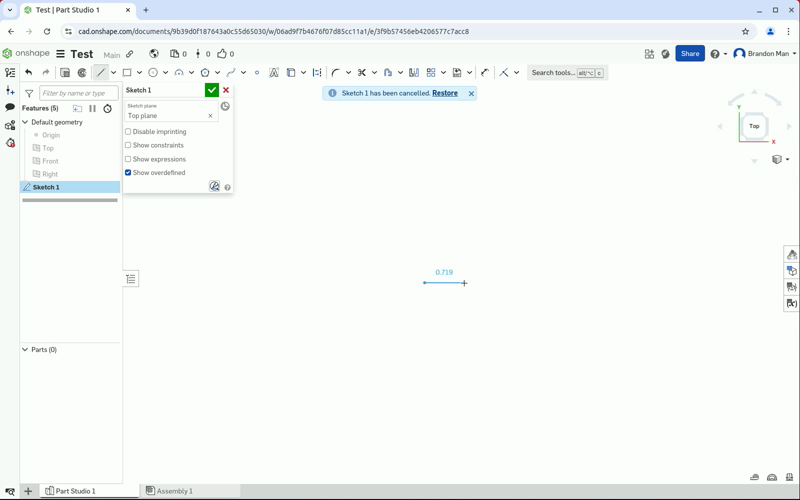
click(464, 282)
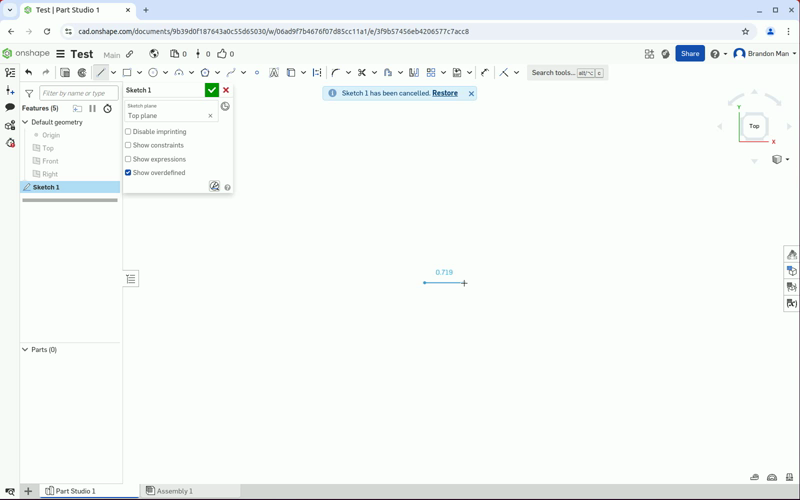
scroll(-6)
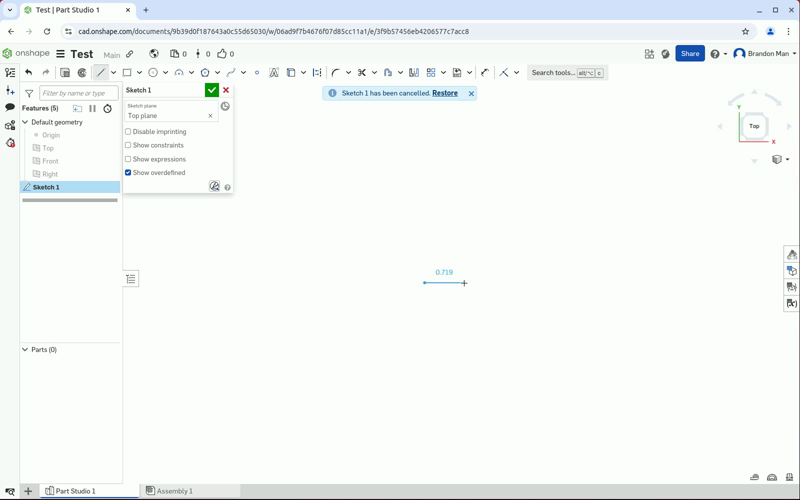
scroll(-6)
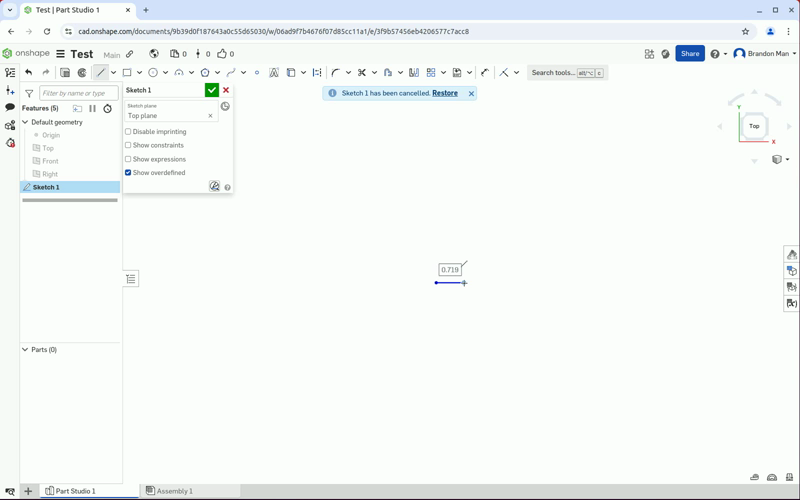
scroll(-6)
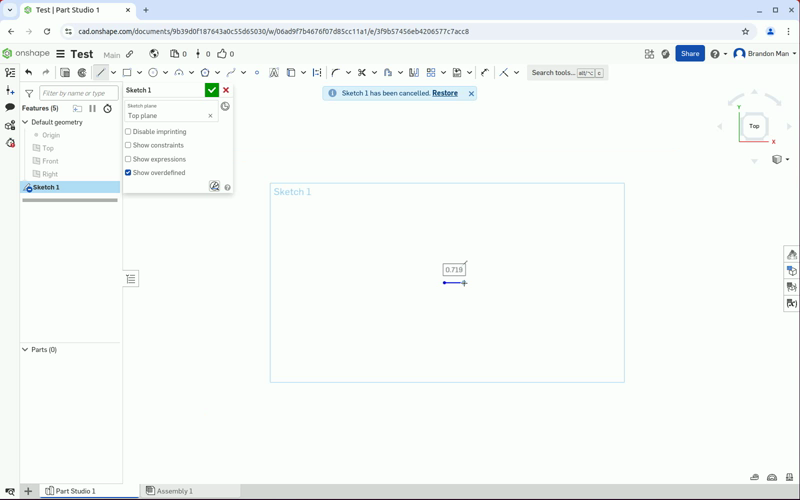
scroll(-6)
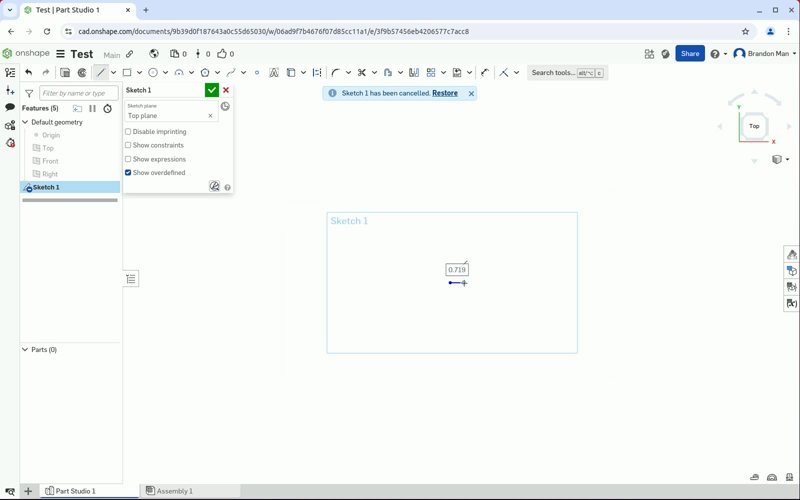
scroll(-6)
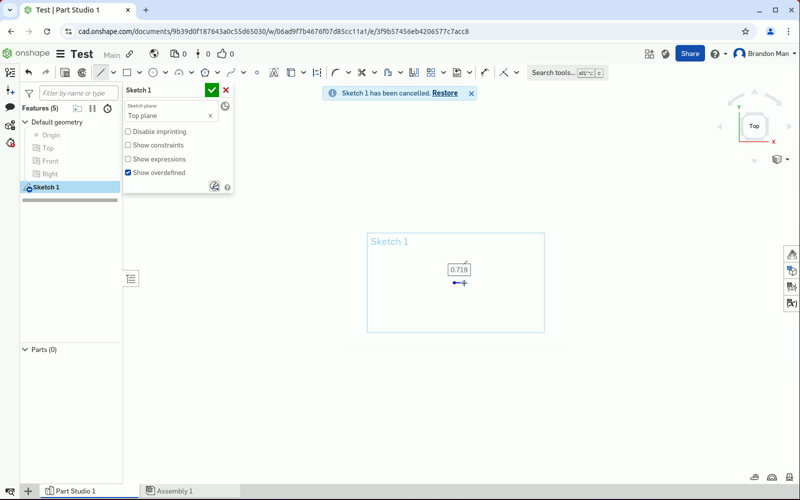
scroll(-6)
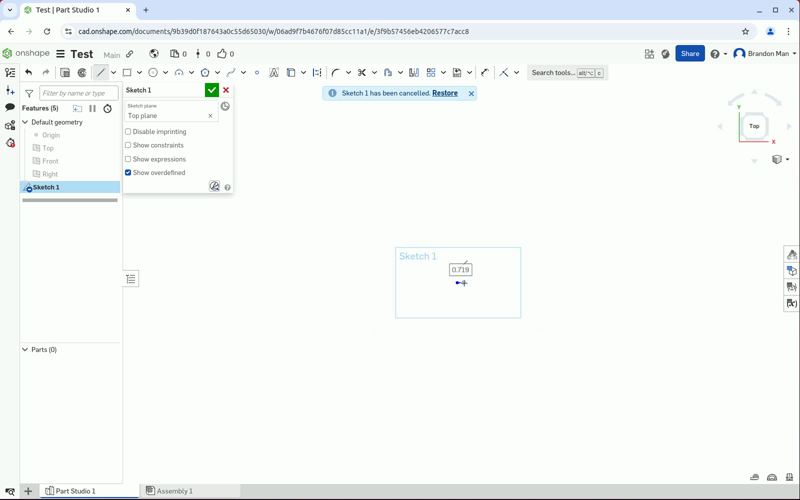
scroll(-6)
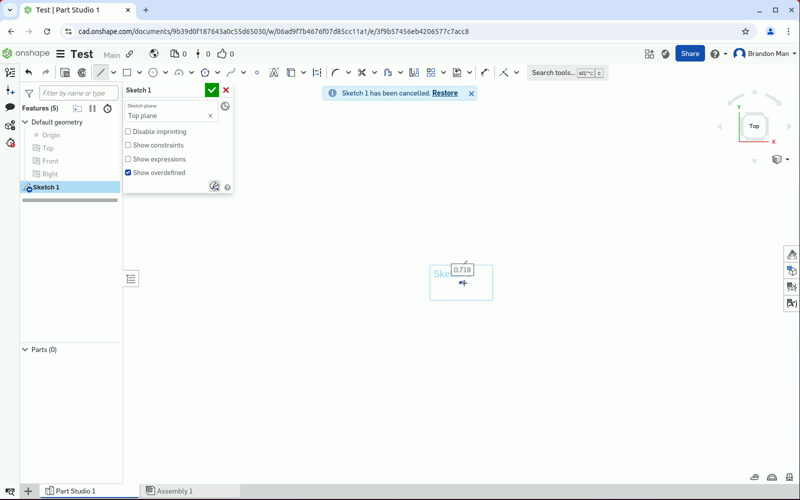
key_up(shift)
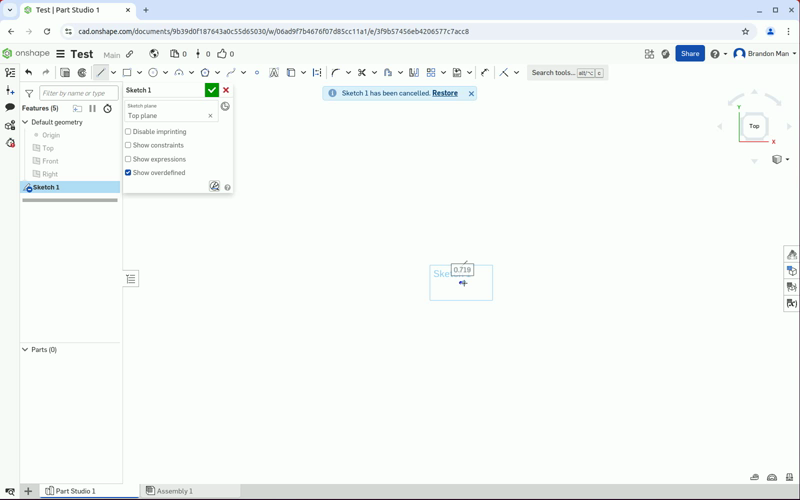
key_down(shift)
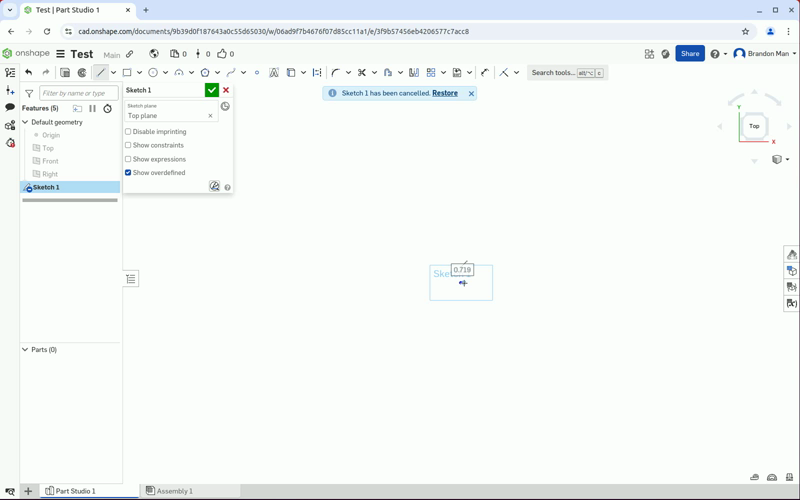
mouse_move(494, 282)
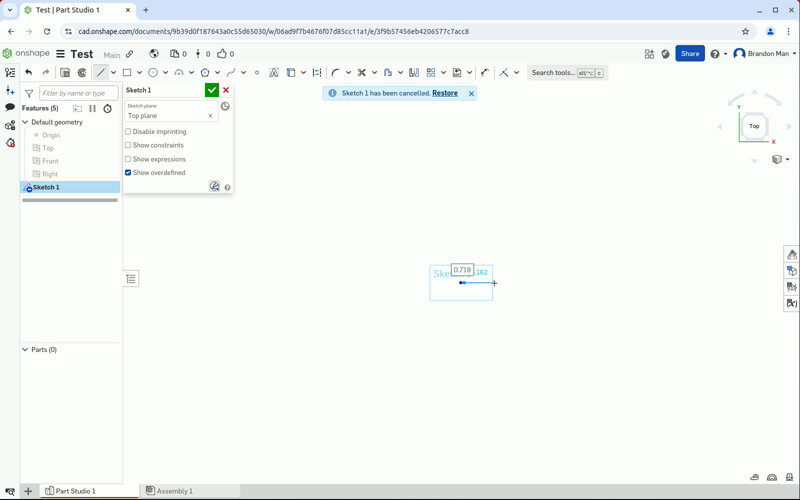
mouse_move(464, 279)
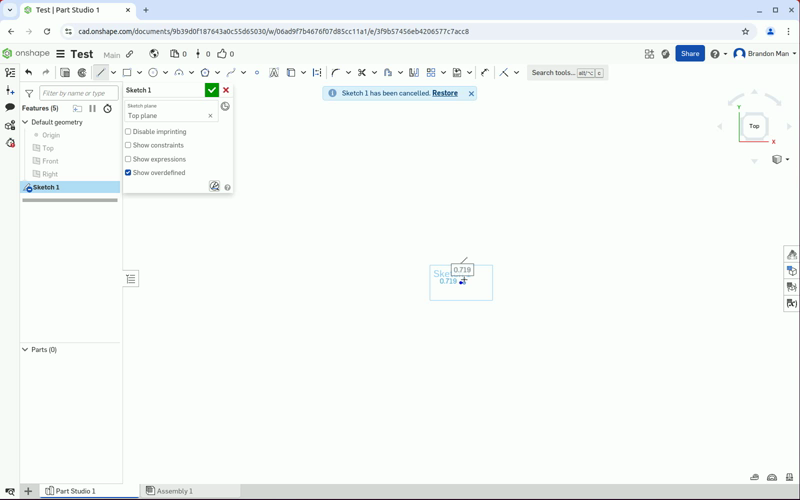
scroll(6)
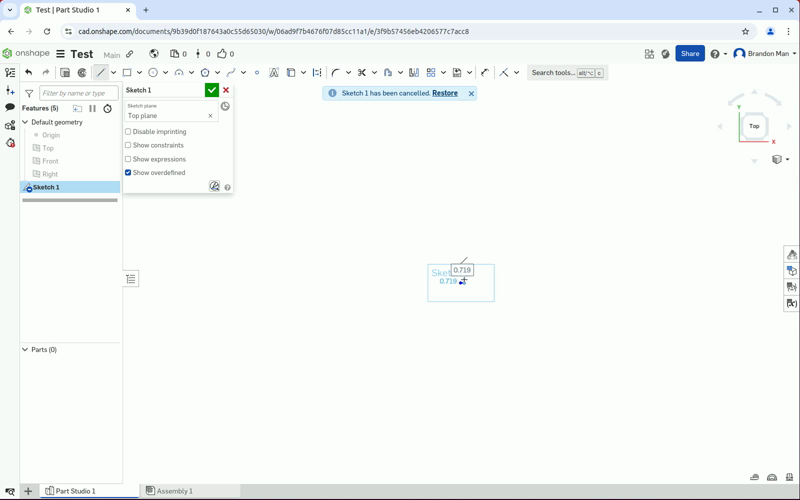
scroll(6)
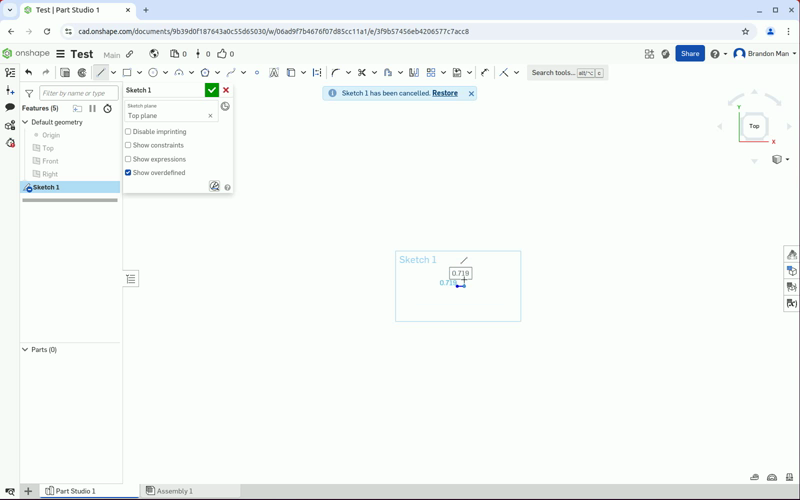
scroll(6)
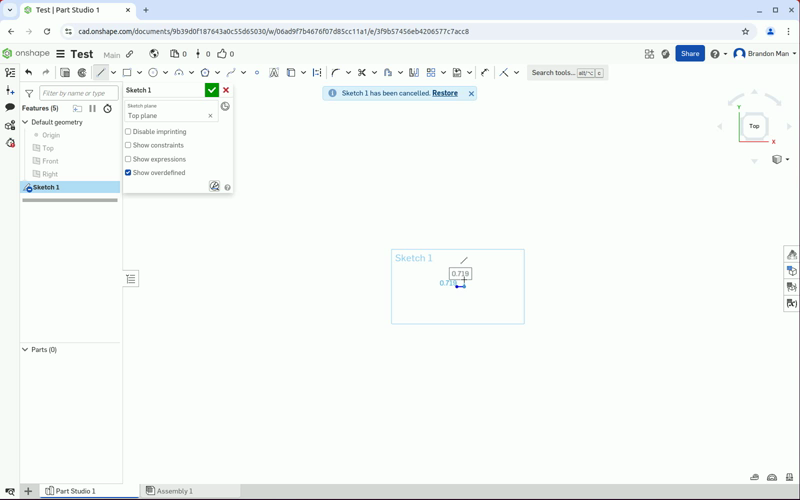
scroll(6)
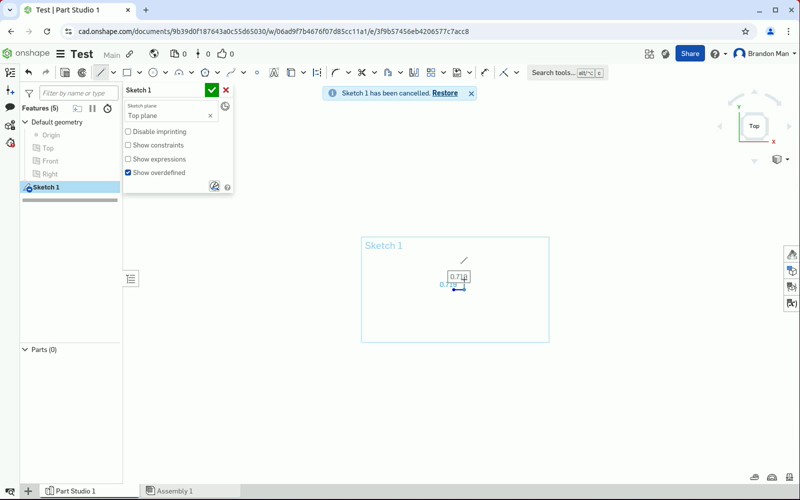
scroll(6)
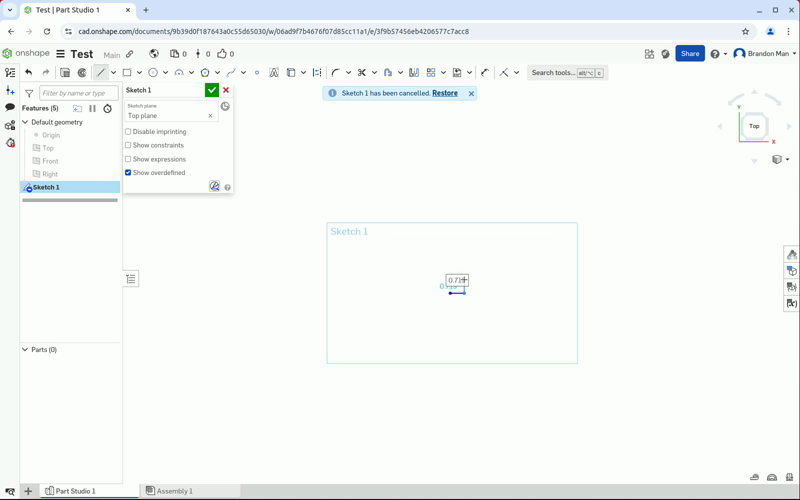
scroll(6)
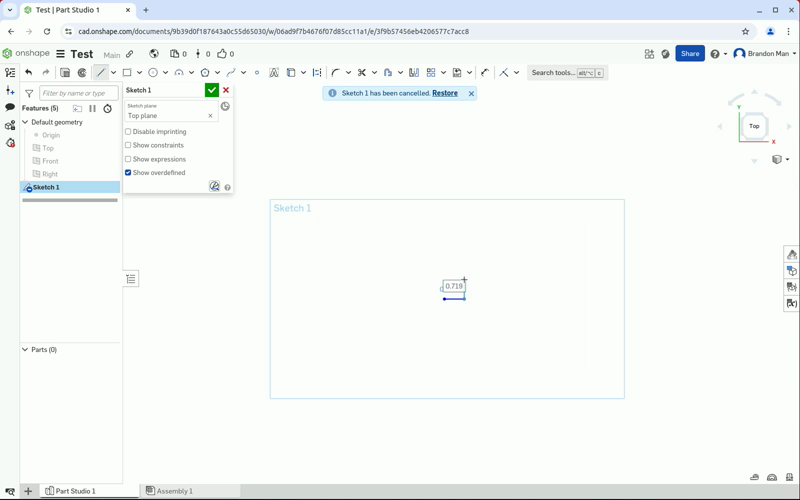
scroll(6)
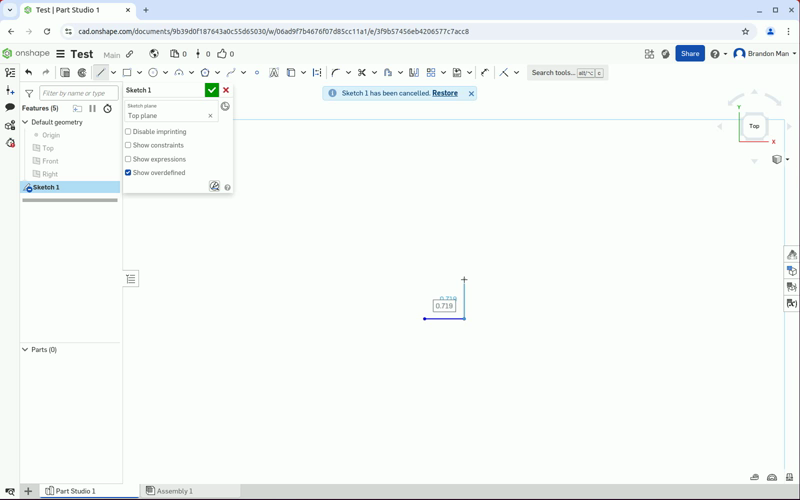
click(464, 279)
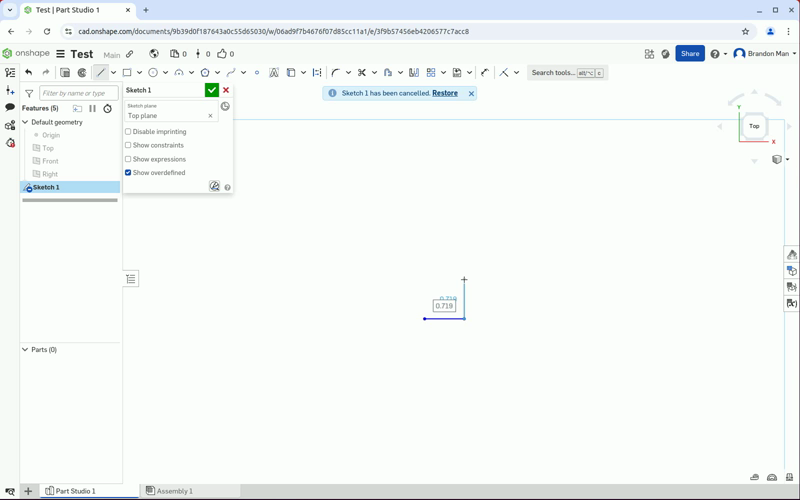
scroll(-6)
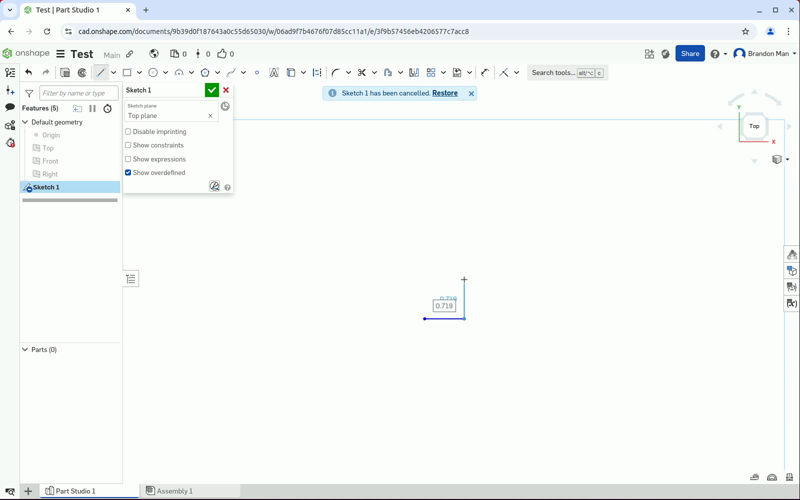
scroll(-6)
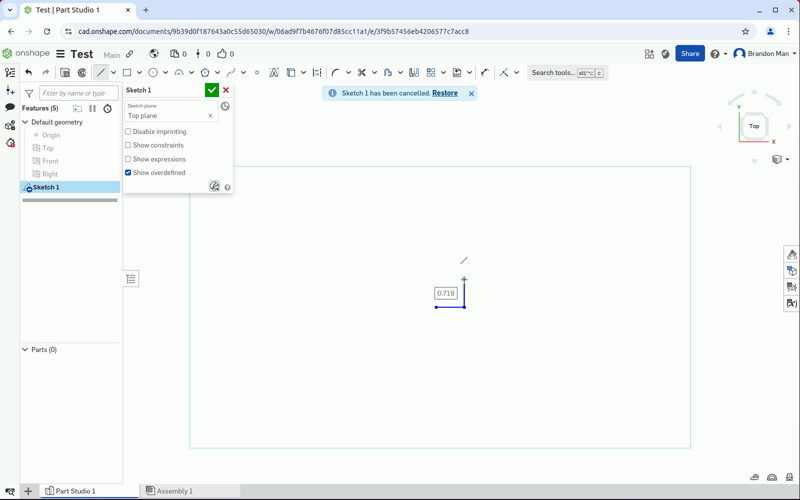
scroll(-6)
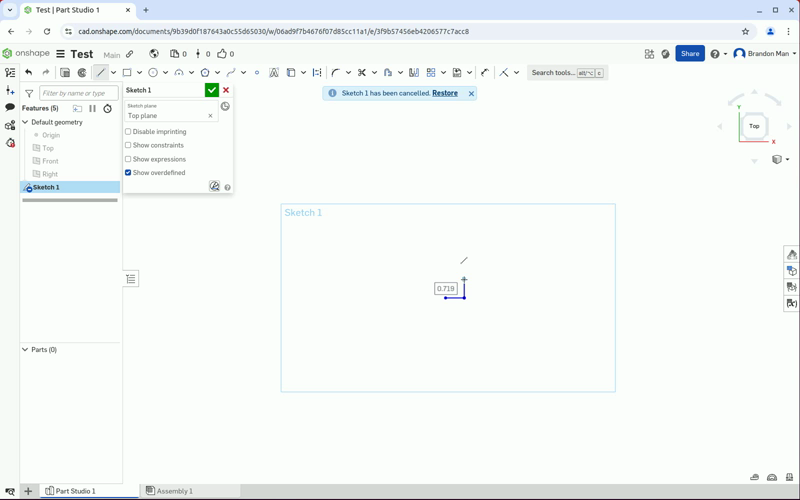
scroll(-6)
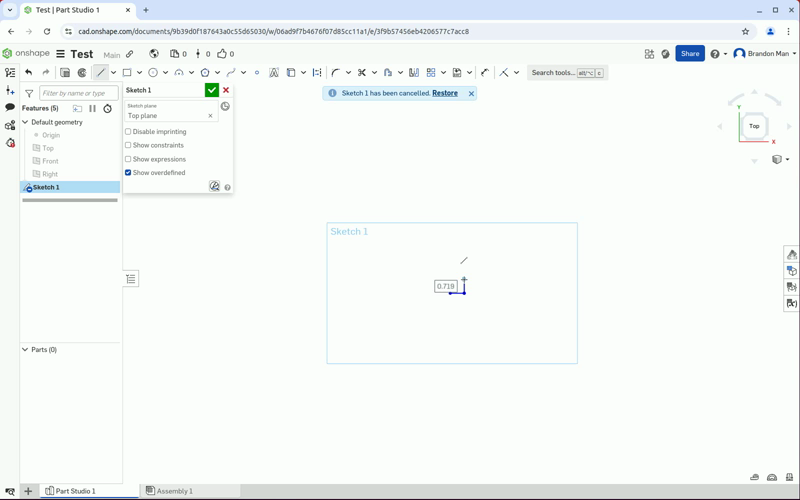
scroll(-6)
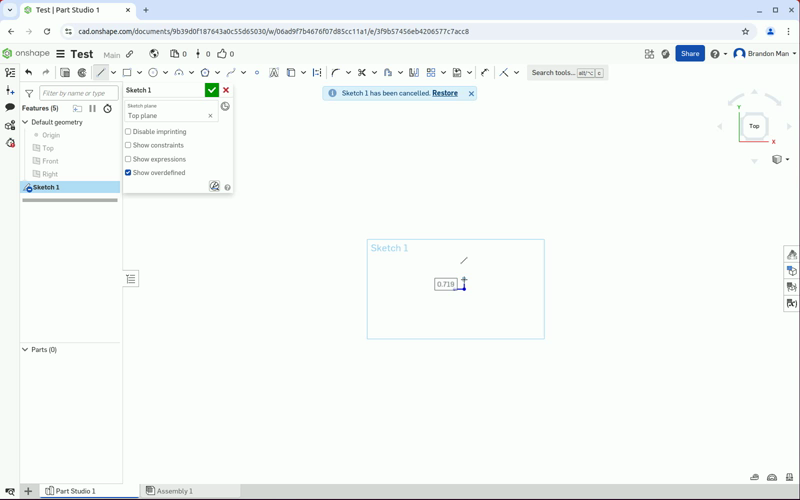
scroll(-6)
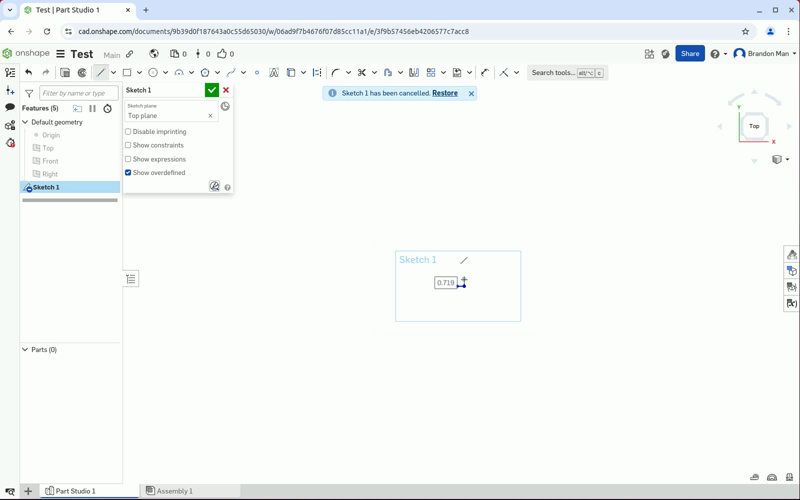
scroll(-6)
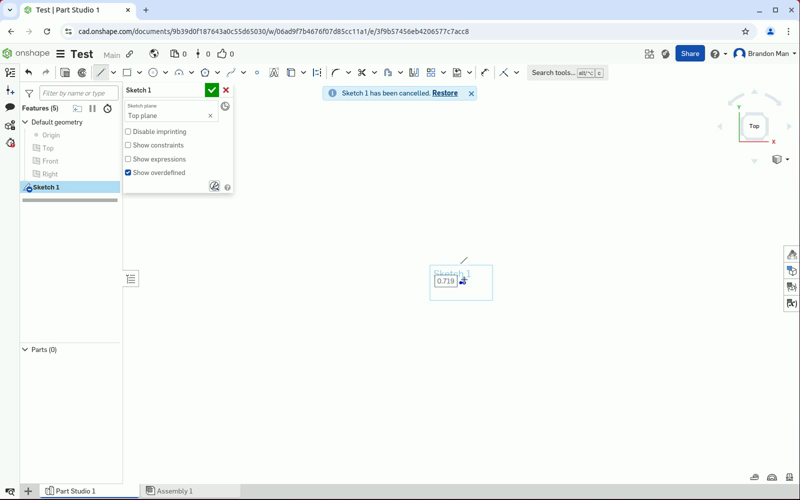
key_up(shift)
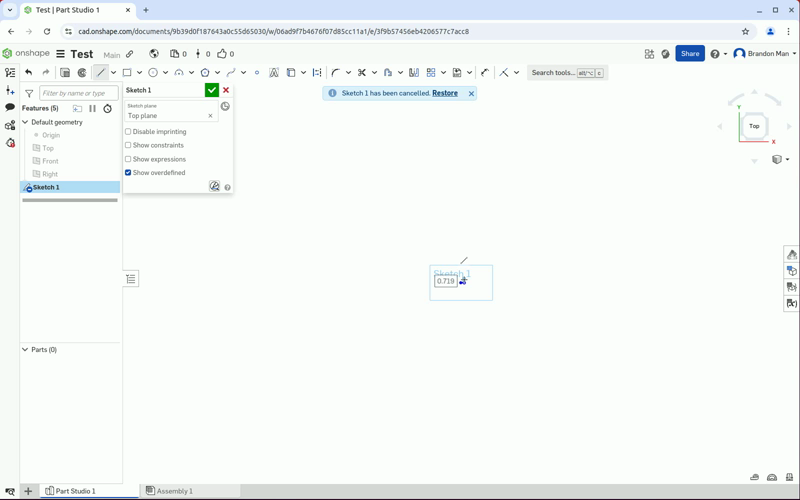
key_down(shift)
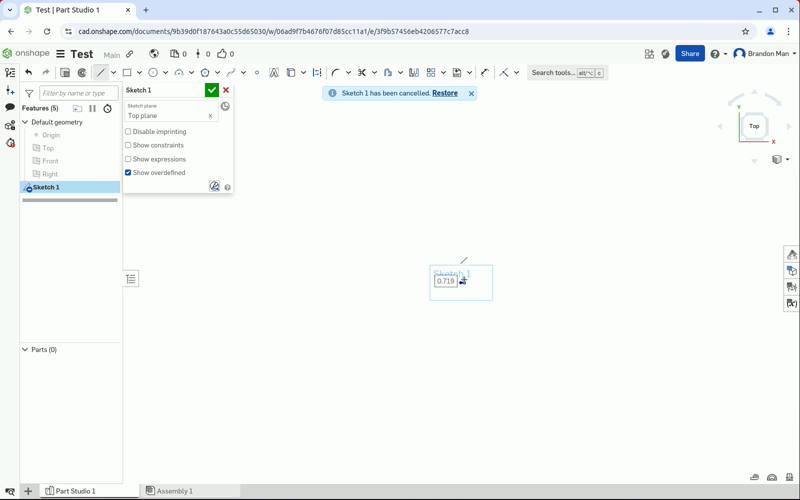
mouse_move(494, 279)
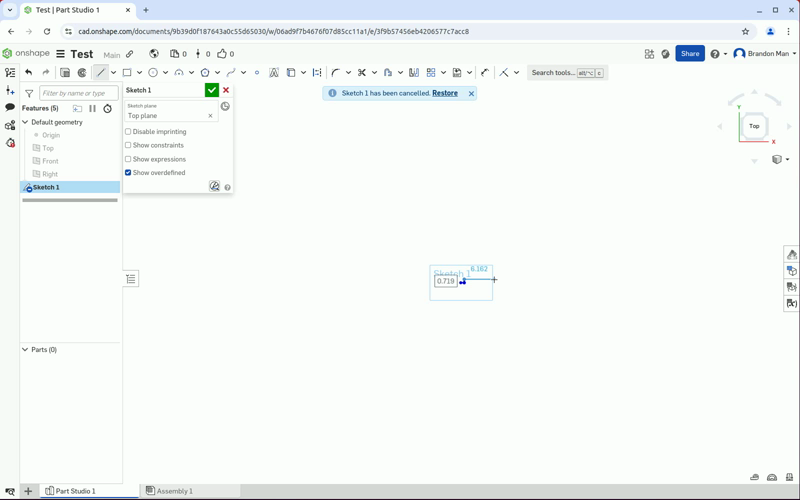
mouse_move(460, 279)
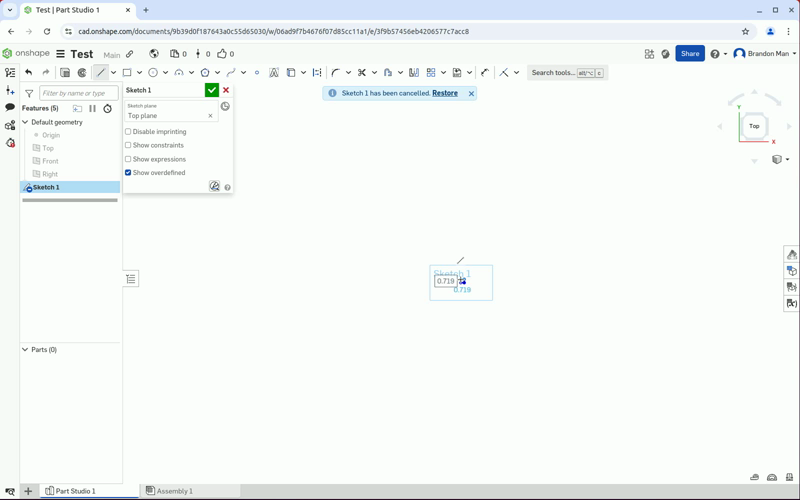
scroll(6)
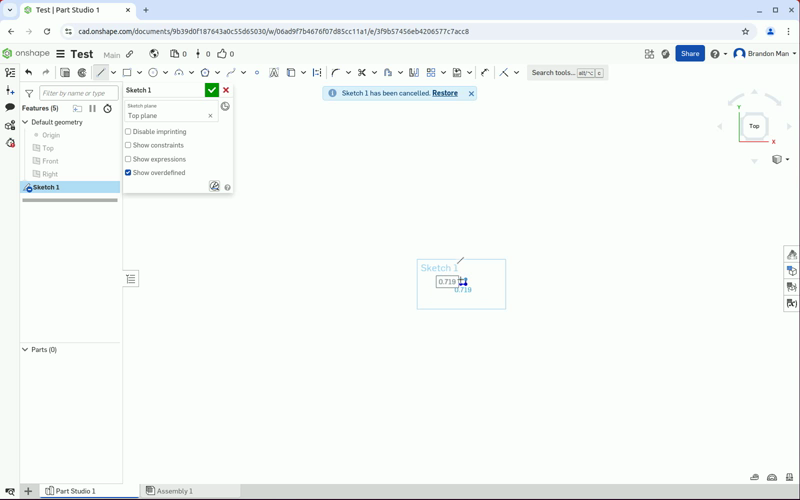
scroll(6)
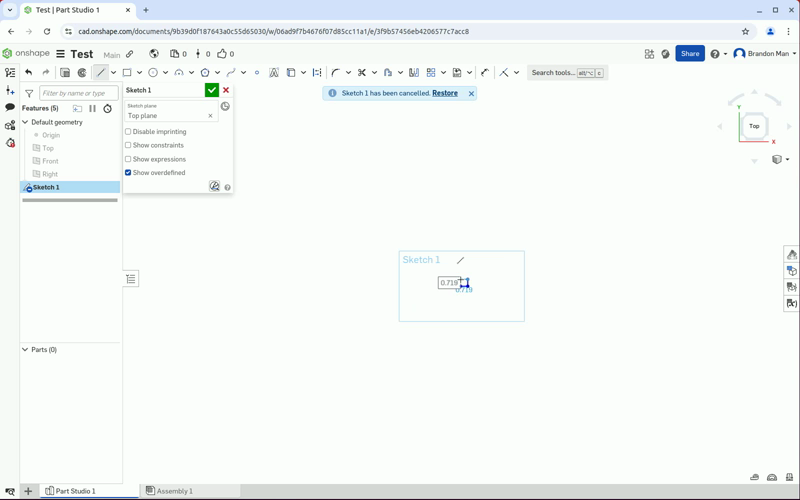
scroll(6)
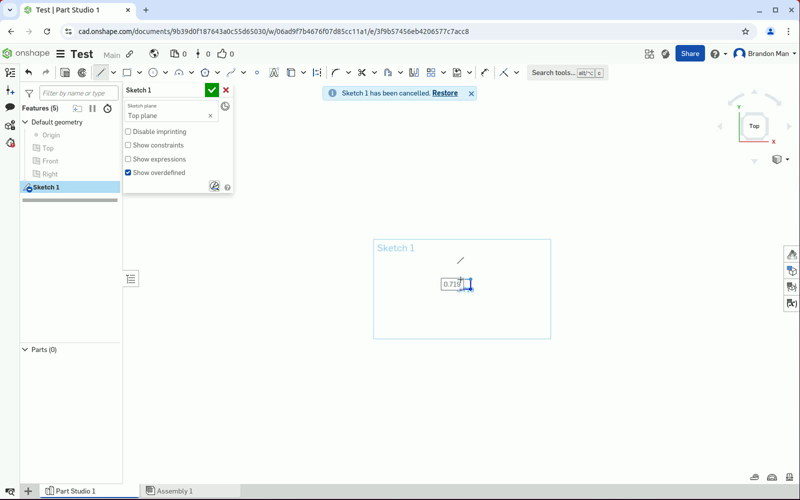
scroll(6)
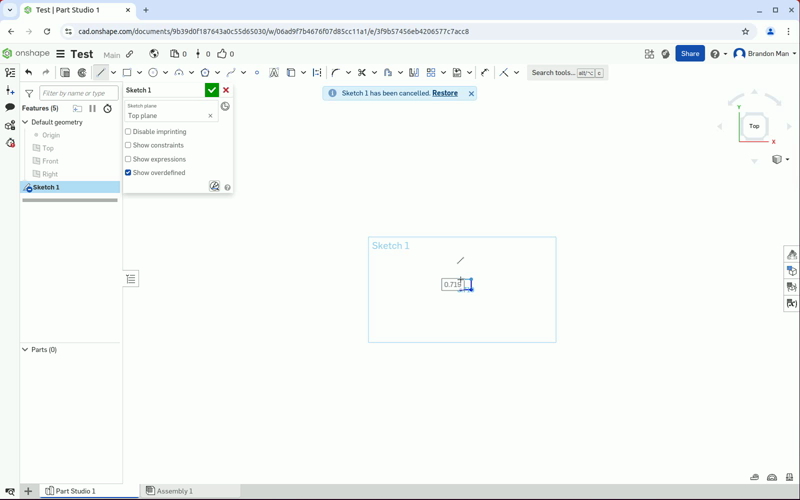
scroll(6)
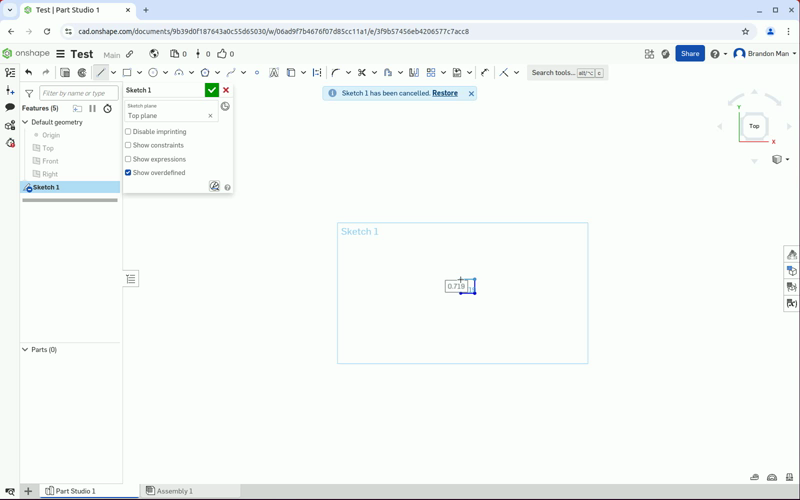
scroll(6)
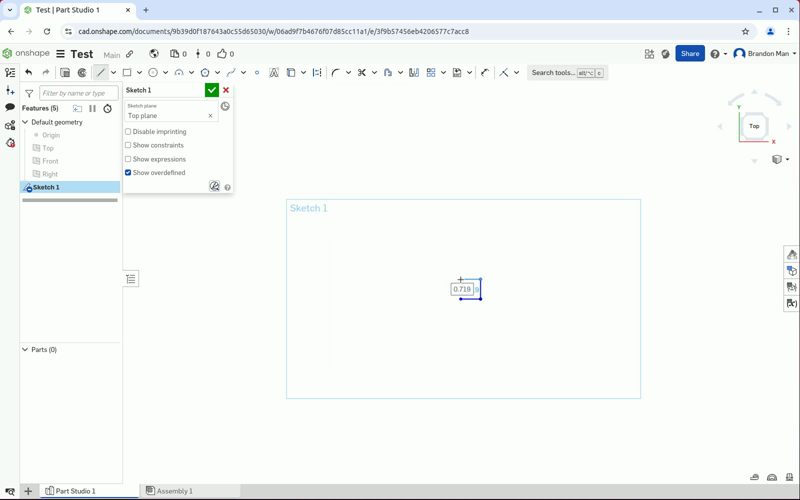
scroll(6)
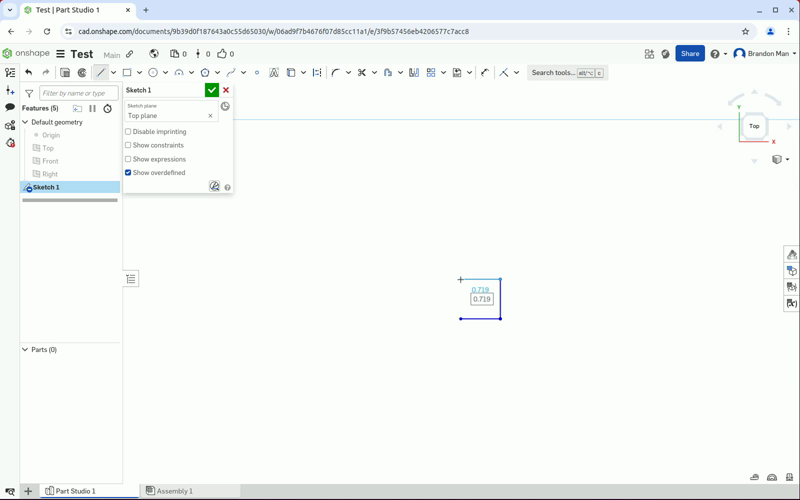
click(460, 279)
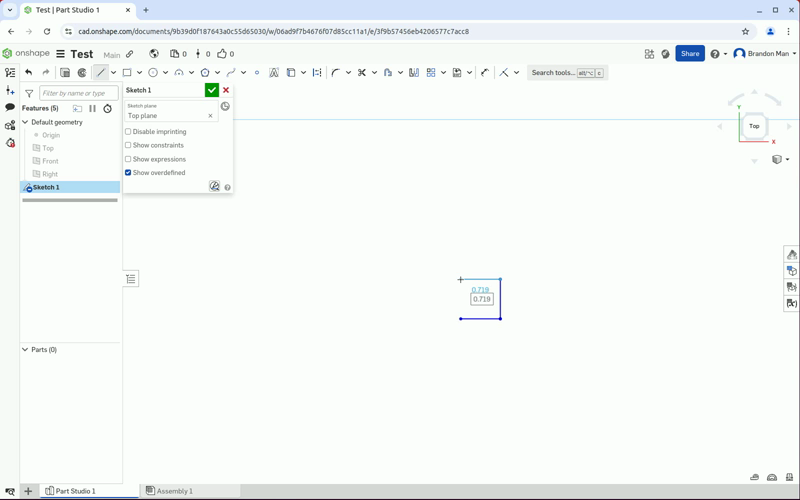
scroll(-6)
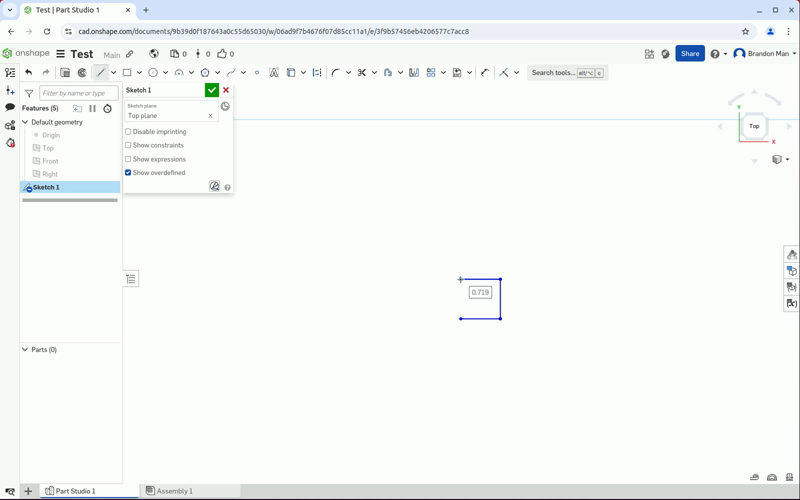
scroll(-6)
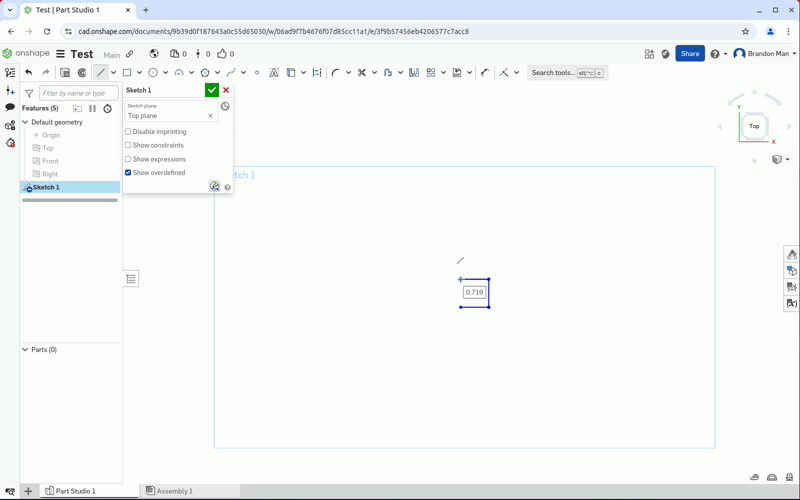
scroll(-6)
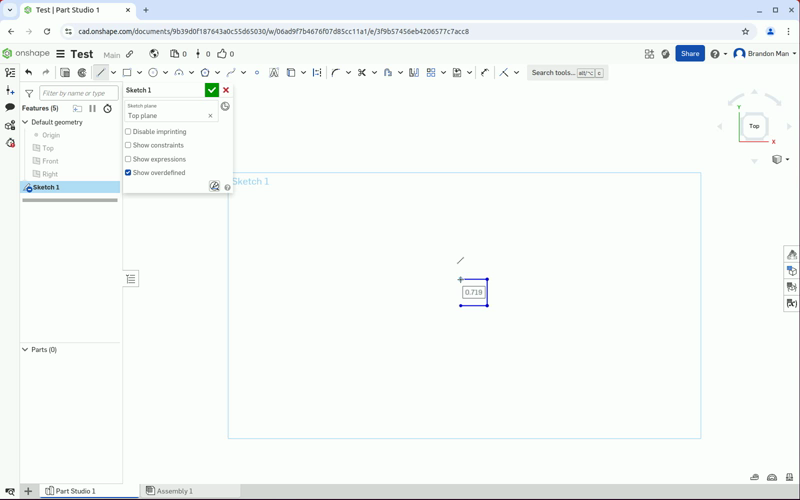
scroll(-6)
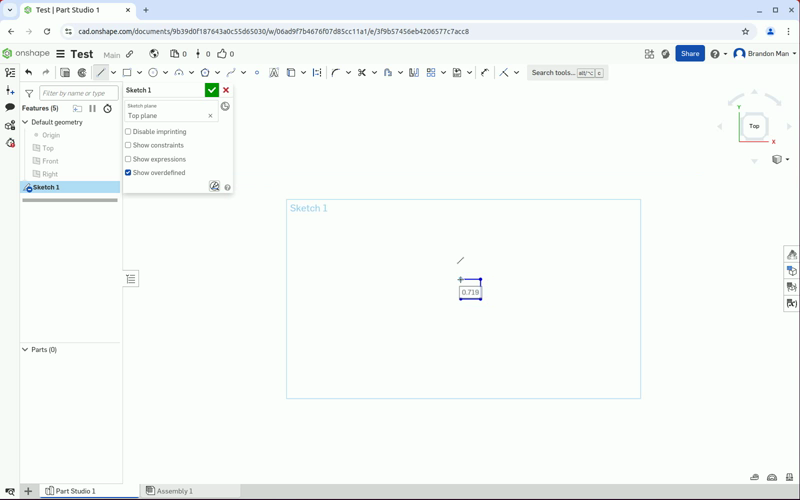
scroll(-6)
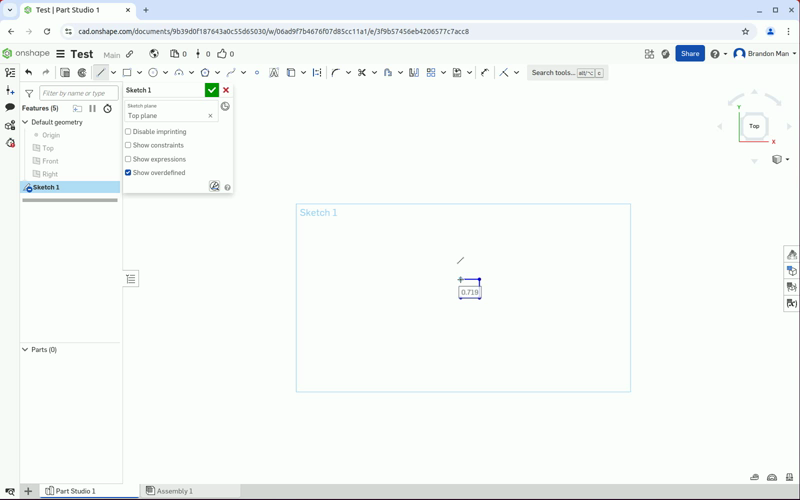
scroll(-6)
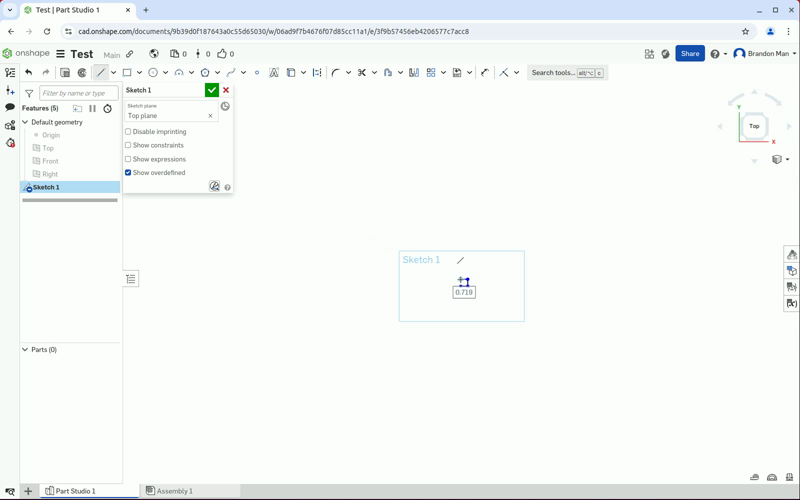
scroll(-6)
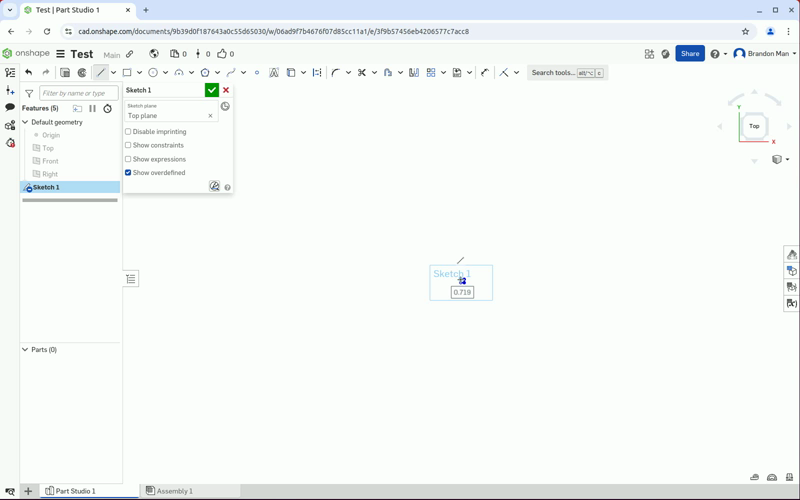
key_up(shift)
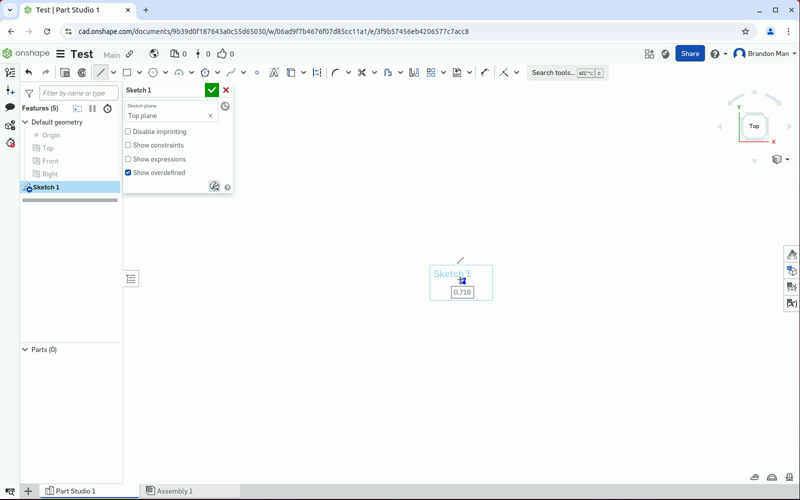
mouse_move(490, 279)
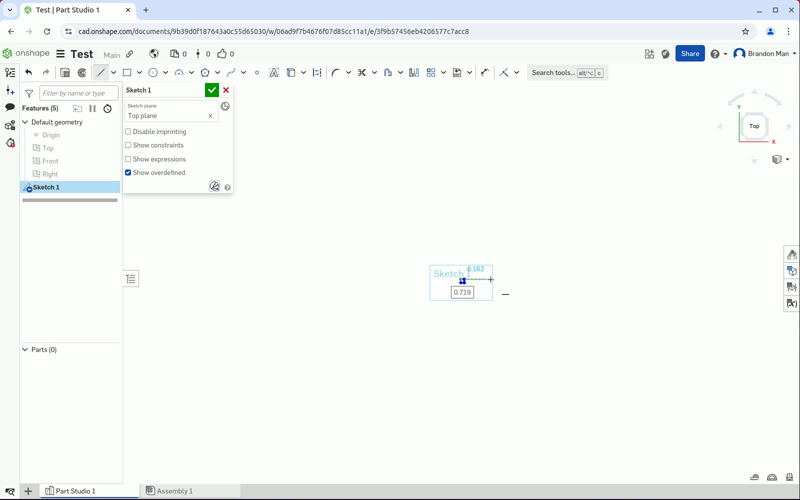
key_down(shift)
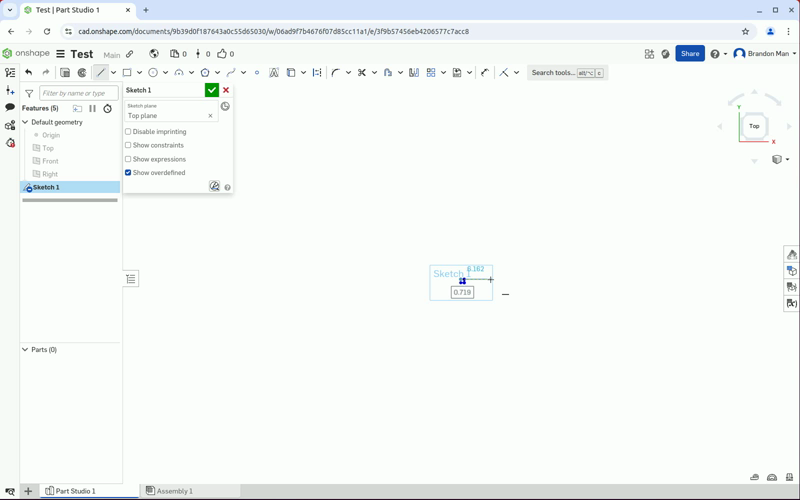
mouse_move(460, 282)
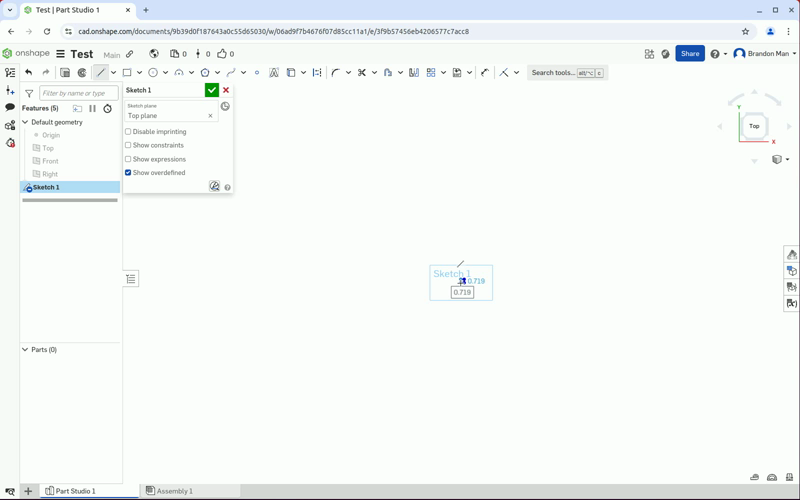
scroll(6)
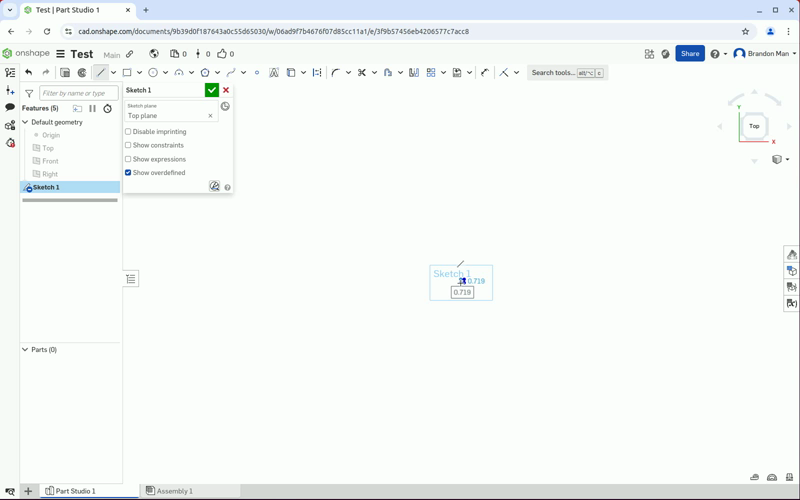
scroll(6)
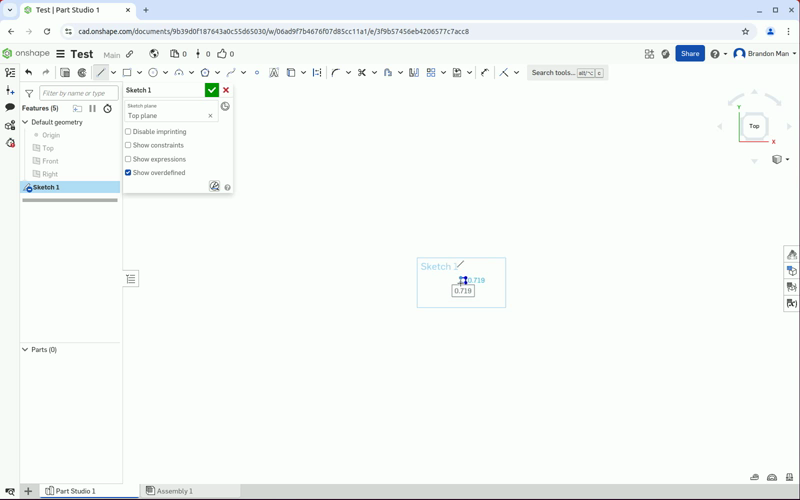
scroll(6)
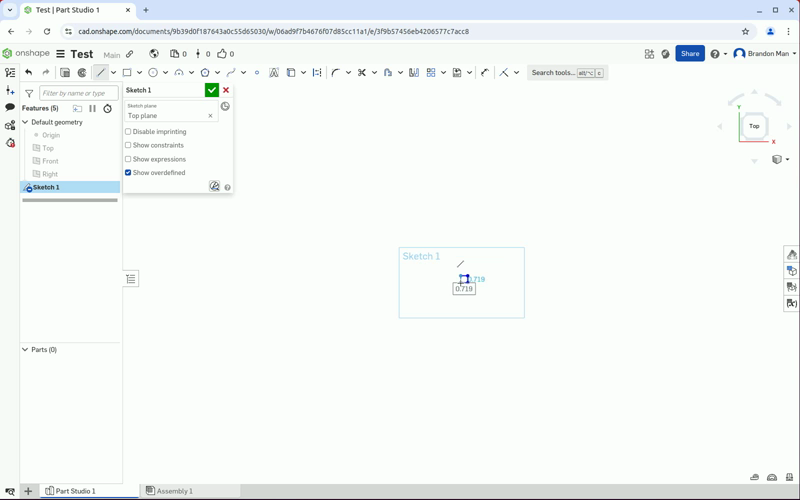
scroll(6)
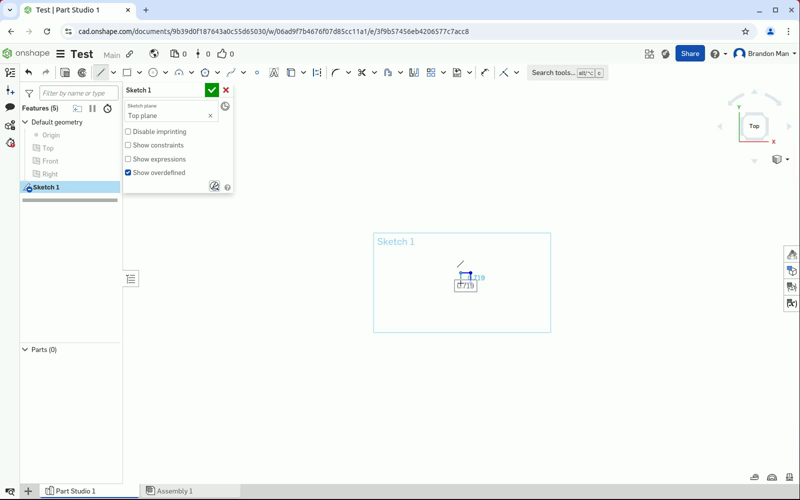
scroll(6)
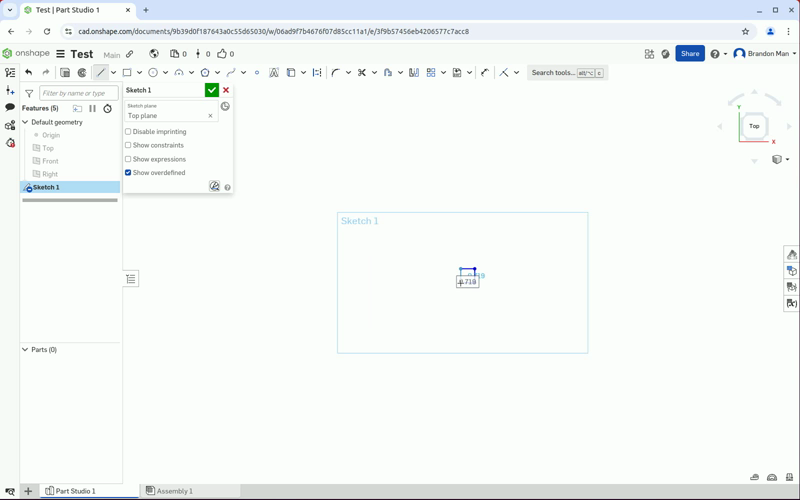
scroll(6)
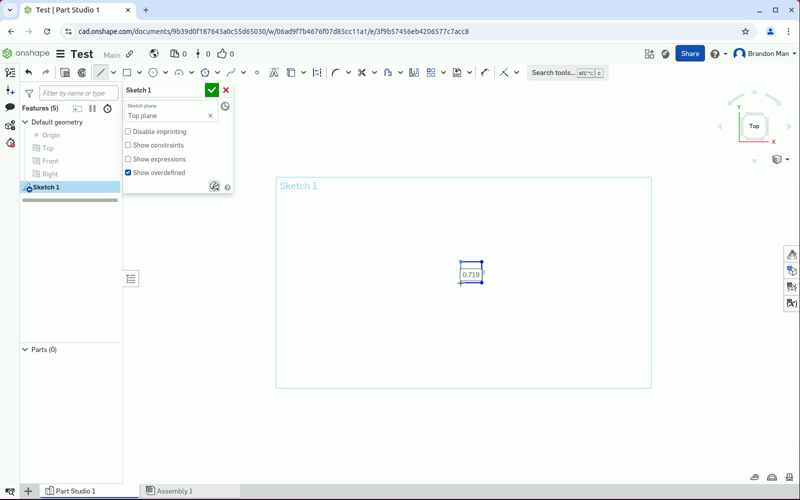
scroll(6)
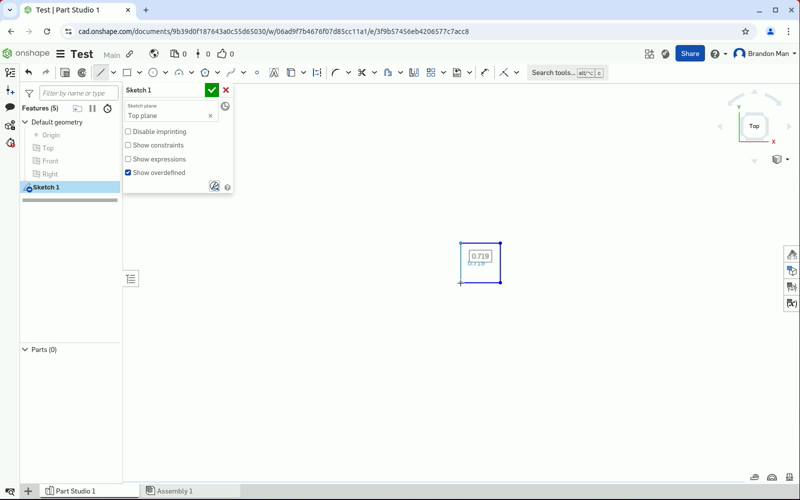
key_up(shift)
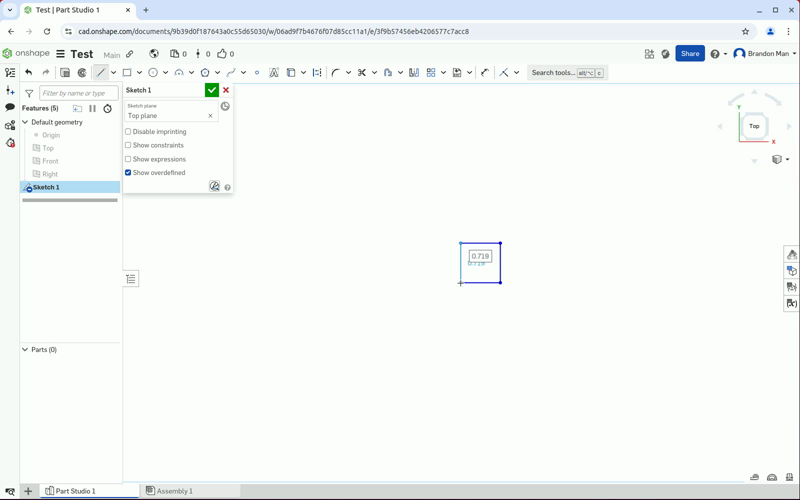
click(460, 282)
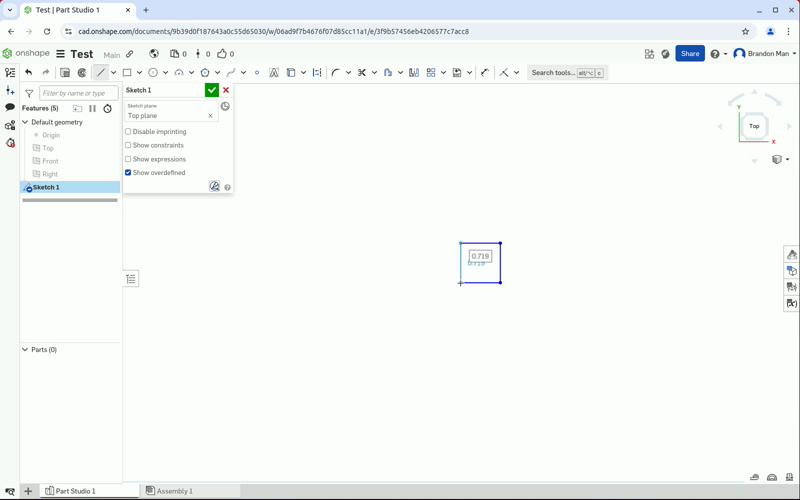
scroll(-6)
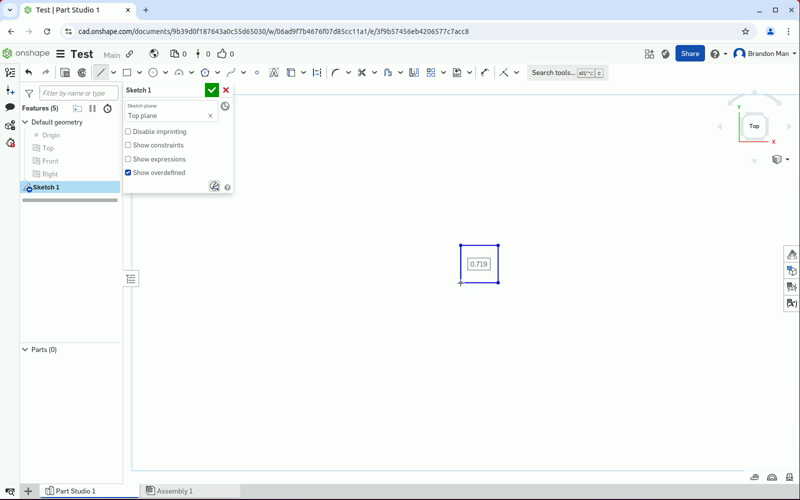
scroll(-6)
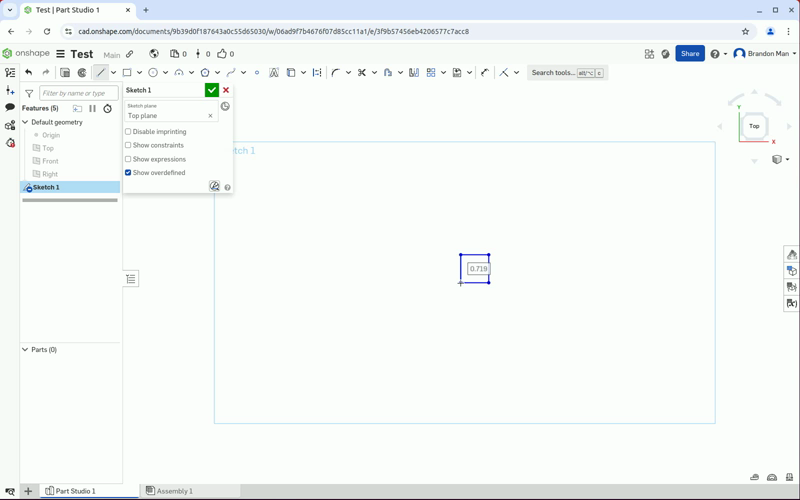
scroll(-6)
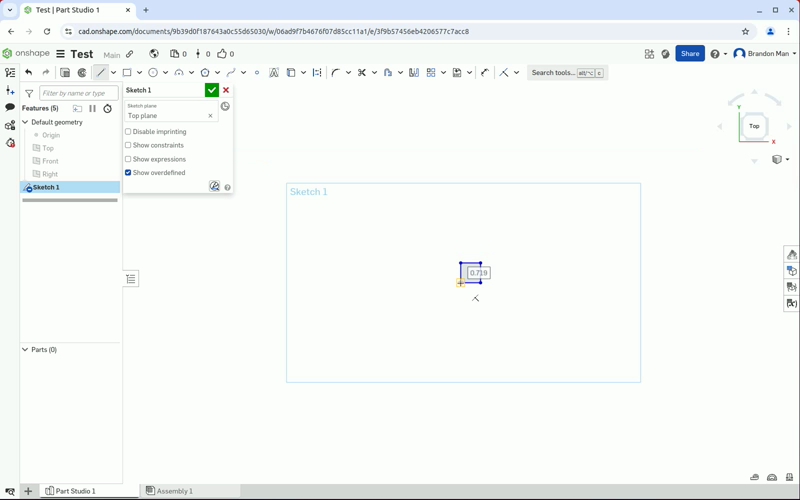
scroll(-6)
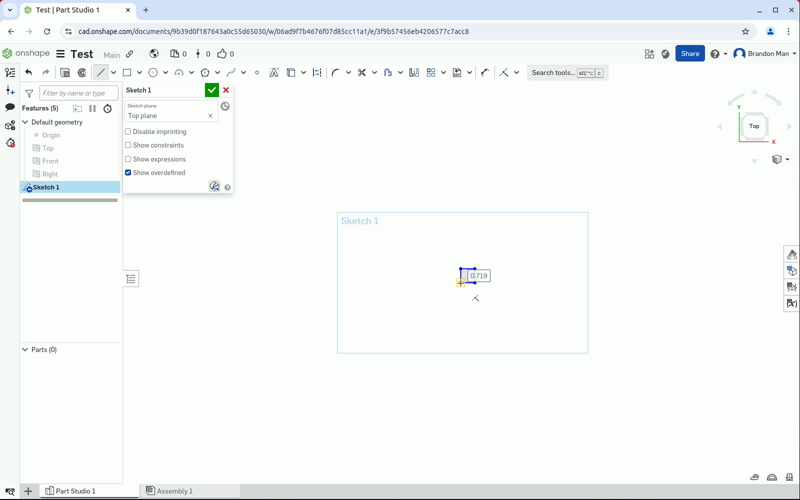
scroll(-6)
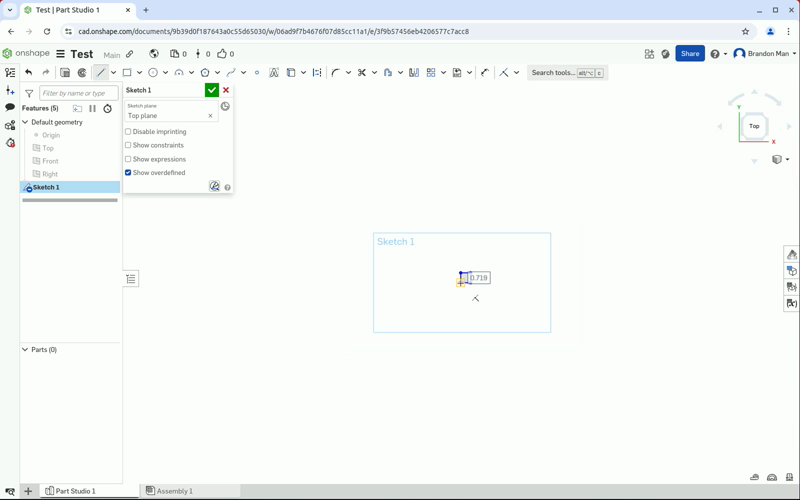
scroll(-6)
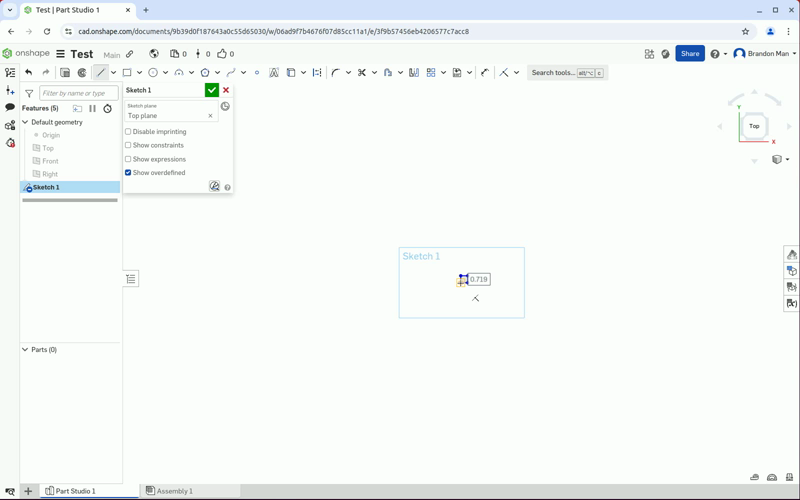
scroll(-6)
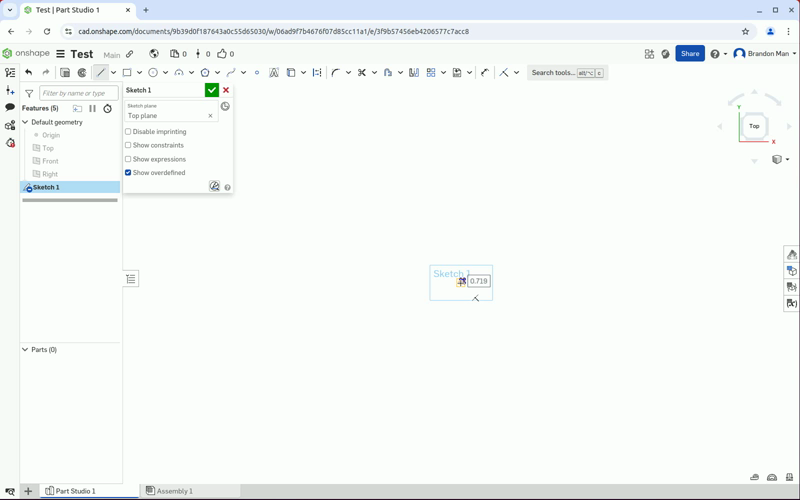
key(esc)
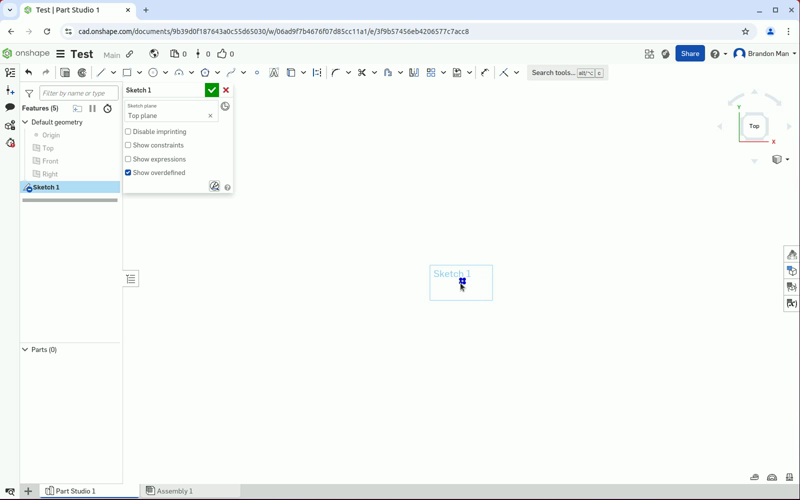
mouse_move(463, 280)
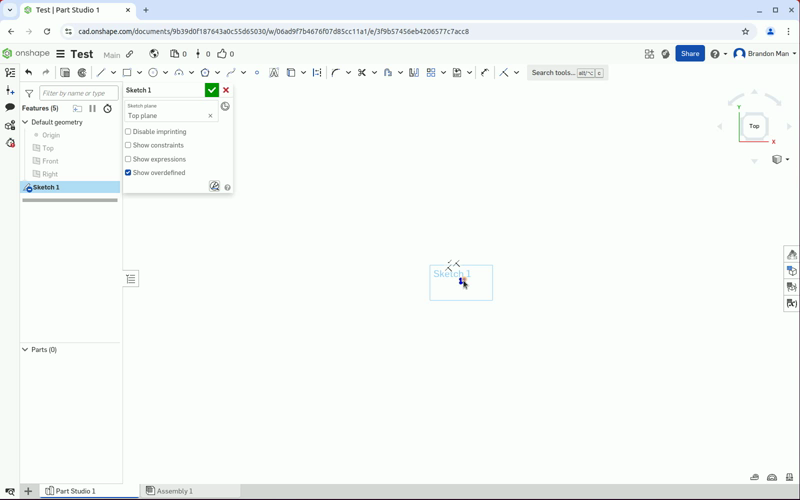
scroll(6)
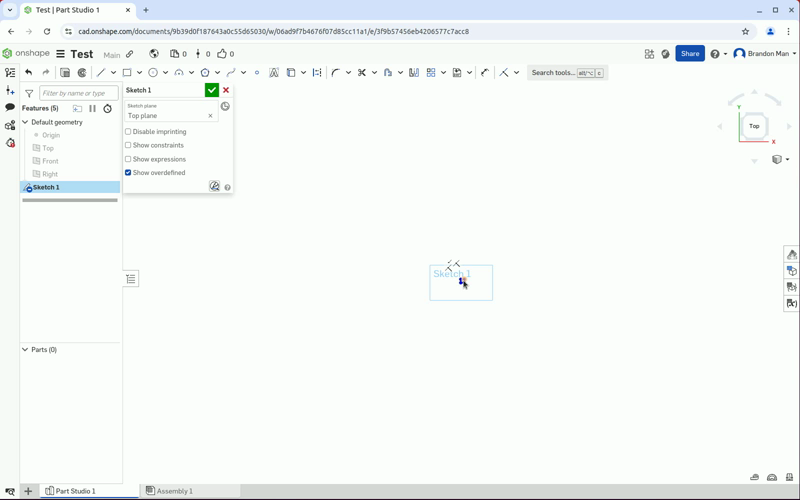
scroll(6)
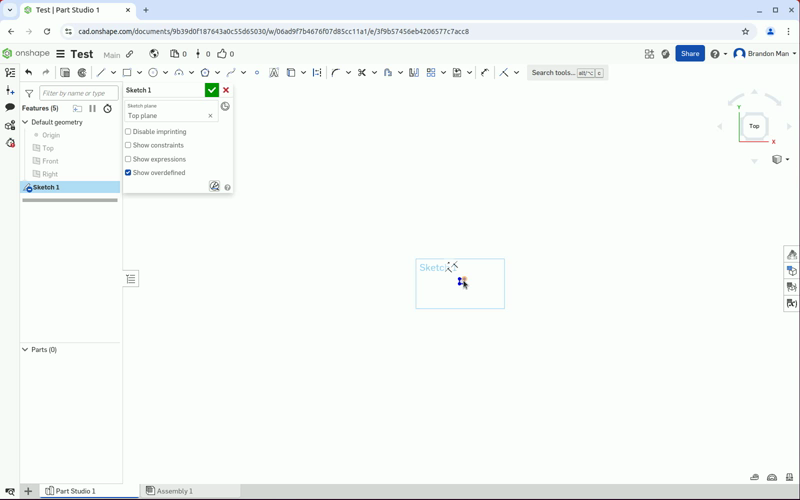
scroll(6)
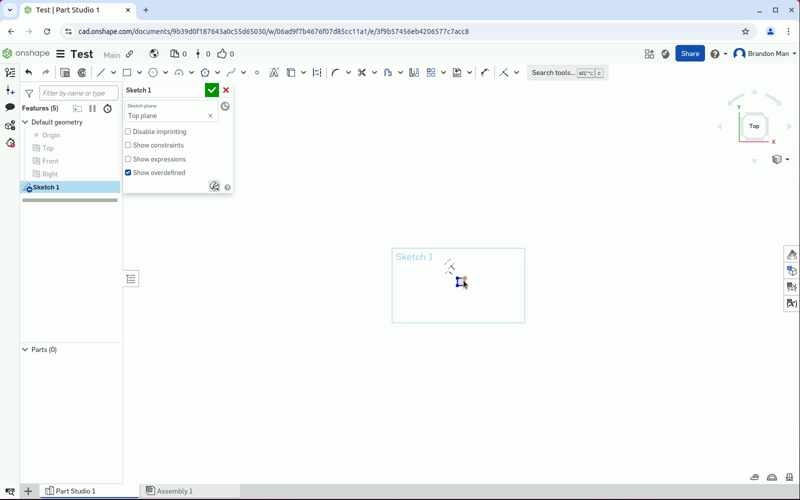
scroll(6)
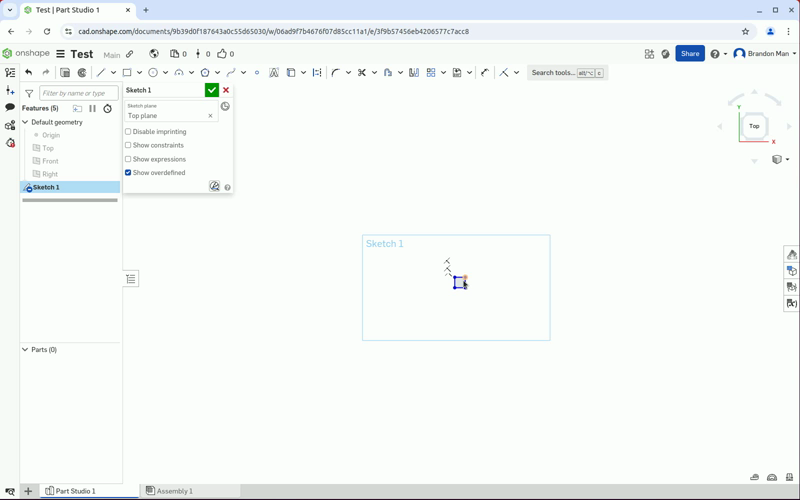
scroll(6)
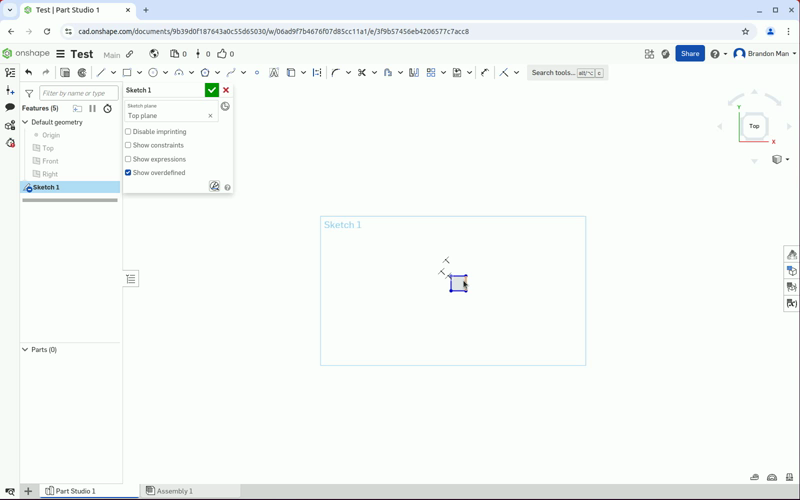
scroll(6)
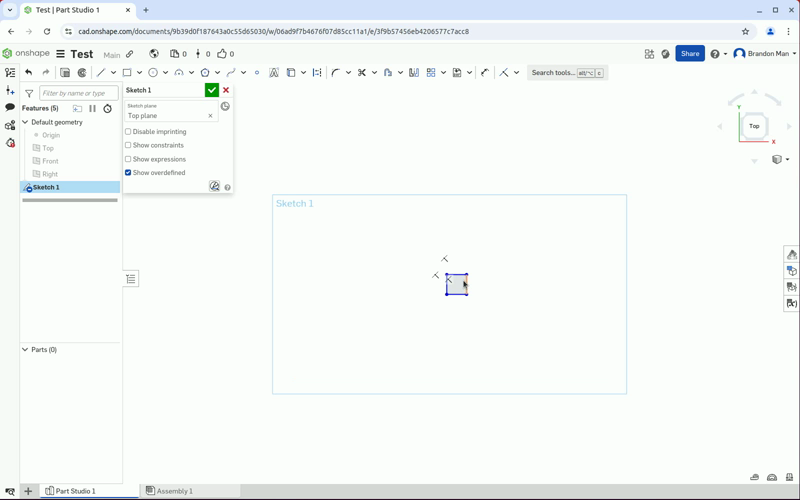
scroll(6)
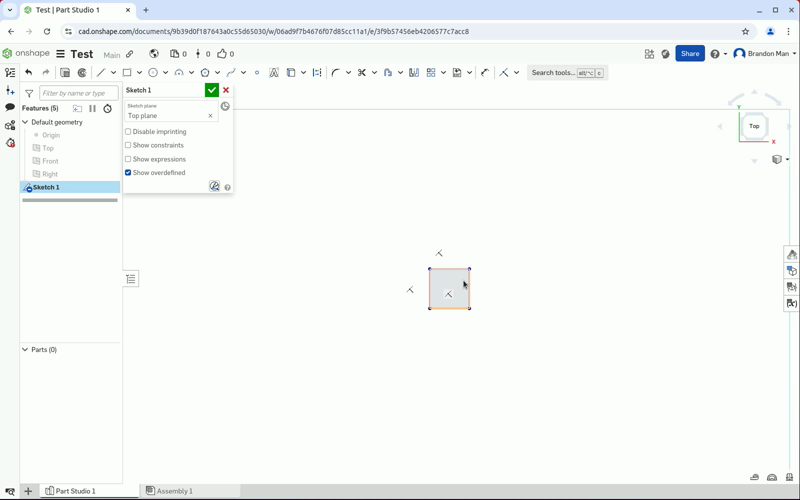
click(463, 280)
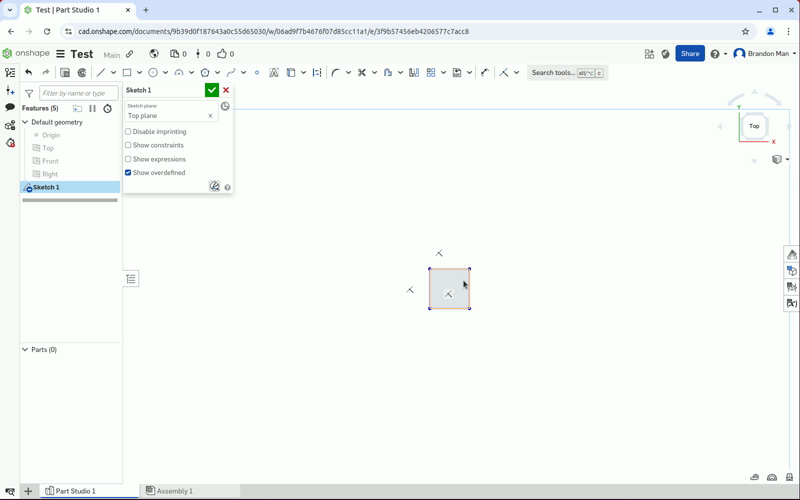
scroll(-6)
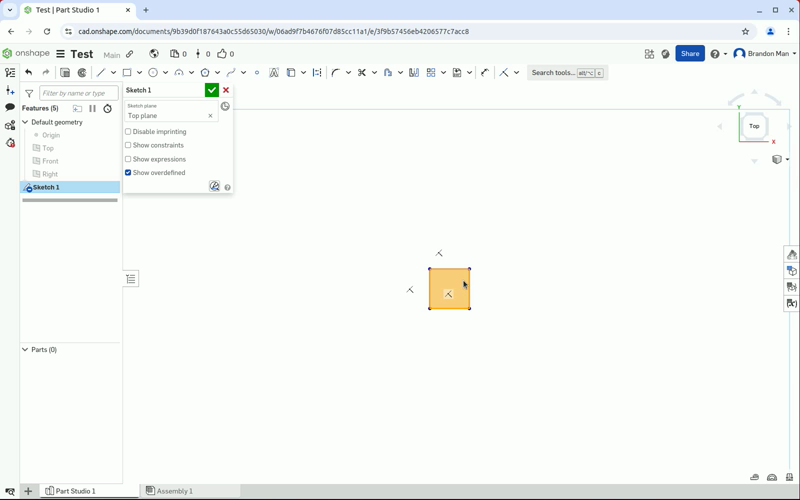
scroll(-6)
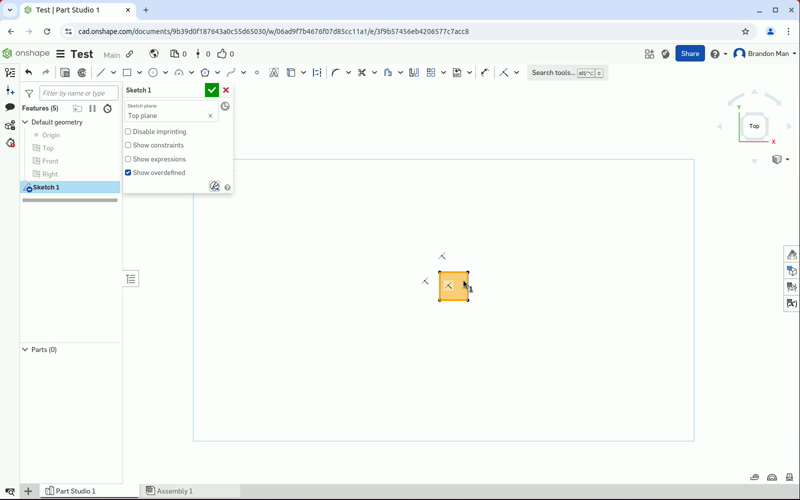
scroll(-6)
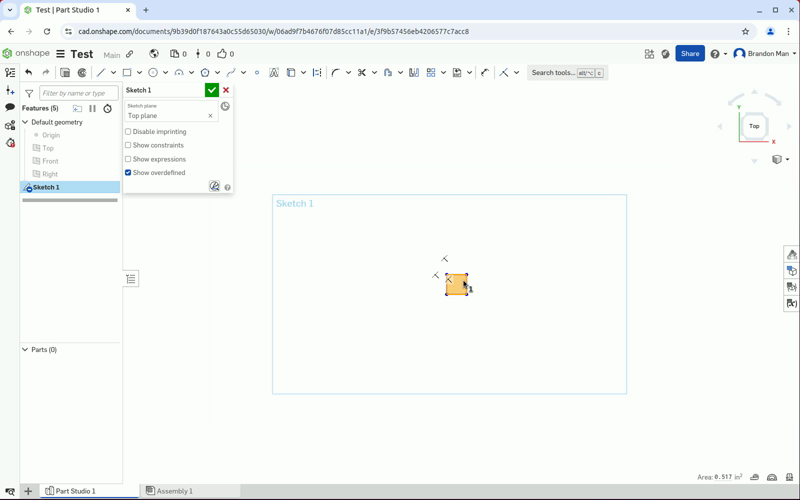
scroll(-6)
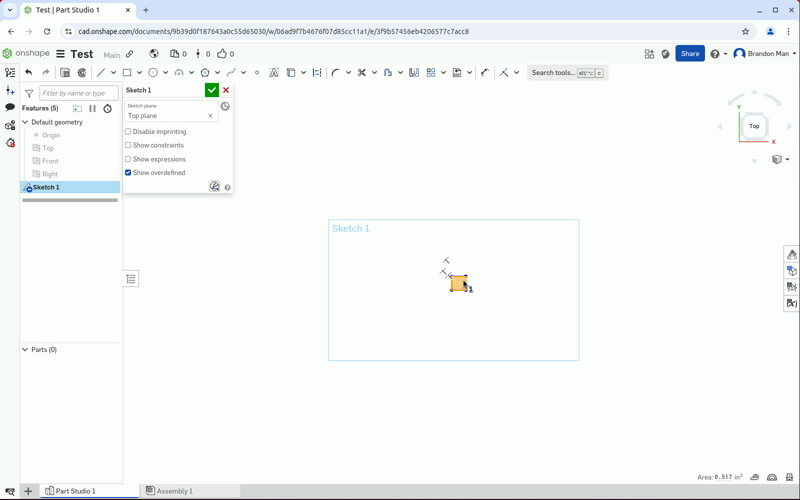
scroll(-6)
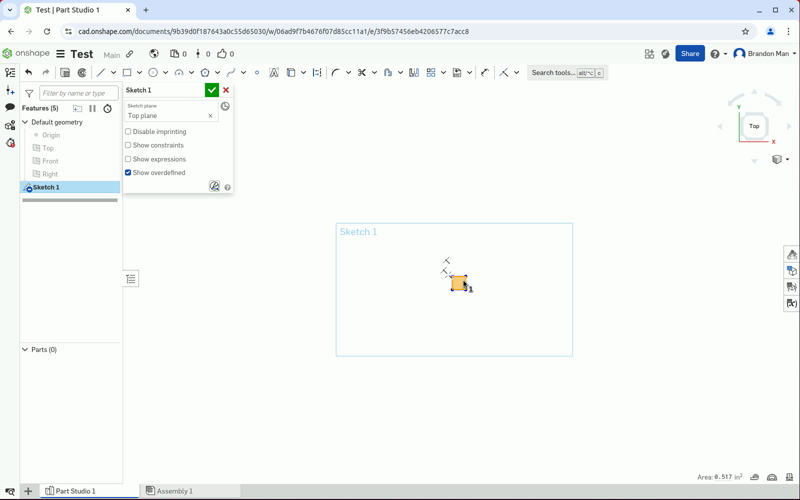
scroll(-6)
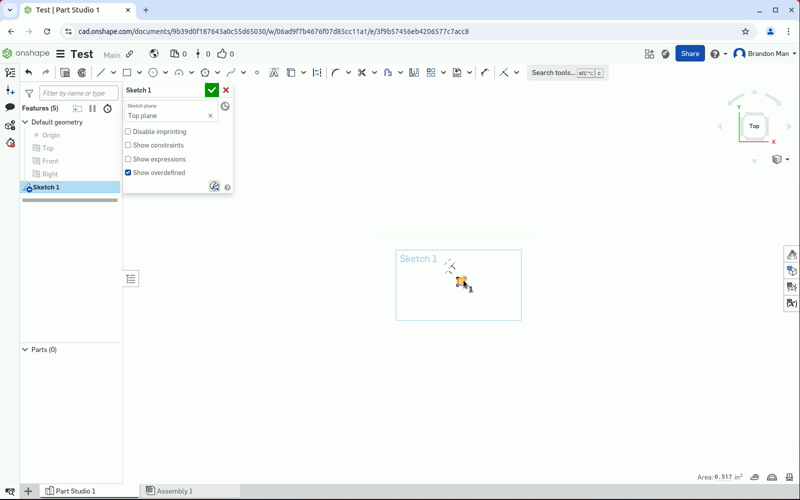
scroll(-6)
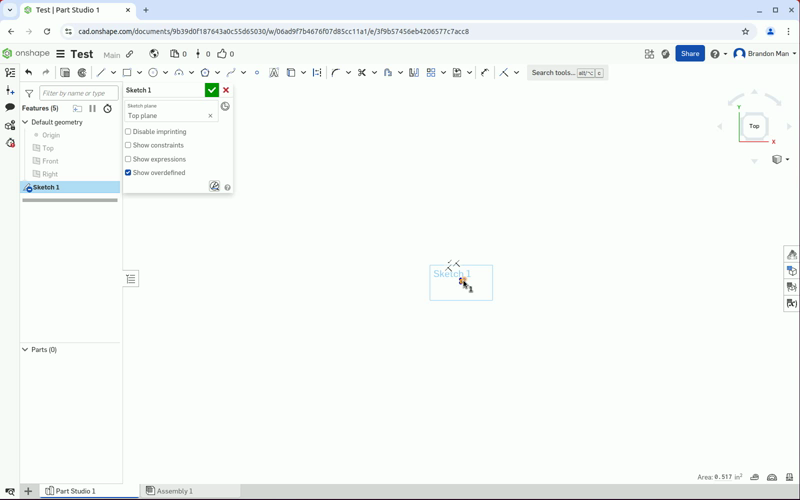
mouse_move(73, 352)
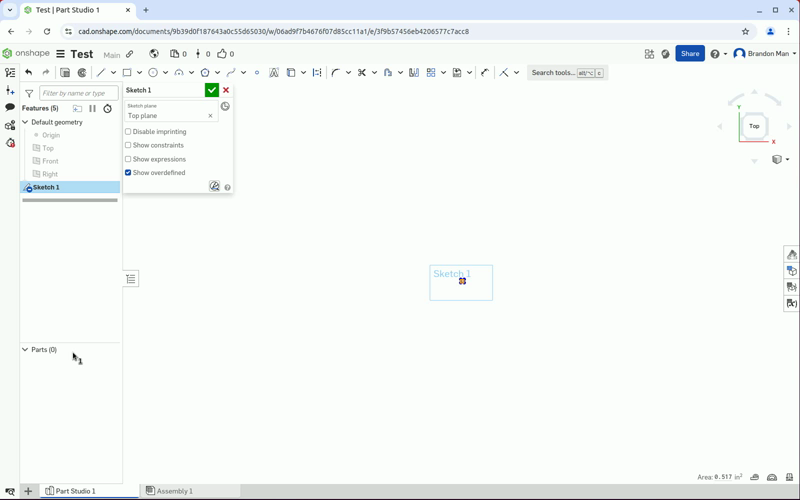
key(shift+y)
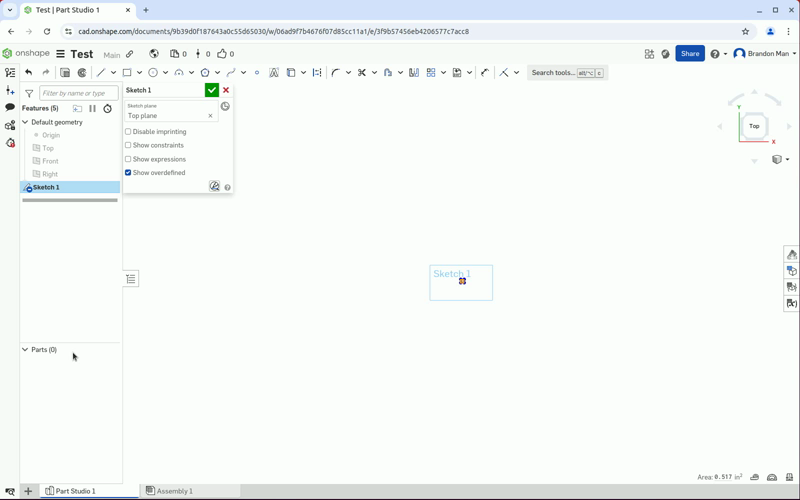
key(shift+e)
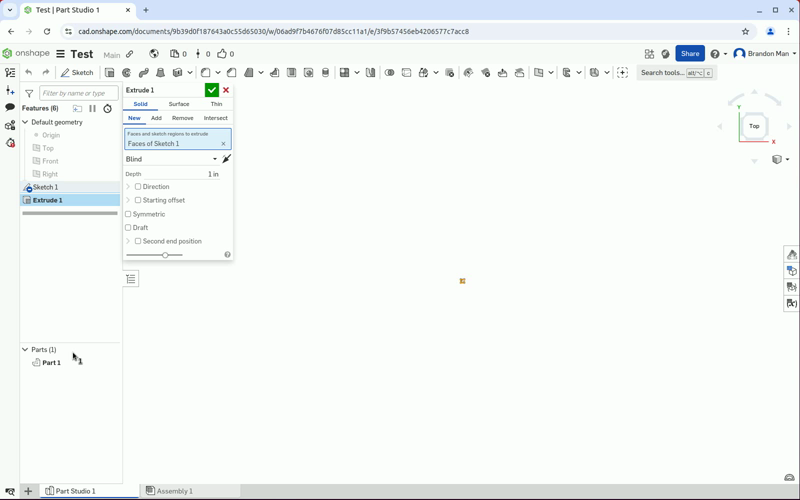
mouse_move(143, 106)
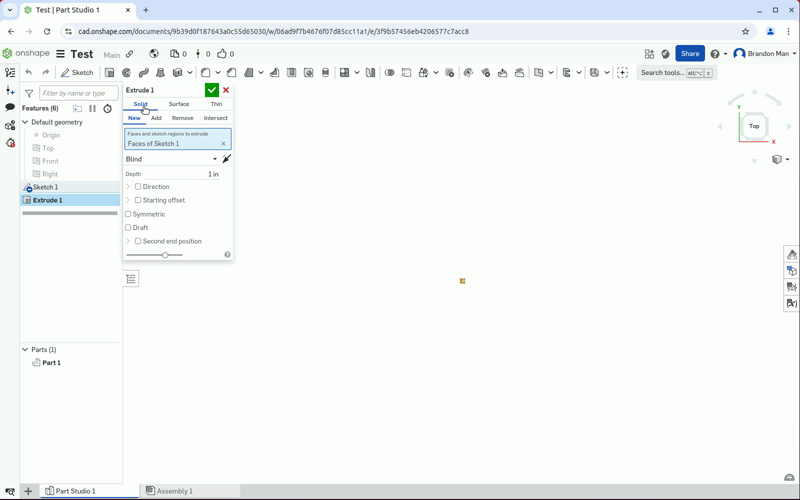
click(143, 106)
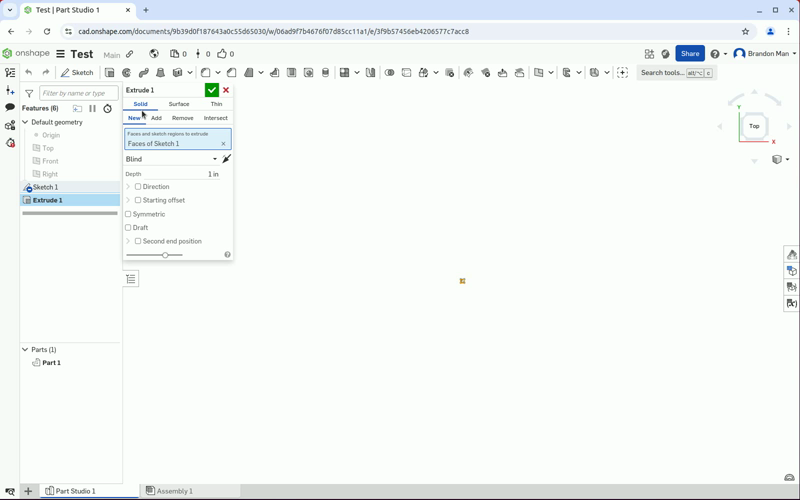
mouse_move(137, 120)
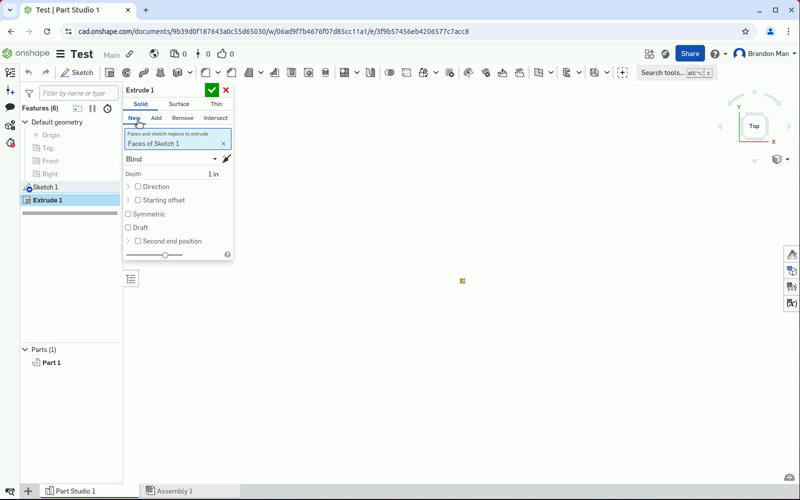
click(137, 120)
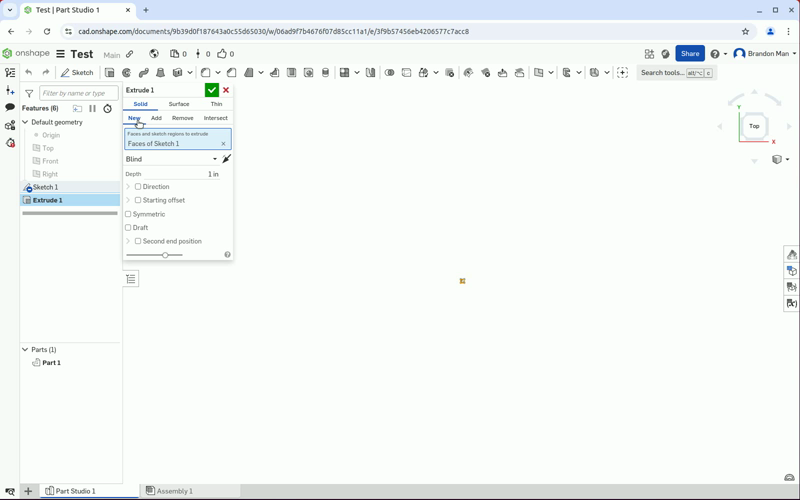
key(tab, 4)
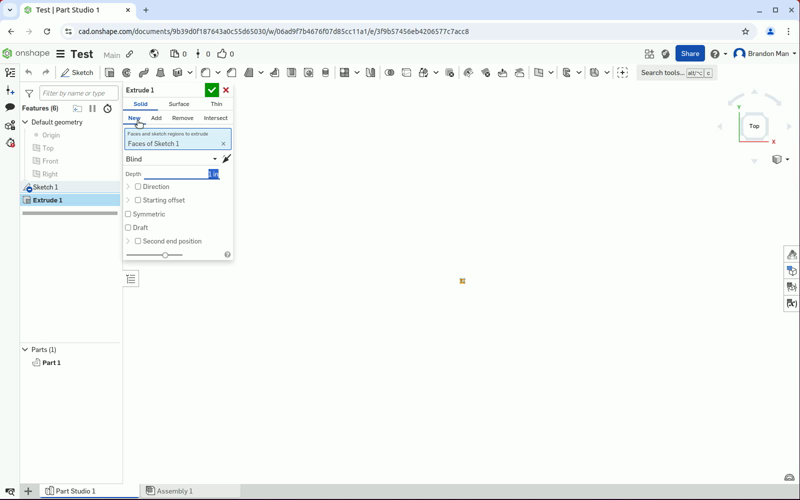
text(11.795)
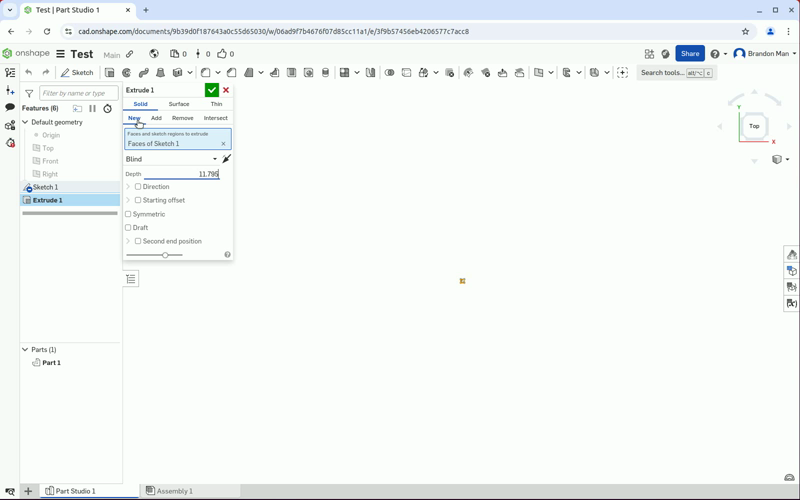
key(enter)
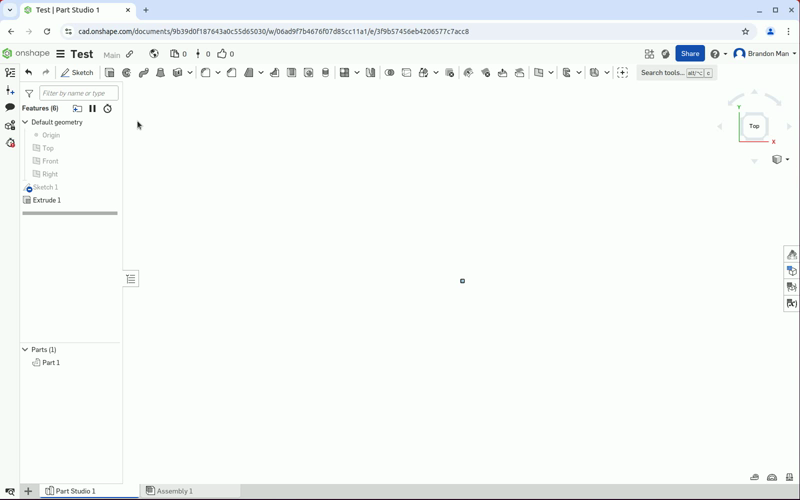
key(shift+h)
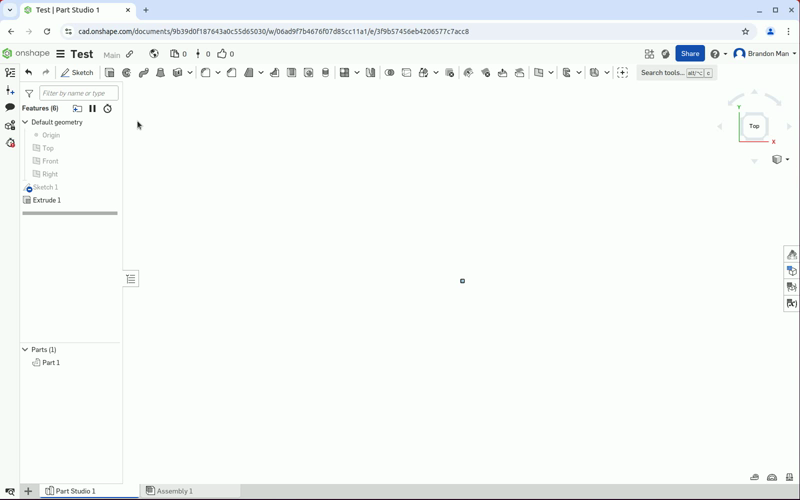
key(shift+h)
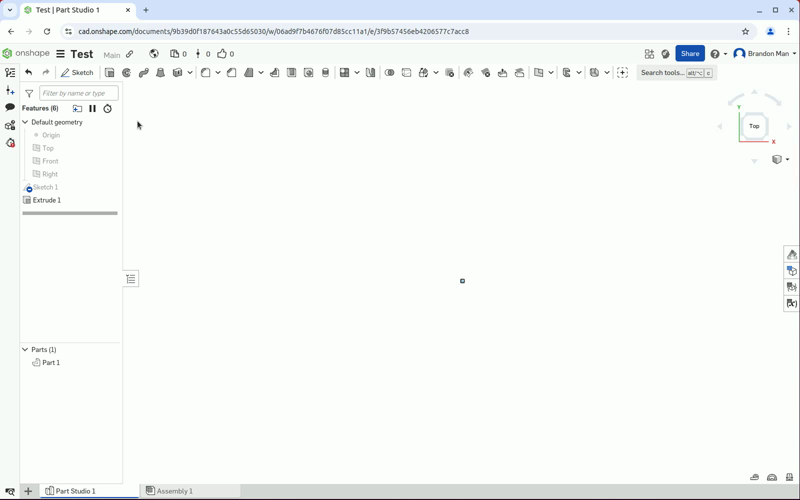
mouse_move(73, 189)
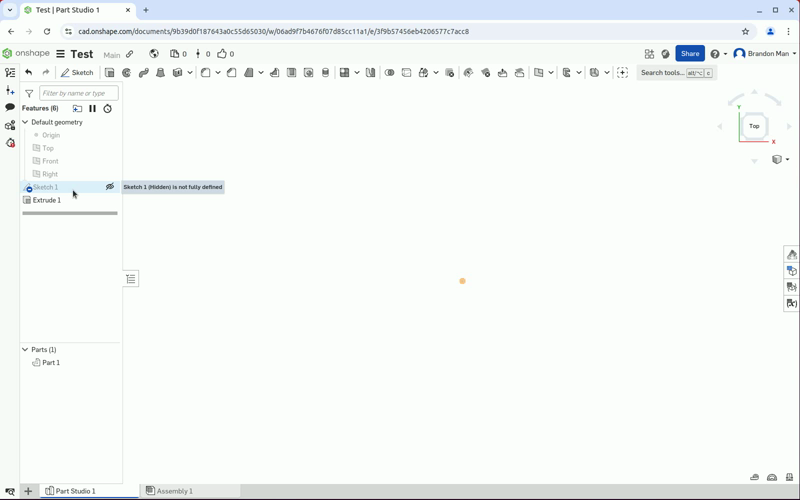
click(73, 189)
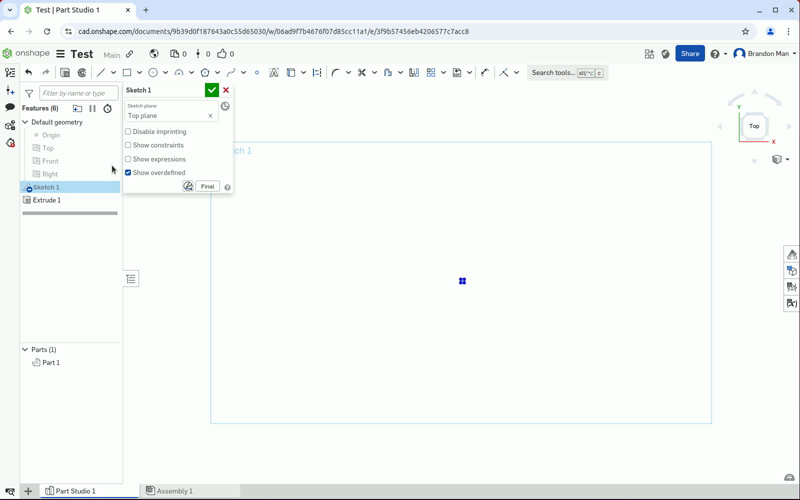
mouse_move(229, 92)
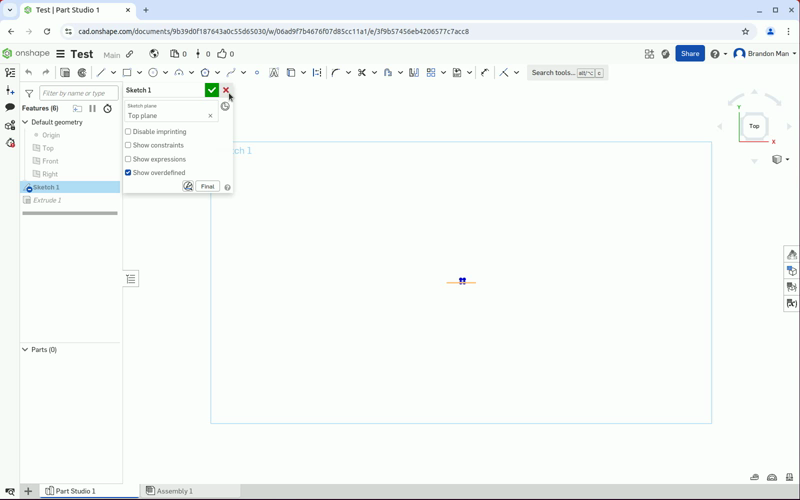
click(229, 92)
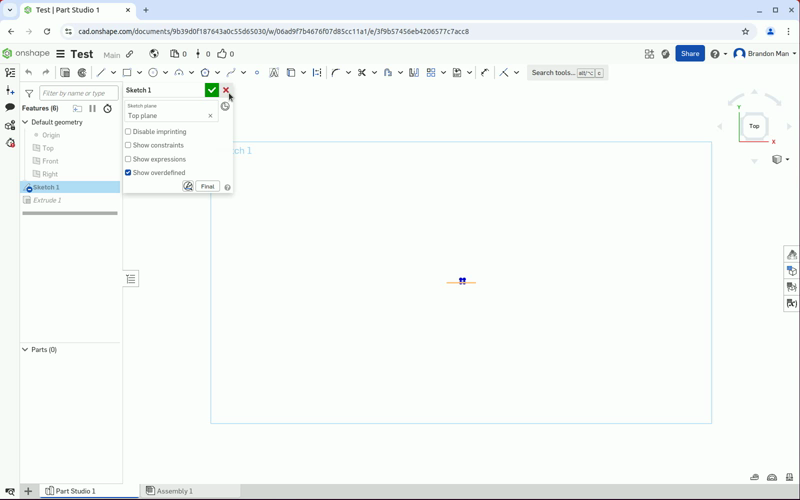
key(shift+s)
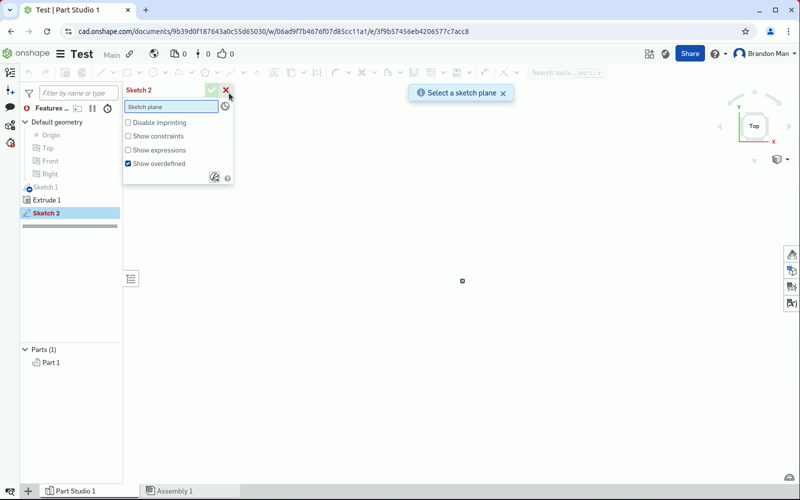
mouse_move(73, 150)
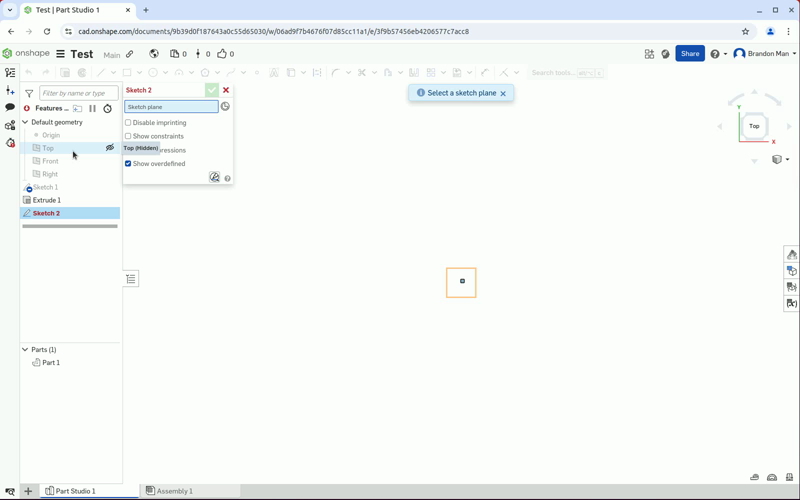
click(73, 150)
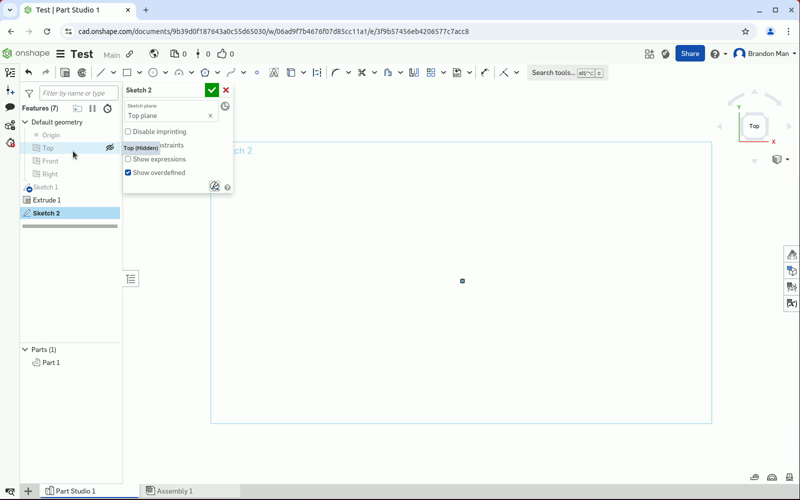
mouse_move(73, 352)
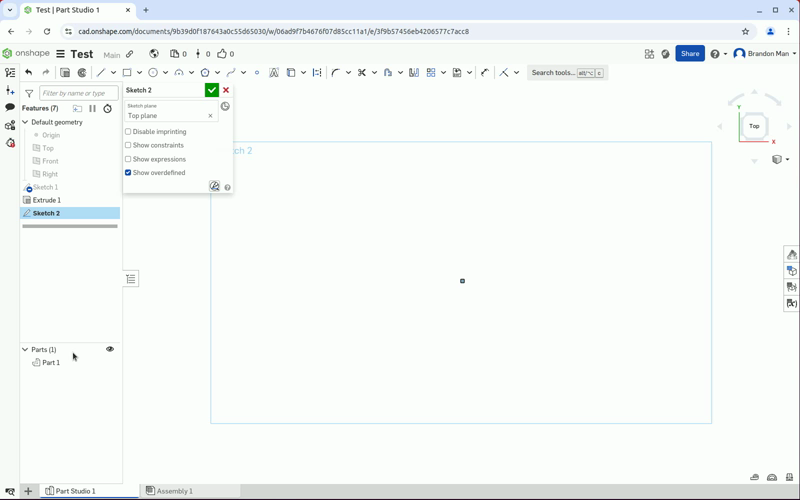
key(y)
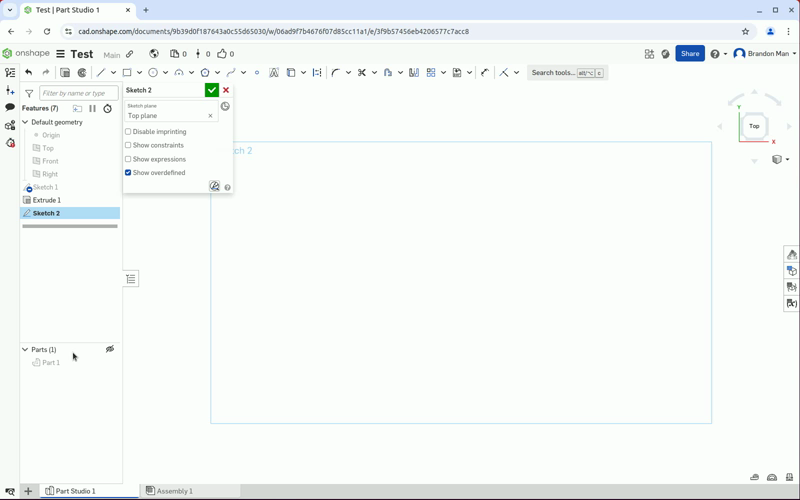
key(l)
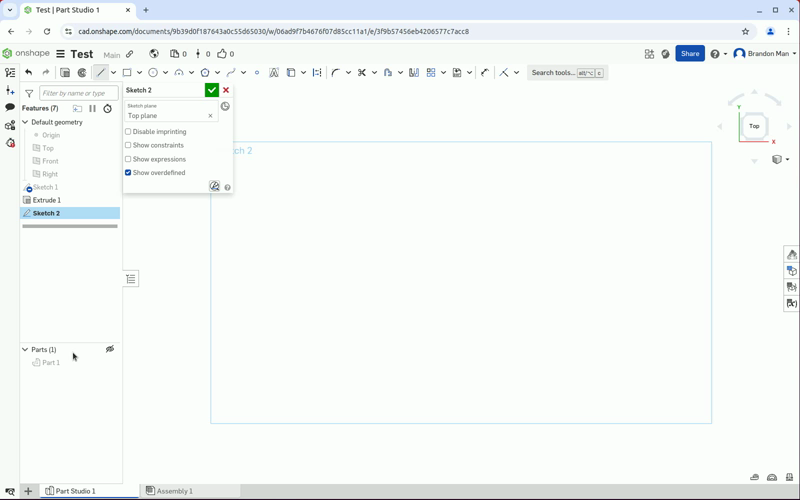
key_down(shift)
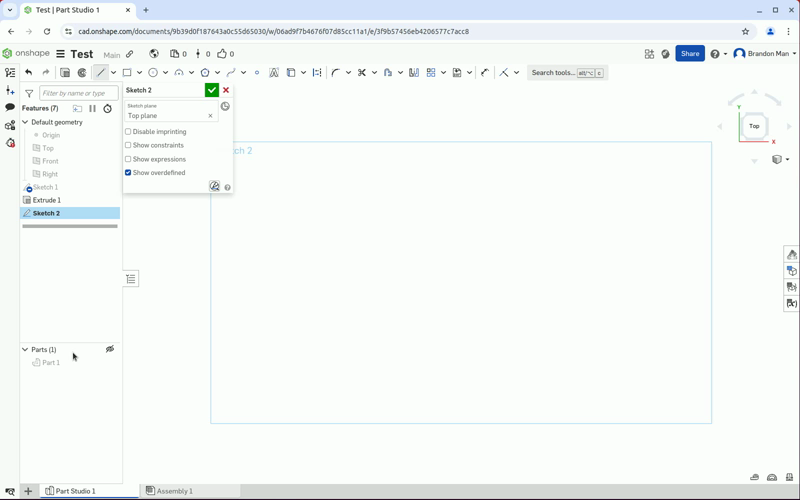
mouse_move(452, 286)
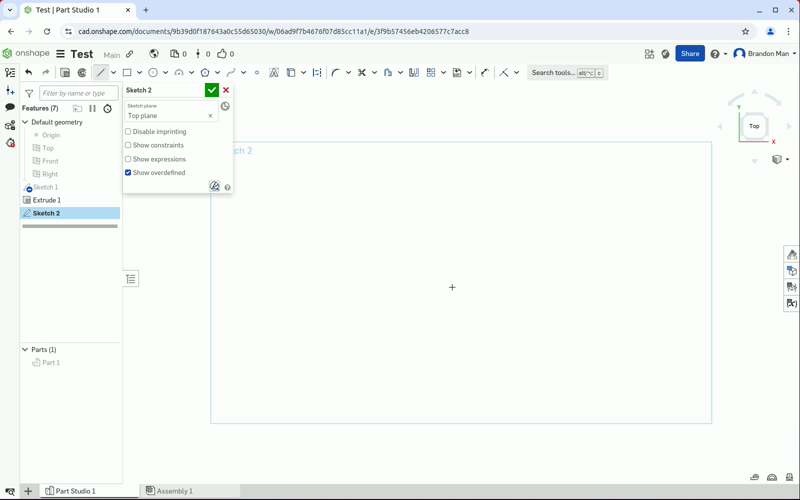
click(452, 286)
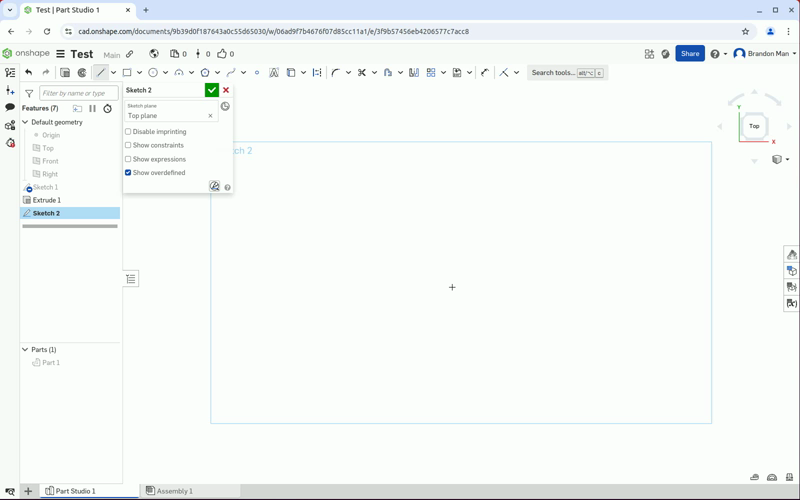
key_up(shift)
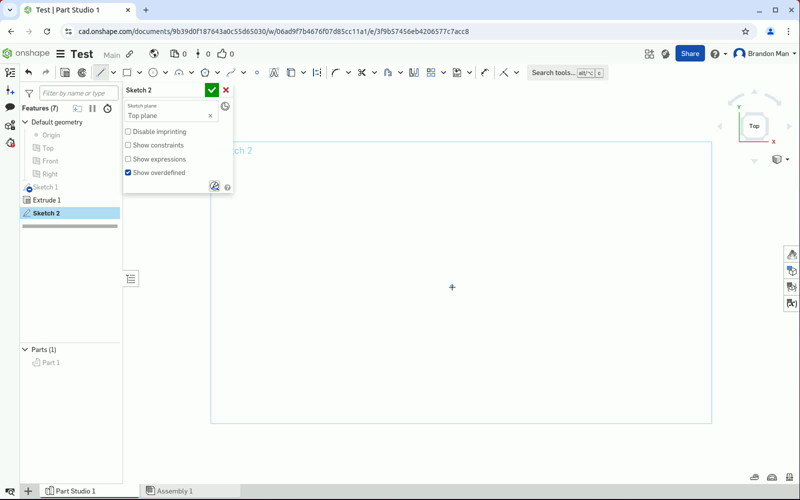
key_down(shift)
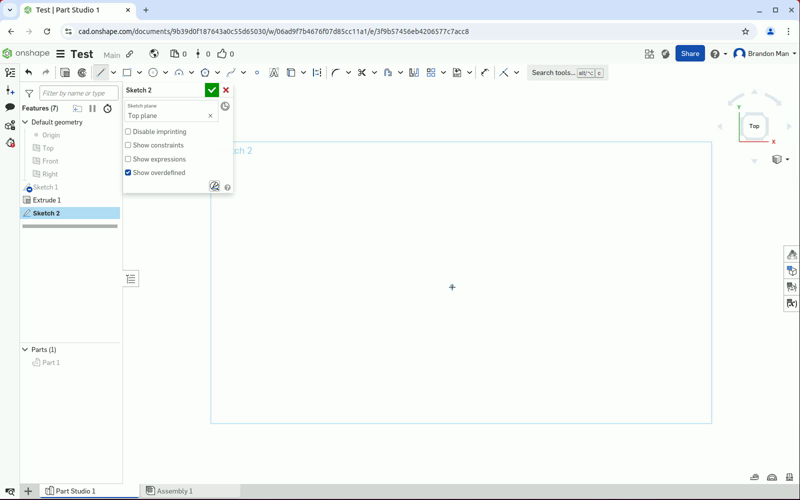
mouse_move(482, 286)
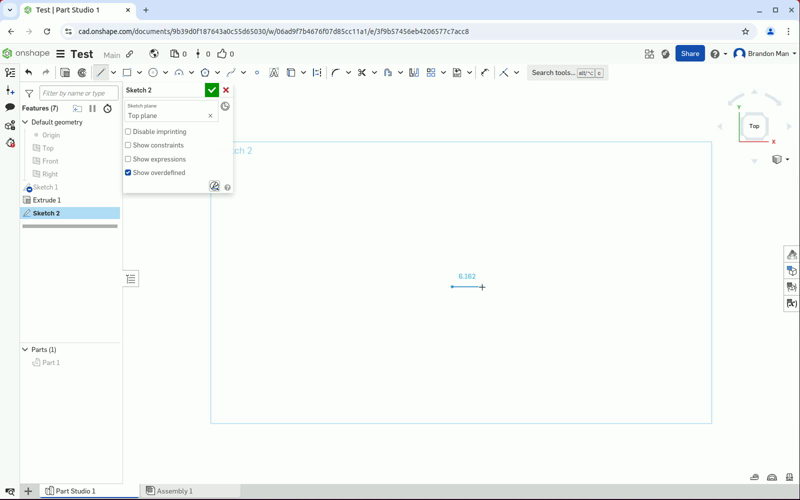
mouse_move(456, 286)
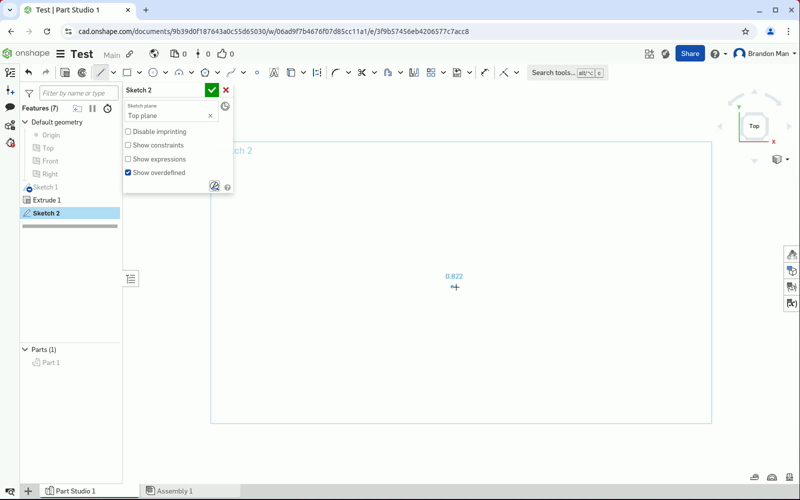
scroll(6)
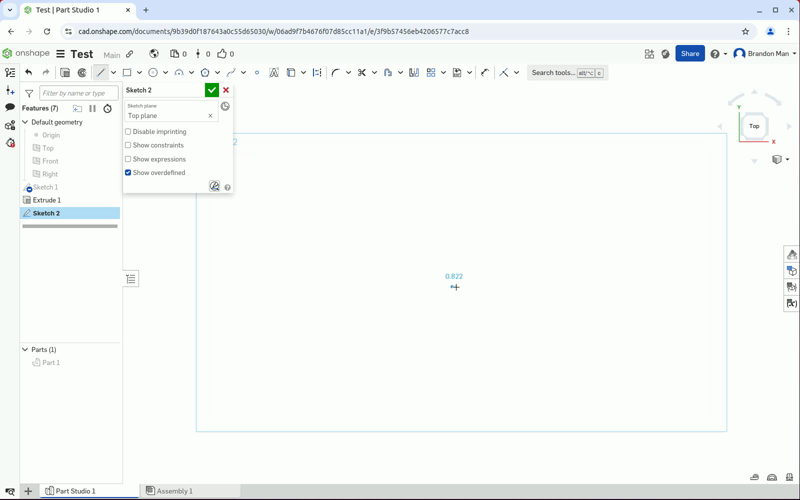
scroll(6)
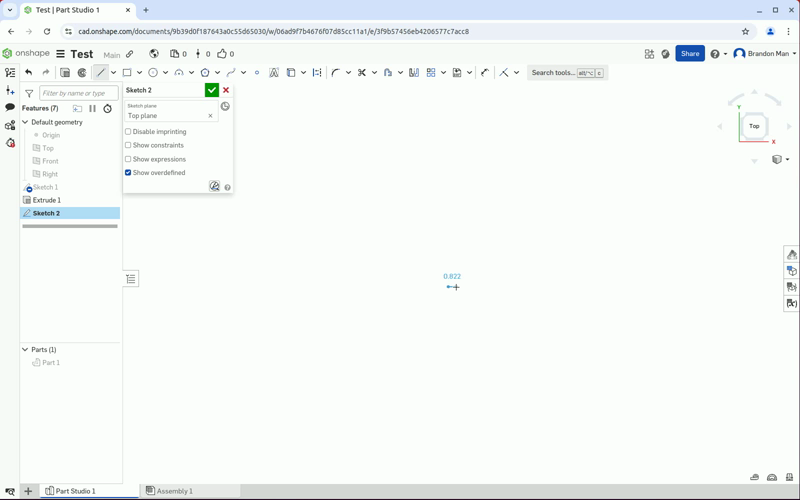
scroll(6)
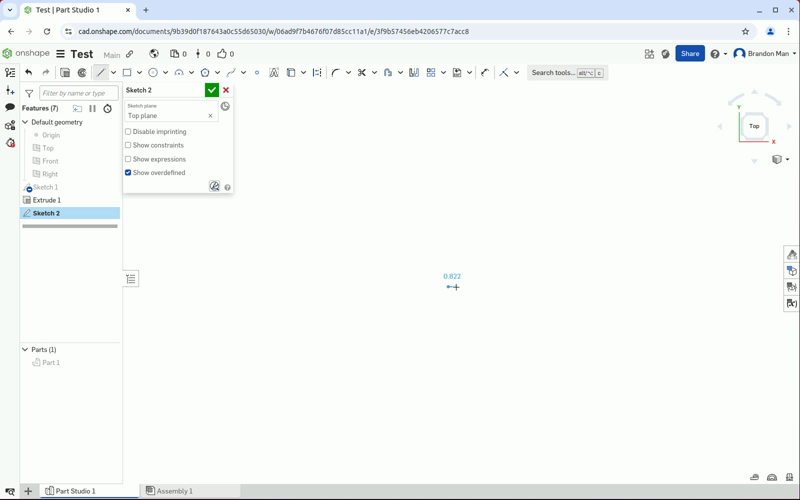
scroll(6)
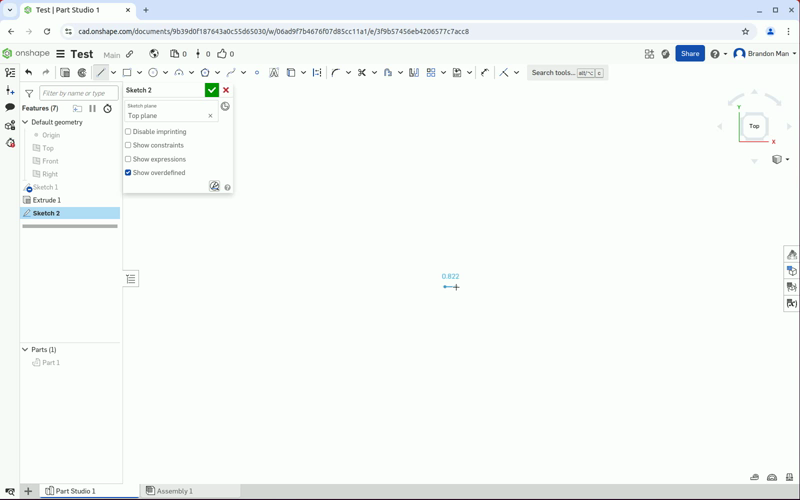
scroll(6)
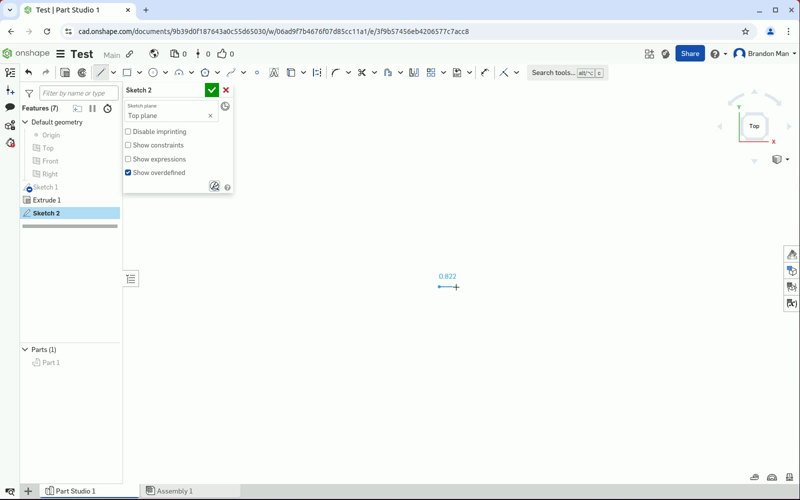
scroll(6)
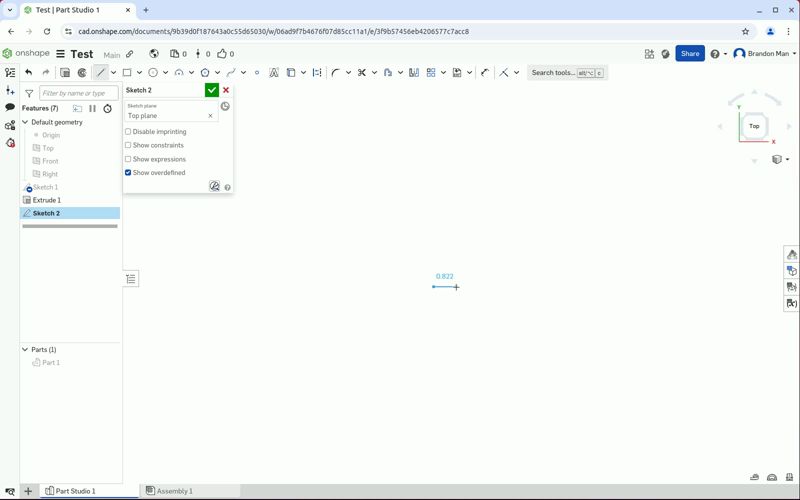
scroll(6)
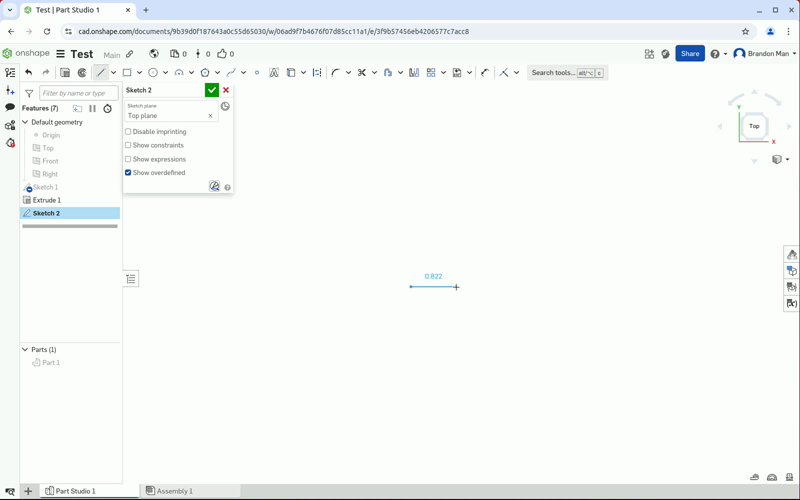
click(456, 286)
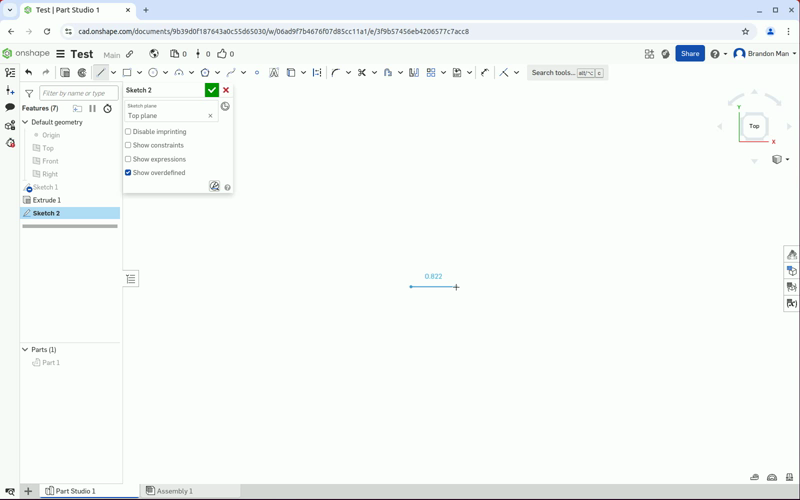
scroll(-6)
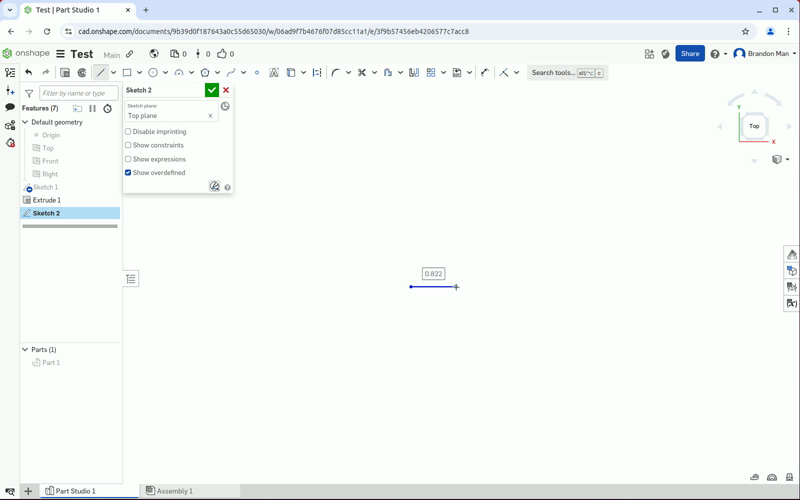
scroll(-6)
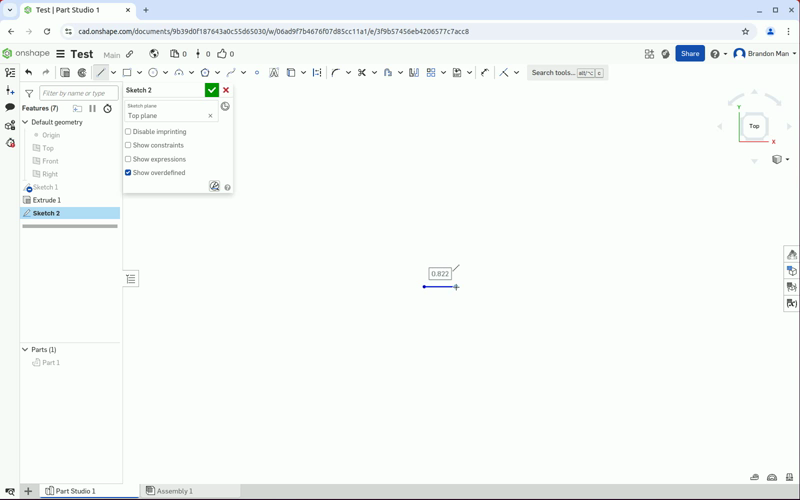
scroll(-6)
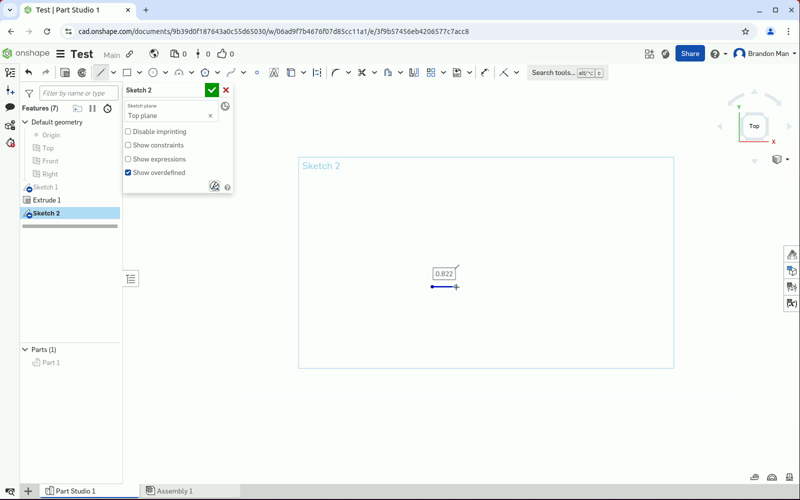
scroll(-6)
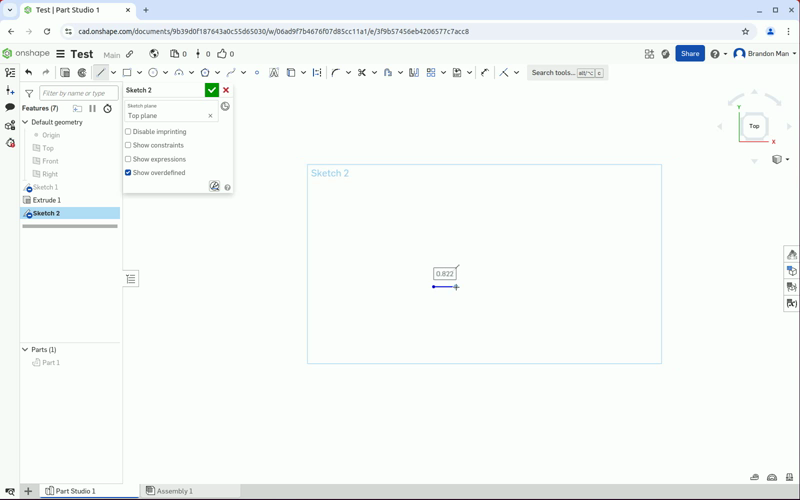
scroll(-6)
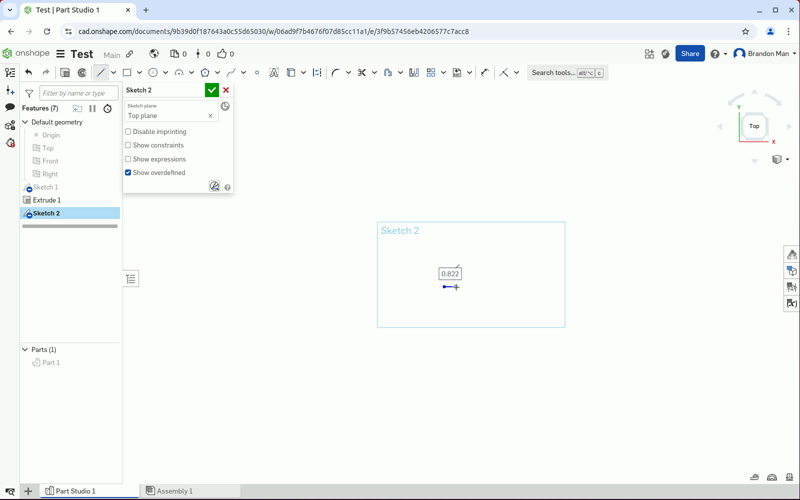
scroll(-6)
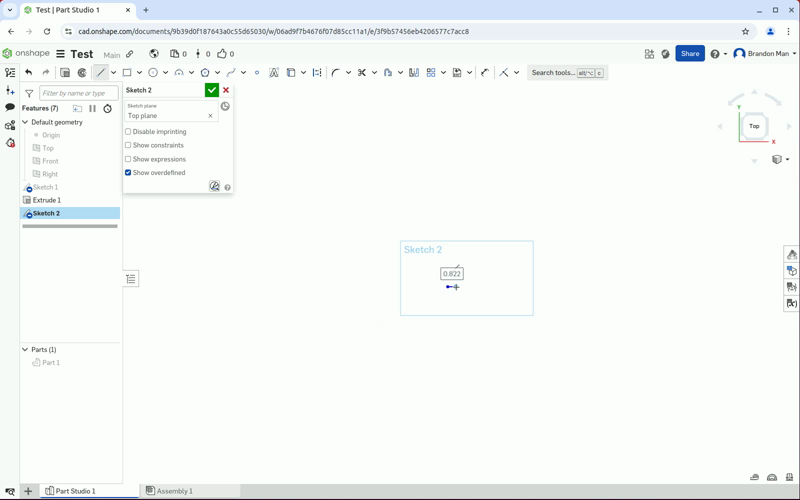
scroll(-6)
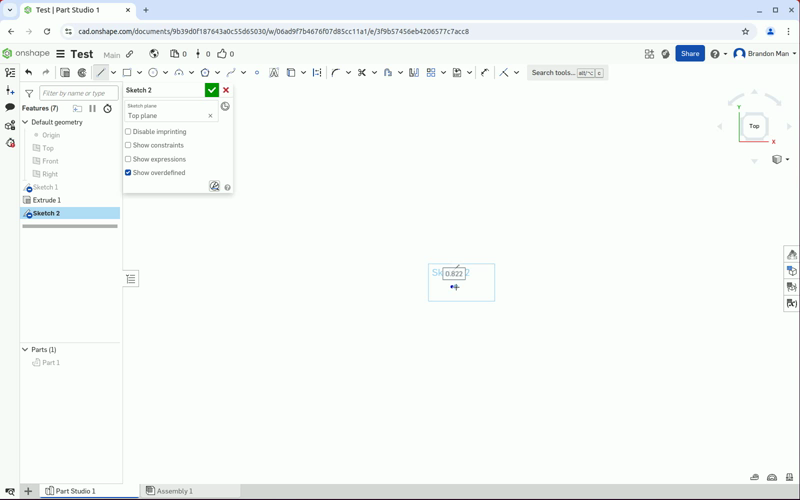
key_up(shift)
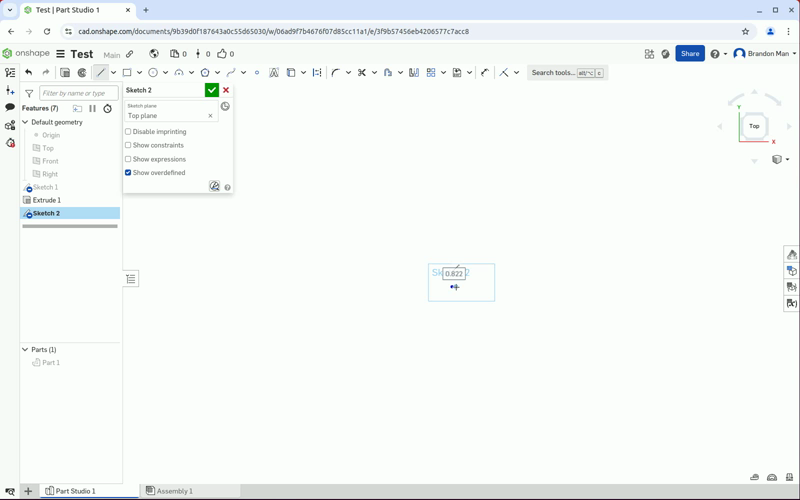
key_down(shift)
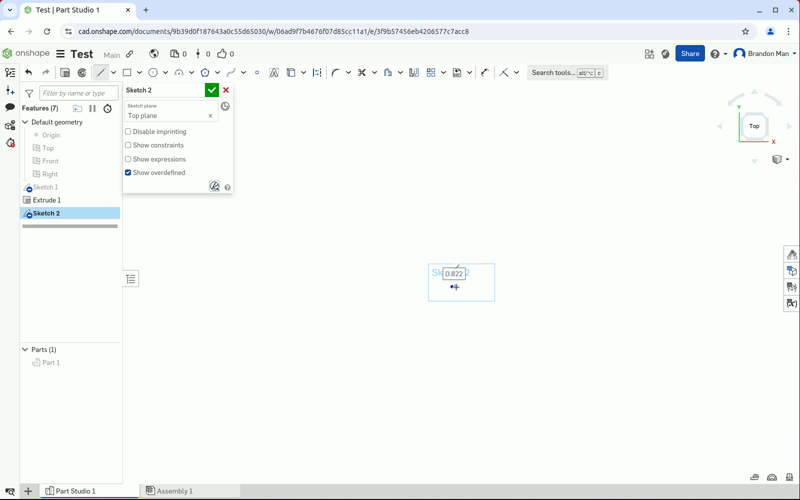
mouse_move(486, 286)
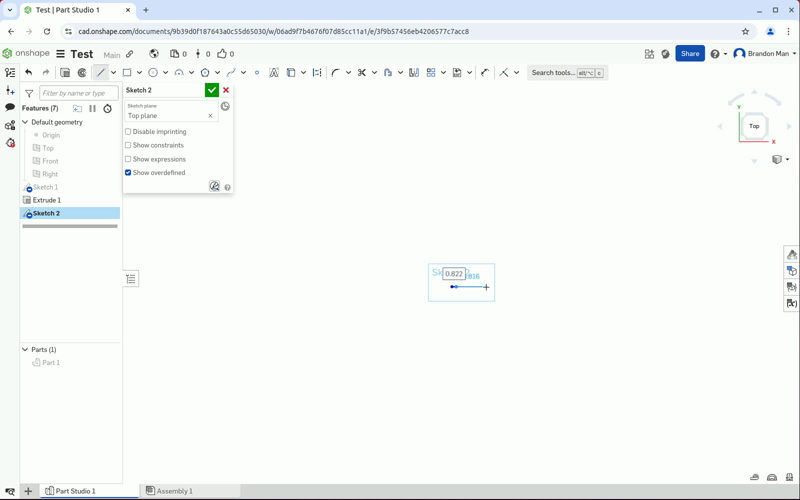
mouse_move(456, 282)
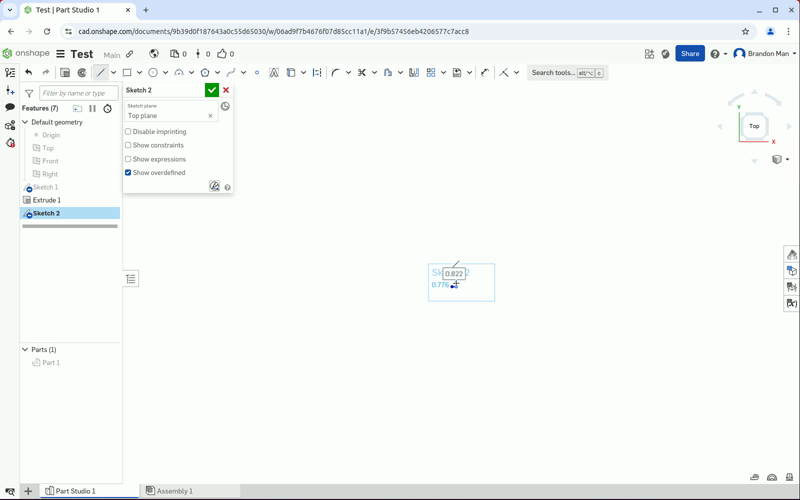
scroll(6)
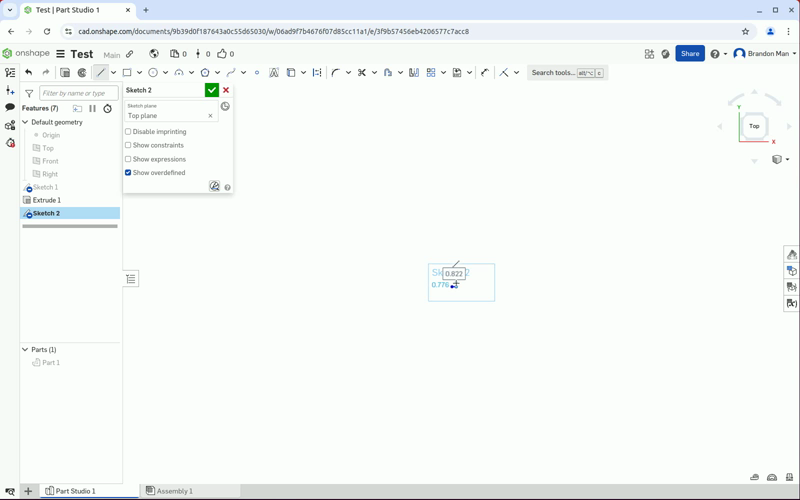
scroll(6)
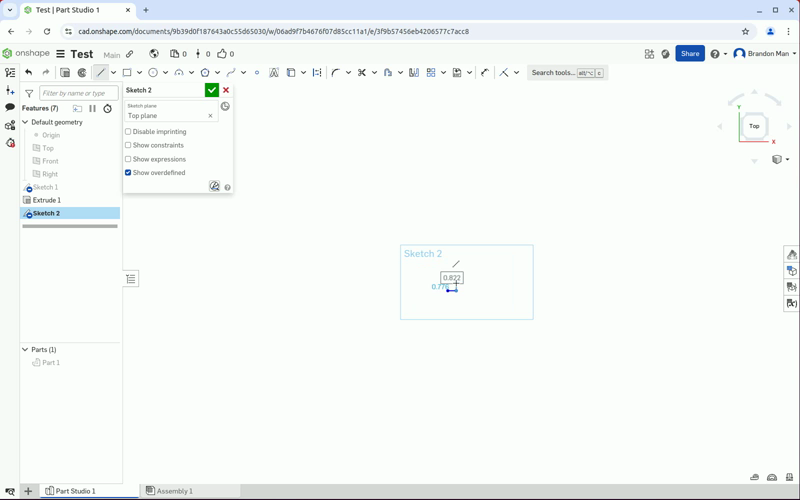
scroll(6)
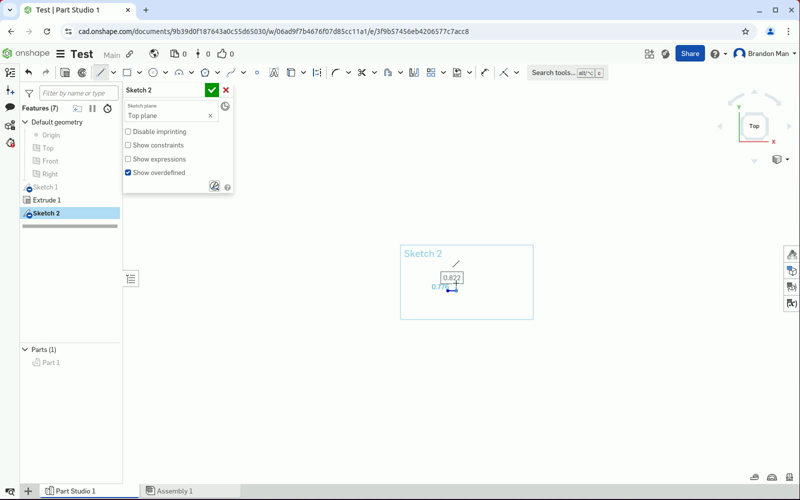
scroll(6)
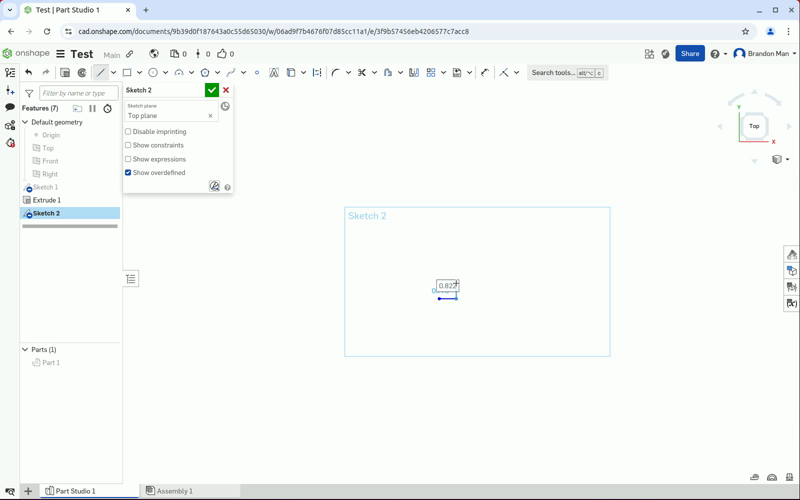
scroll(6)
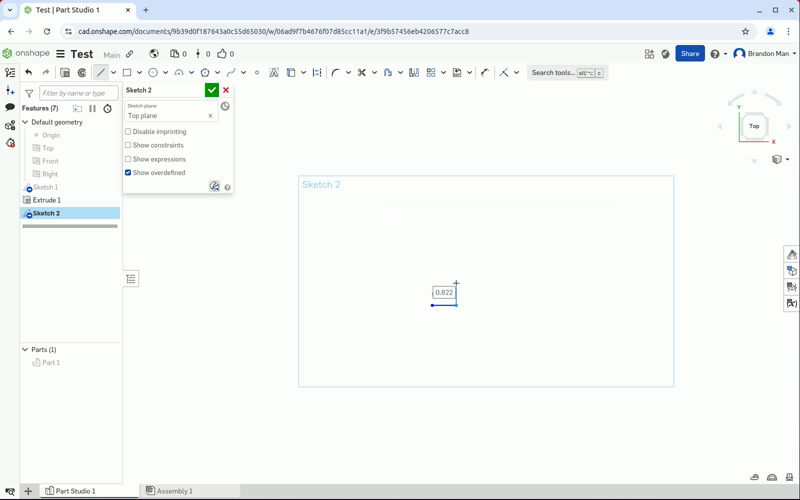
scroll(6)
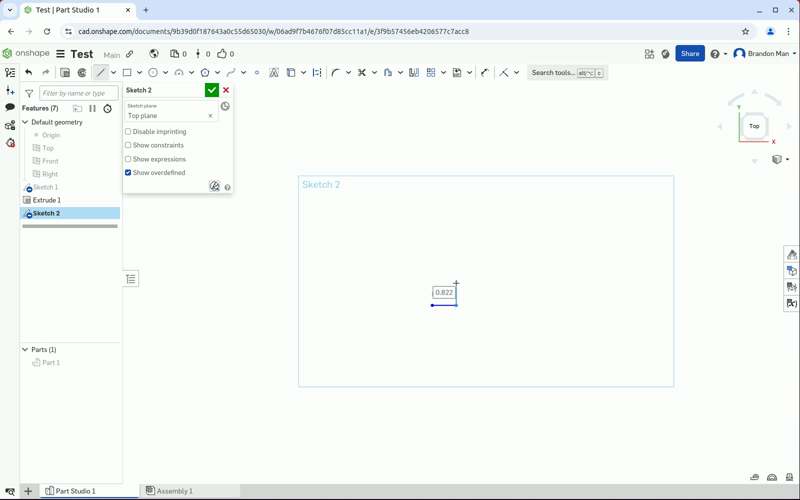
scroll(6)
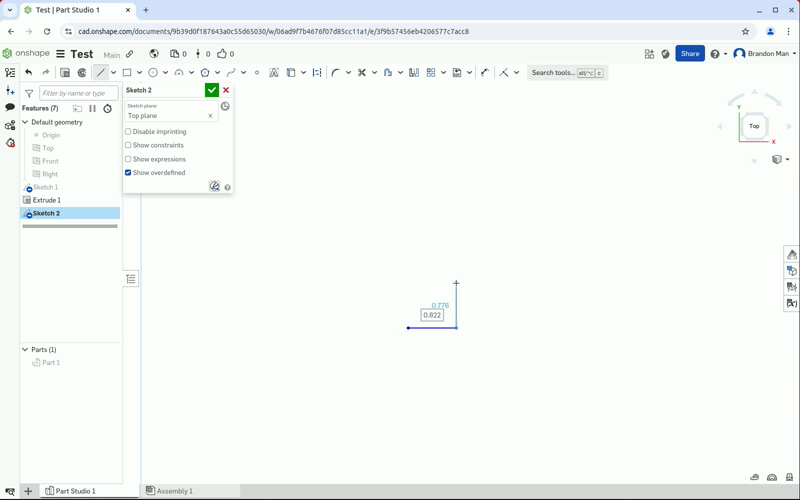
click(456, 282)
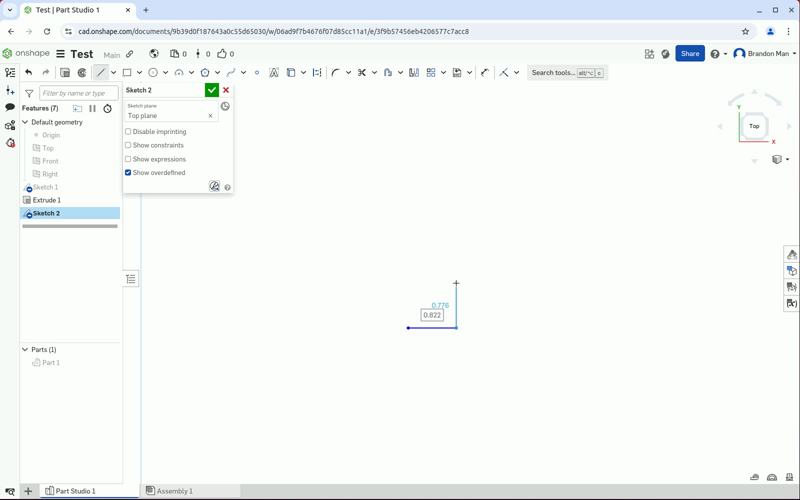
scroll(-6)
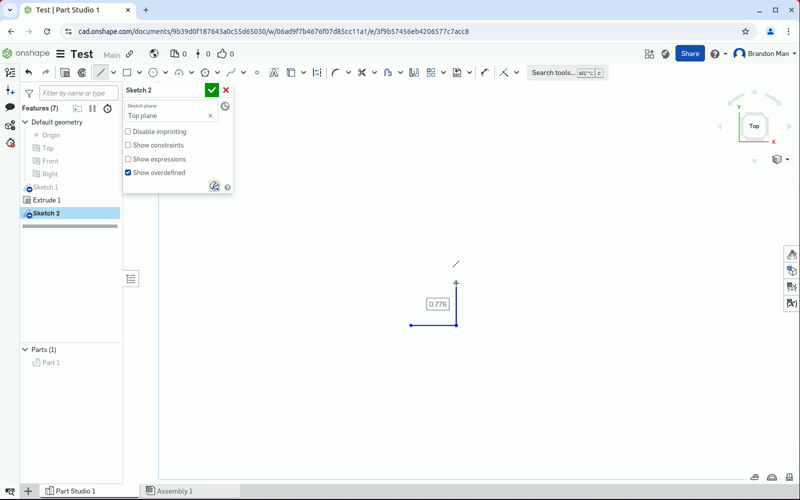
scroll(-6)
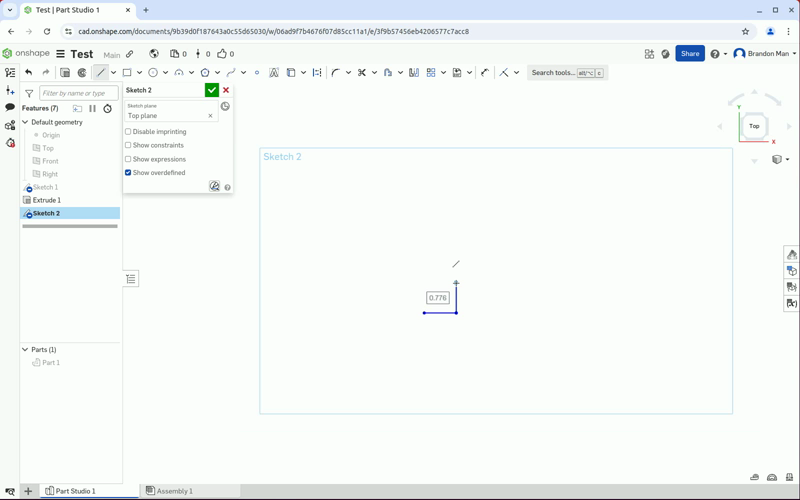
scroll(-6)
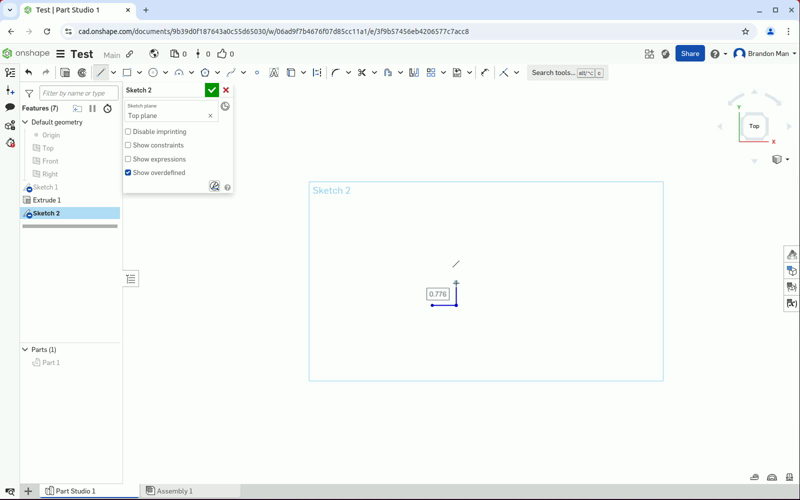
scroll(-6)
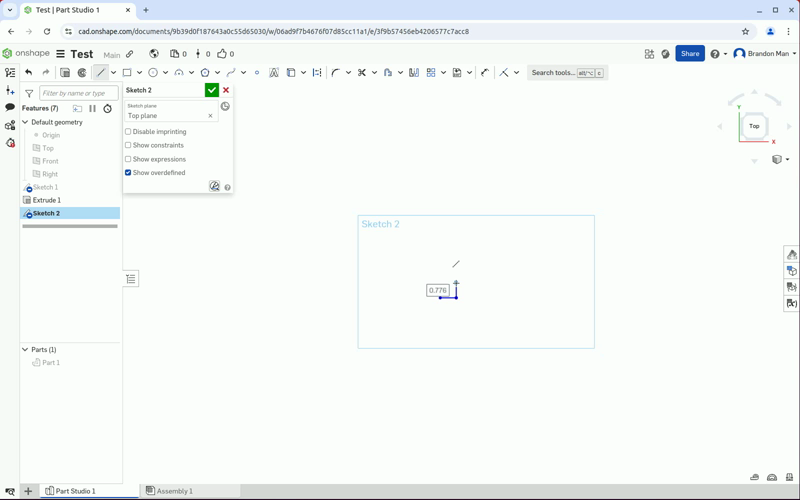
scroll(-6)
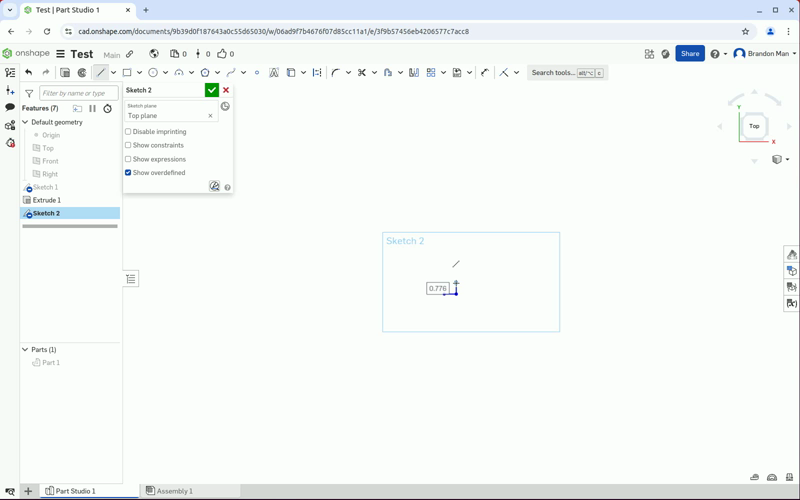
scroll(-6)
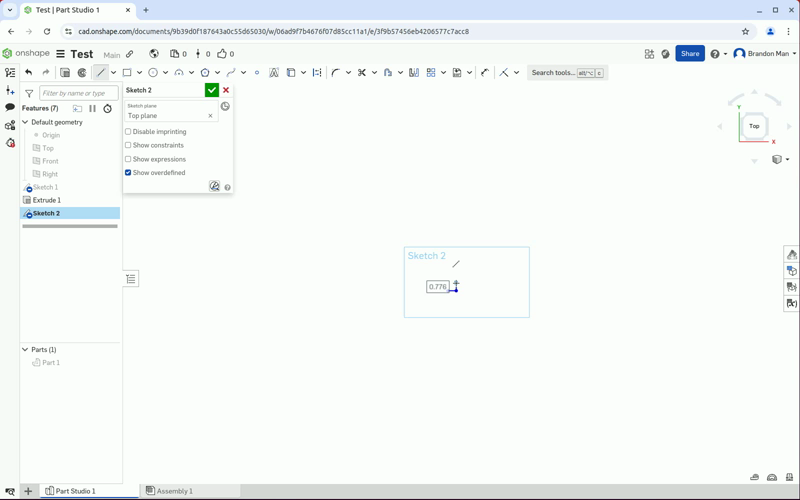
scroll(-6)
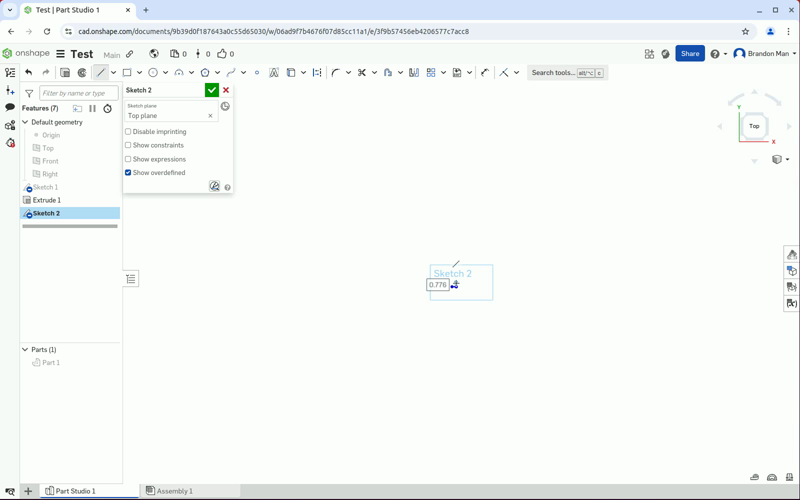
key_up(shift)
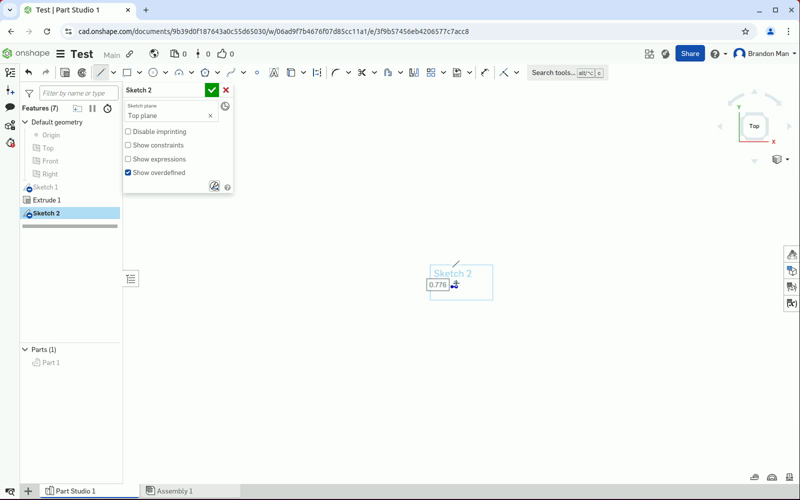
key_down(shift)
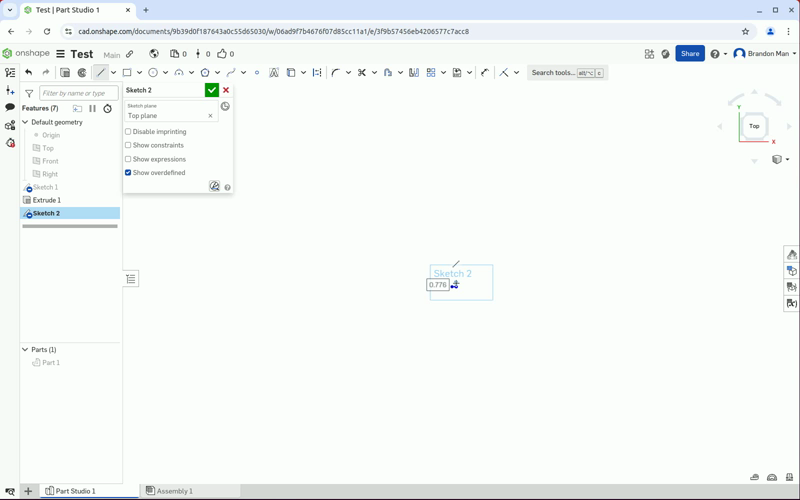
mouse_move(486, 282)
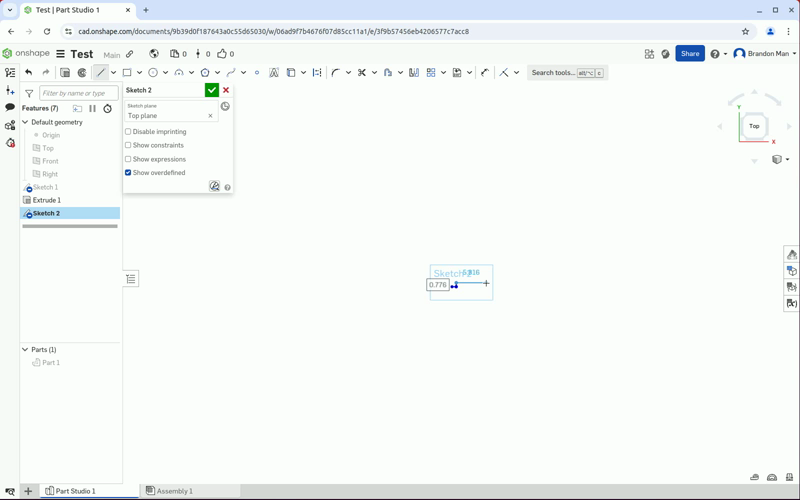
mouse_move(452, 282)
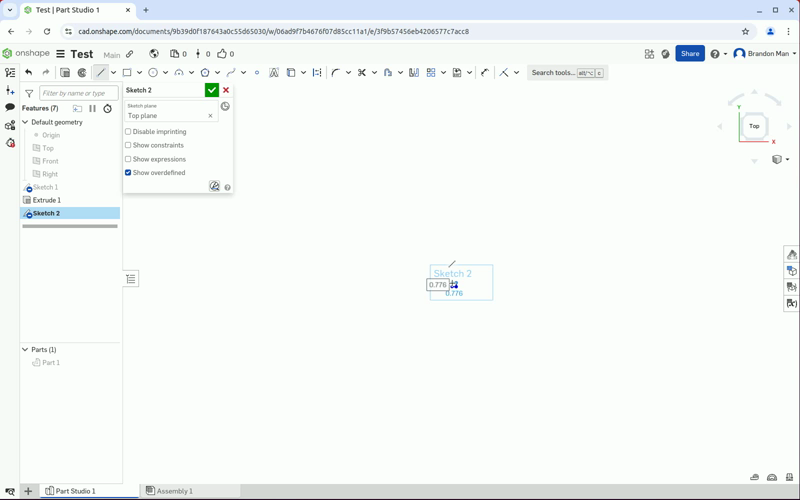
scroll(6)
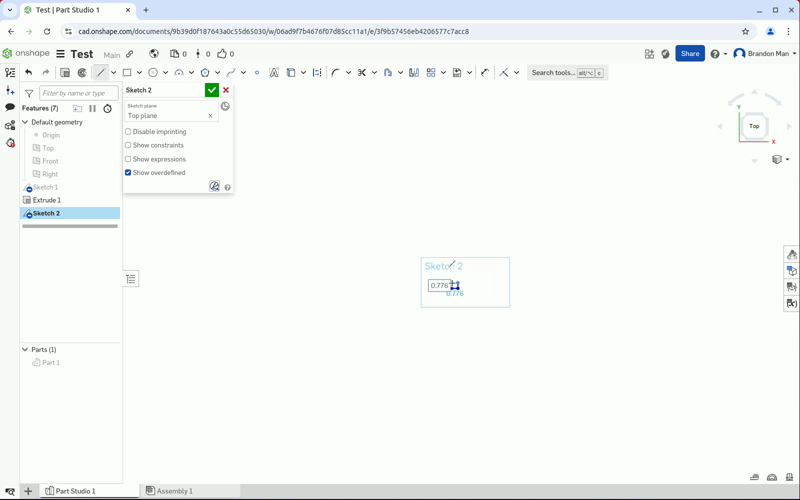
scroll(6)
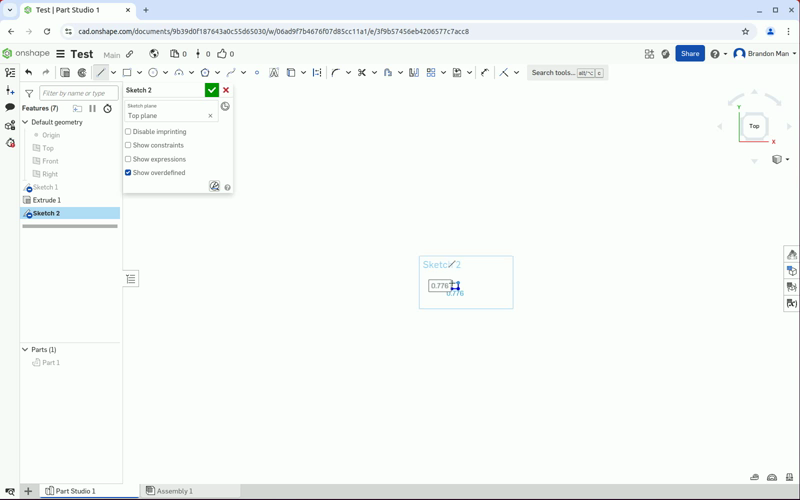
scroll(6)
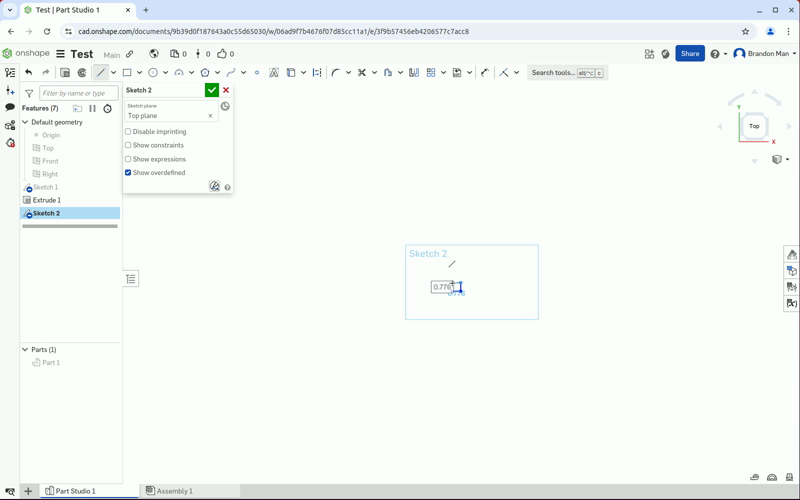
scroll(6)
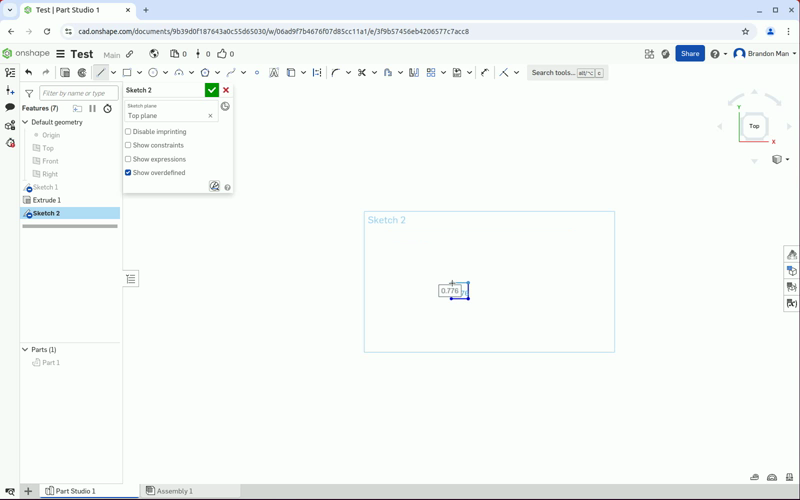
scroll(6)
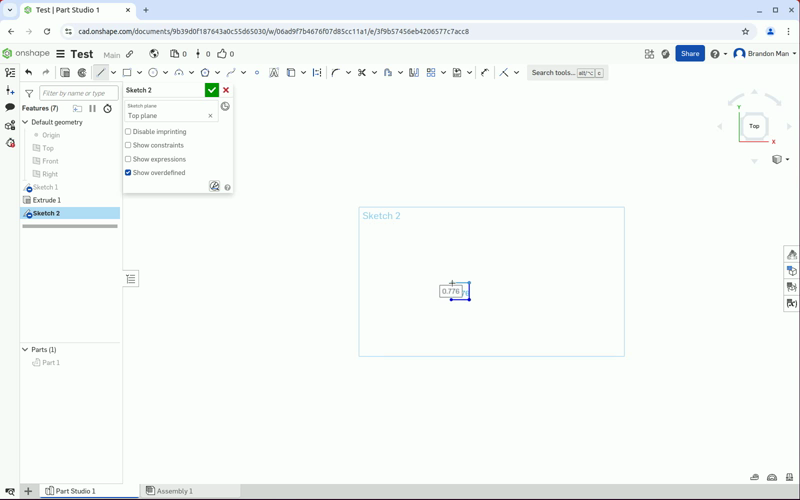
scroll(6)
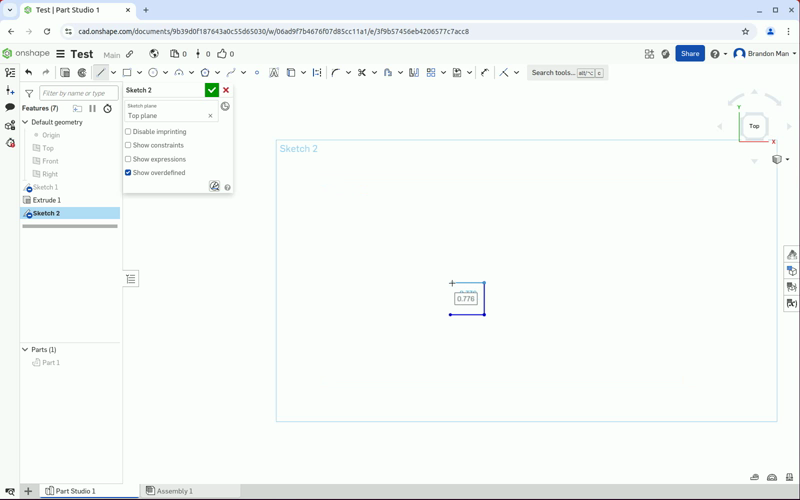
scroll(6)
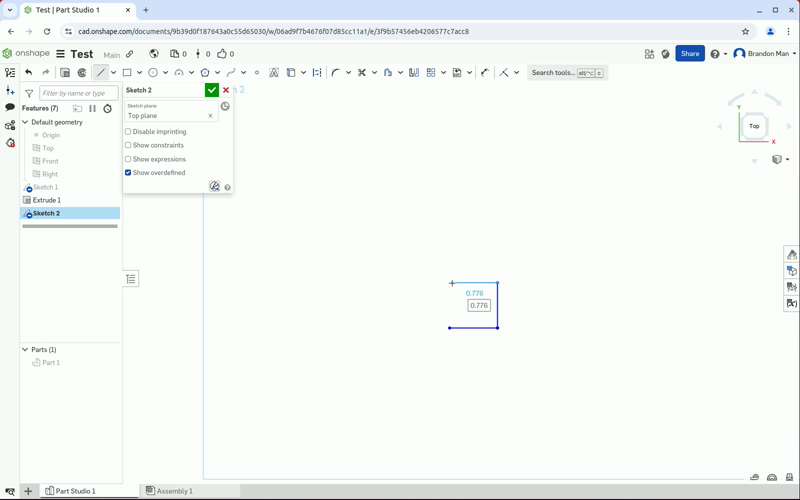
click(452, 282)
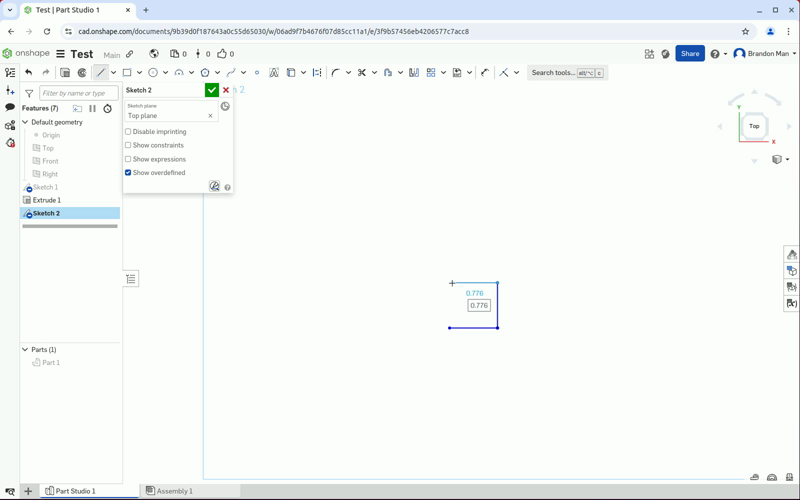
scroll(-6)
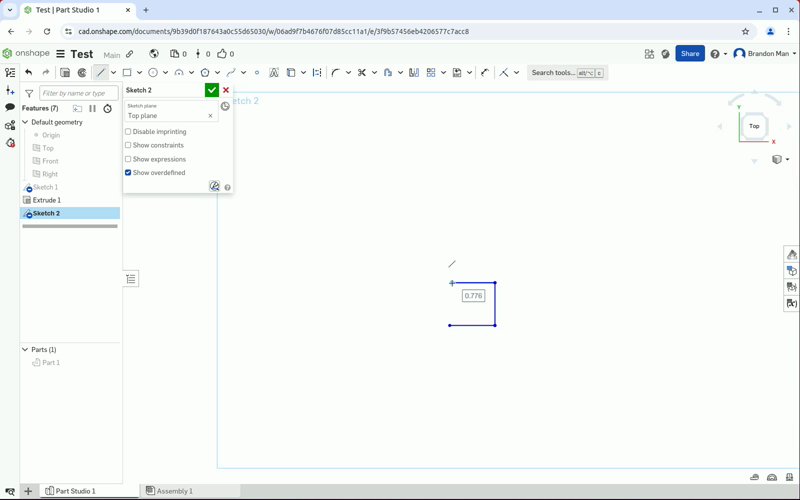
scroll(-6)
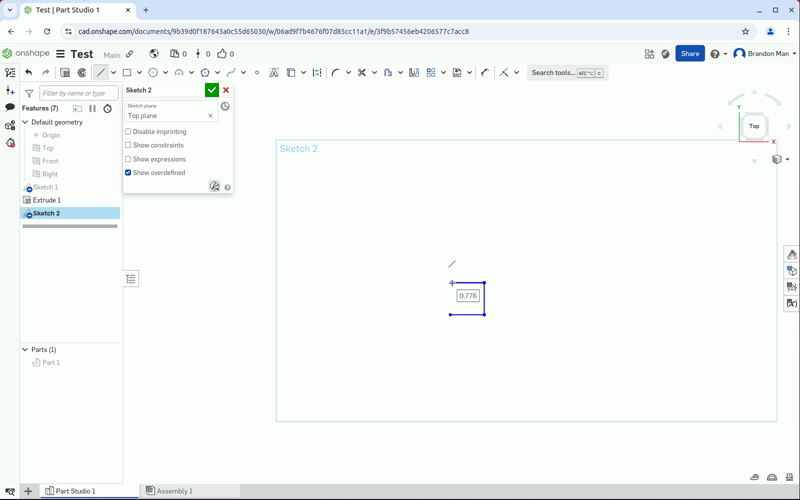
scroll(-6)
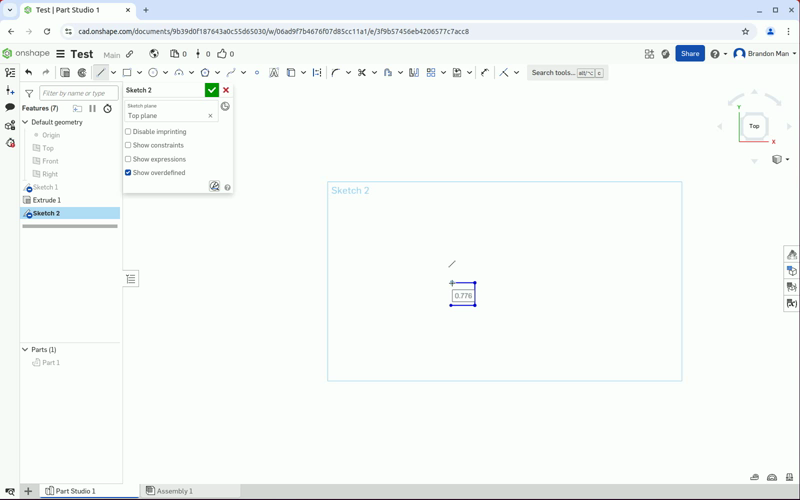
scroll(-6)
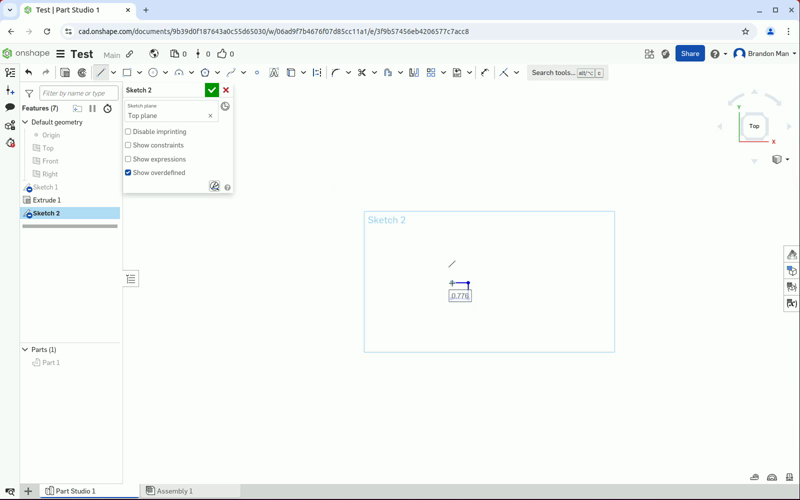
scroll(-6)
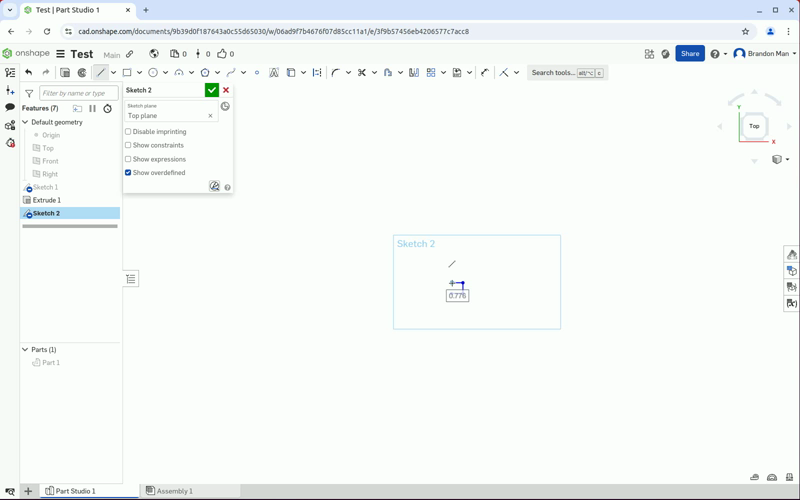
scroll(-6)
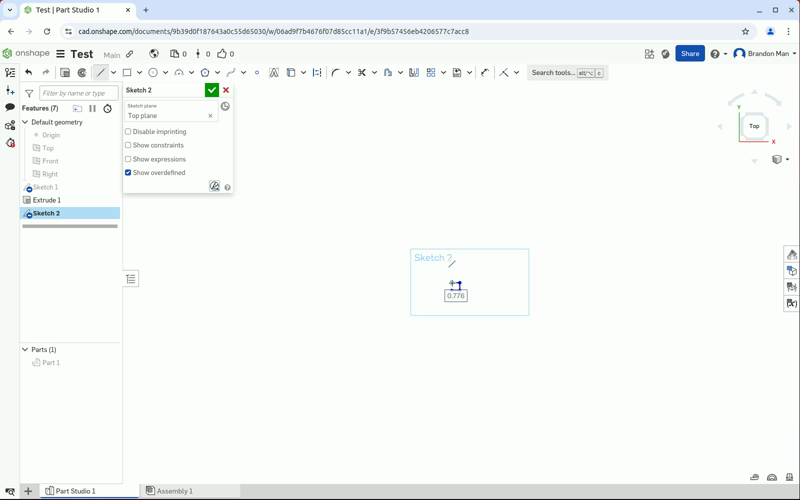
scroll(-6)
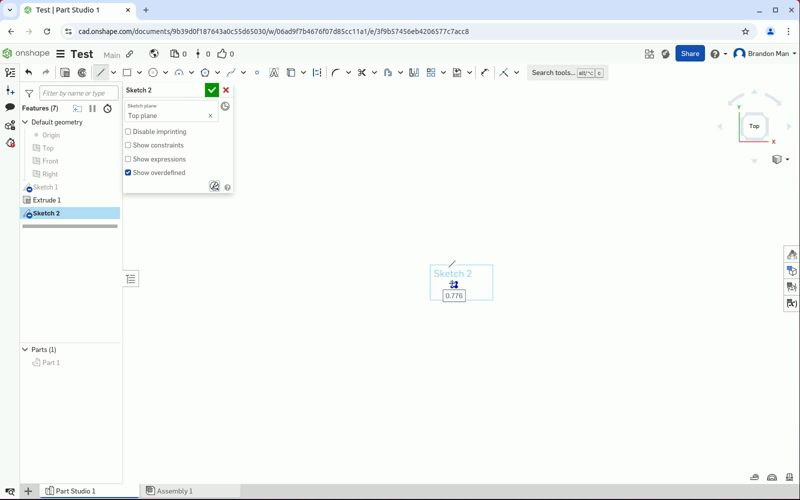
key_up(shift)
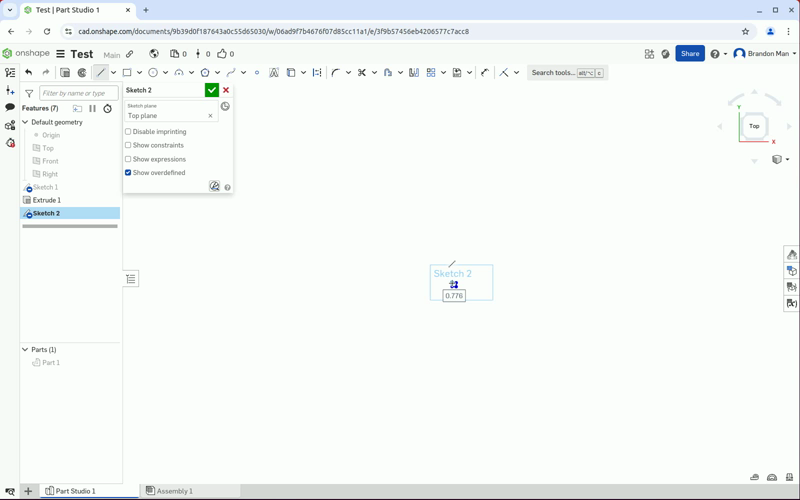
mouse_move(482, 282)
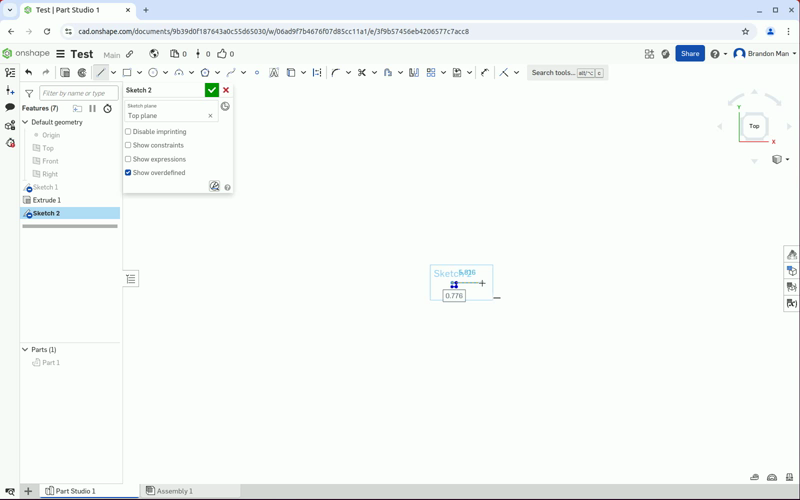
key_down(shift)
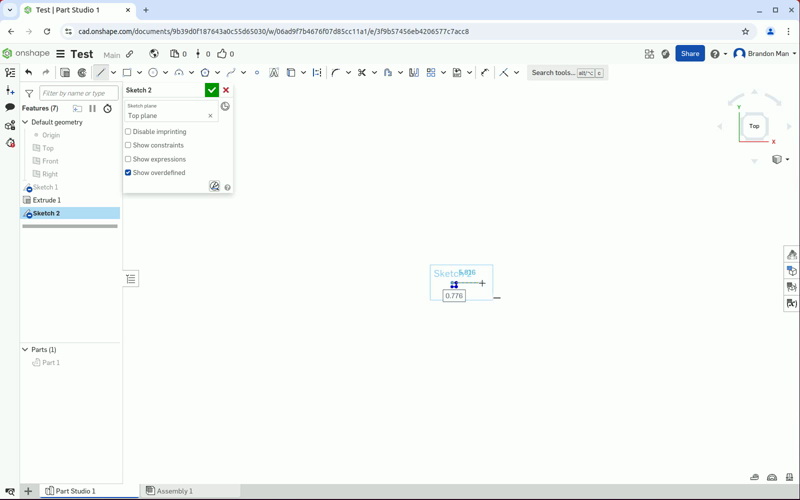
mouse_move(452, 286)
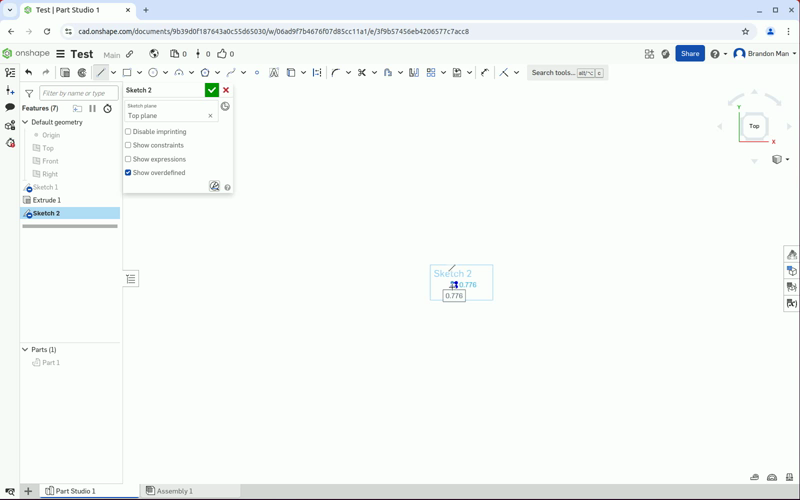
scroll(6)
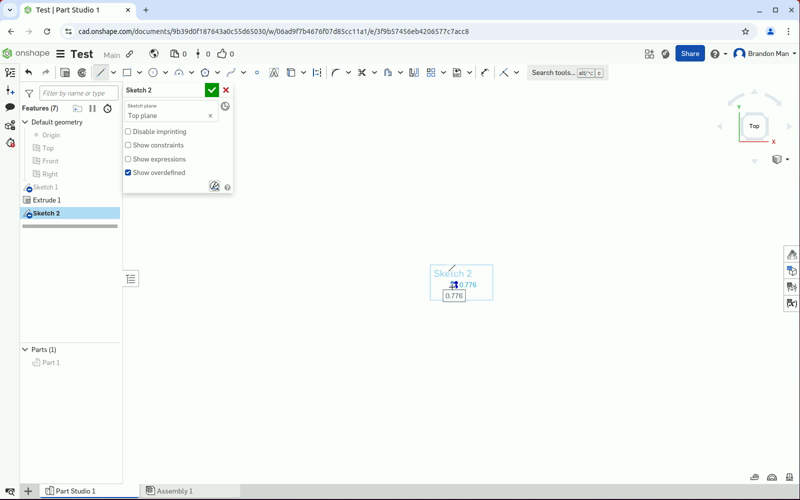
scroll(6)
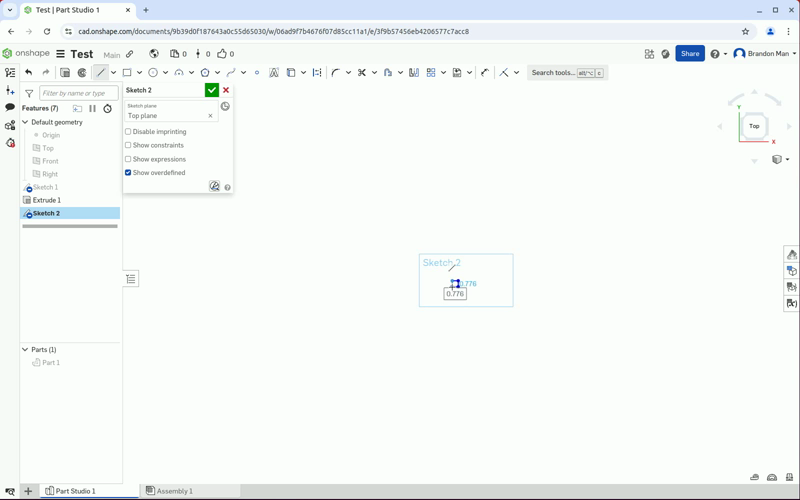
scroll(6)
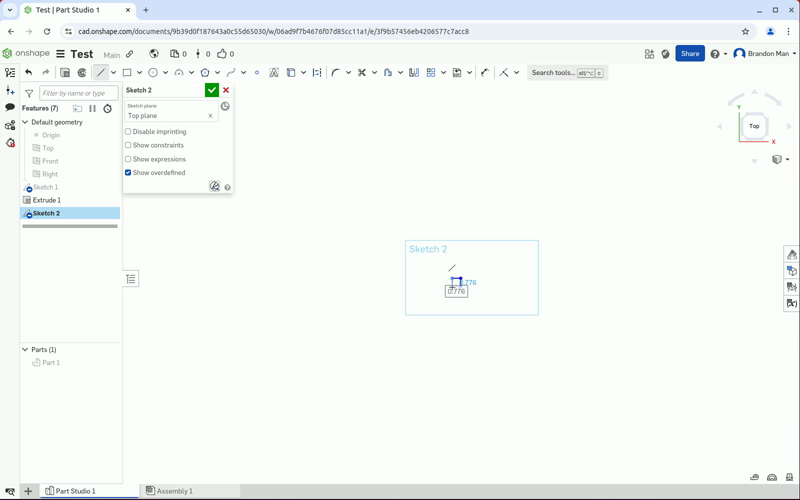
scroll(6)
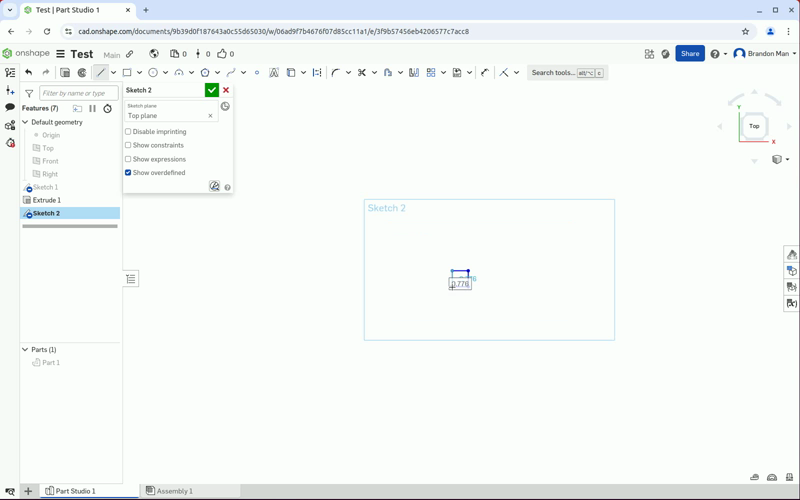
scroll(6)
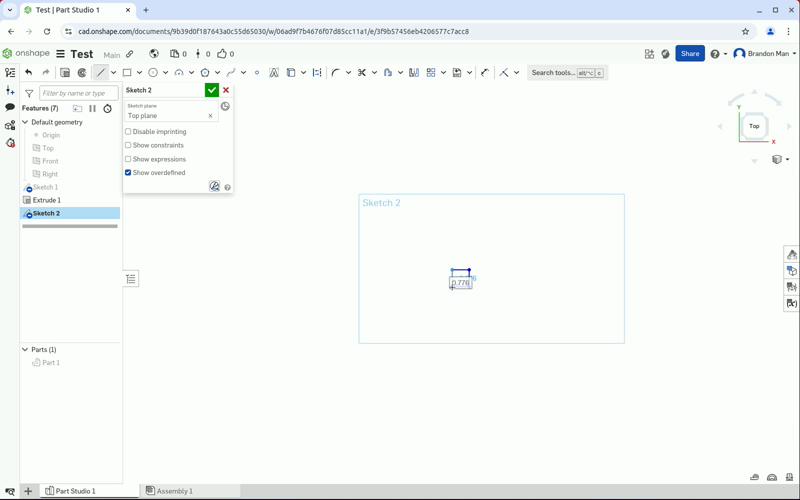
scroll(6)
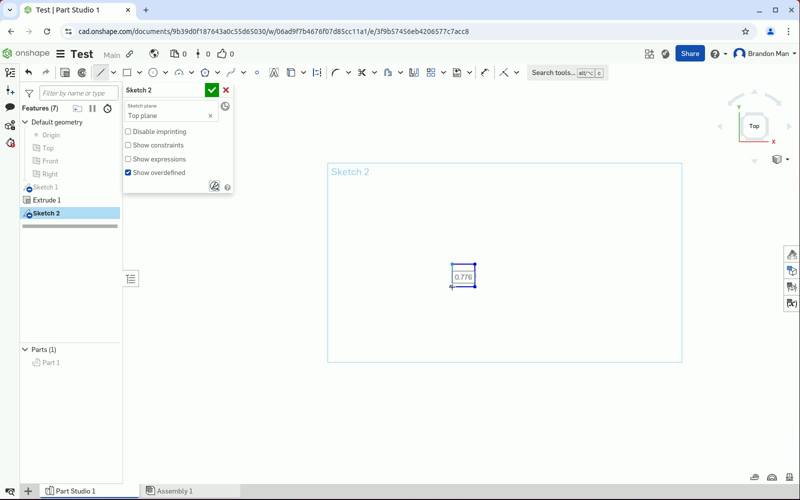
scroll(6)
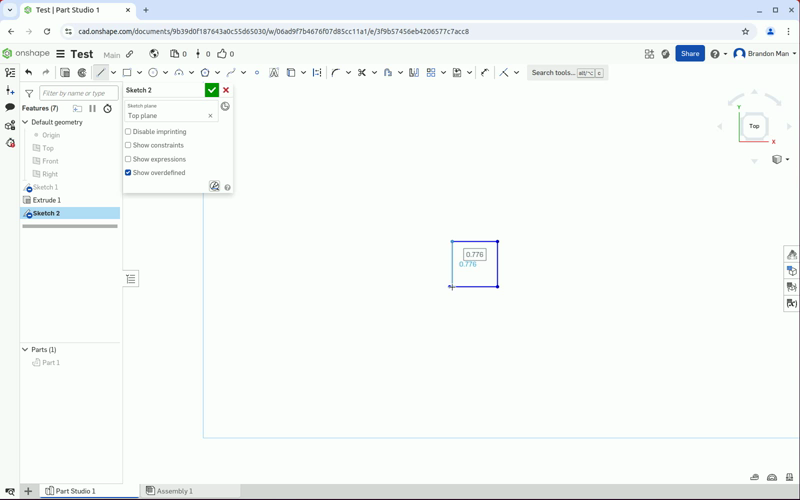
key_up(shift)
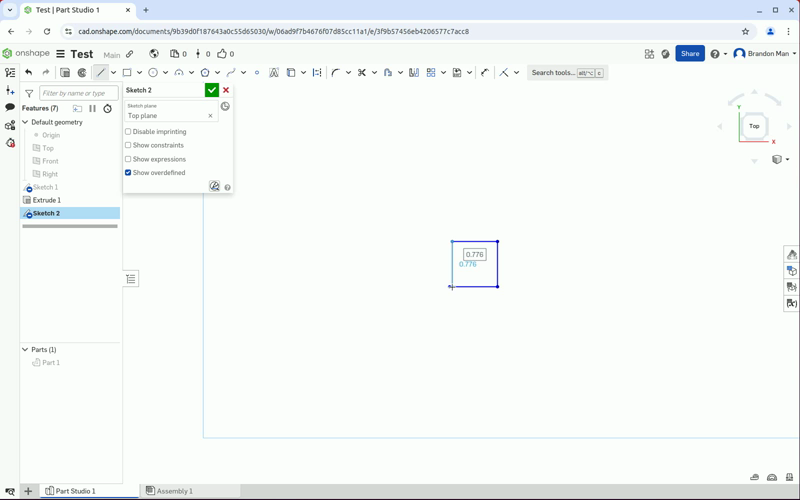
click(452, 286)
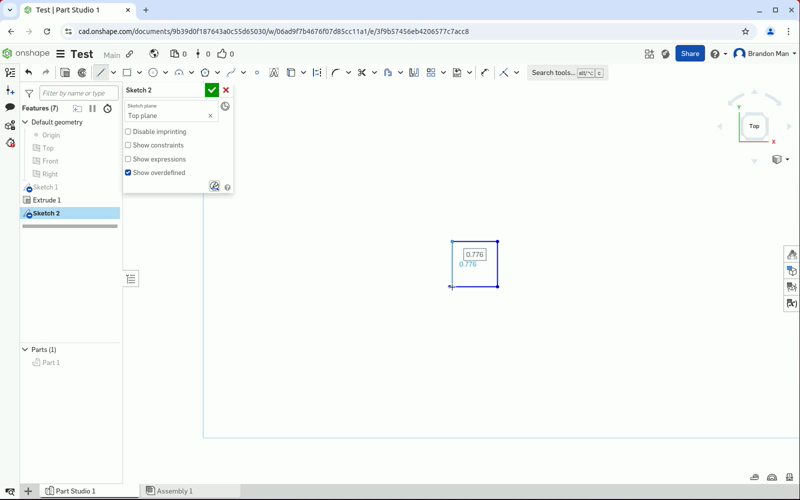
scroll(-6)
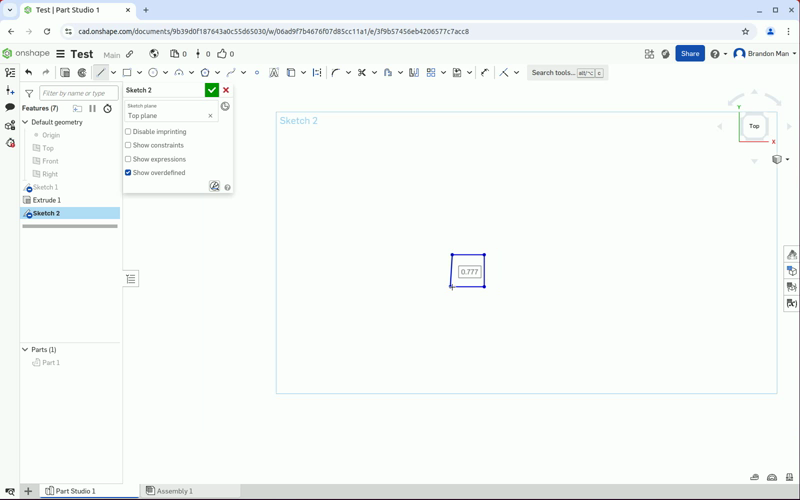
scroll(-6)
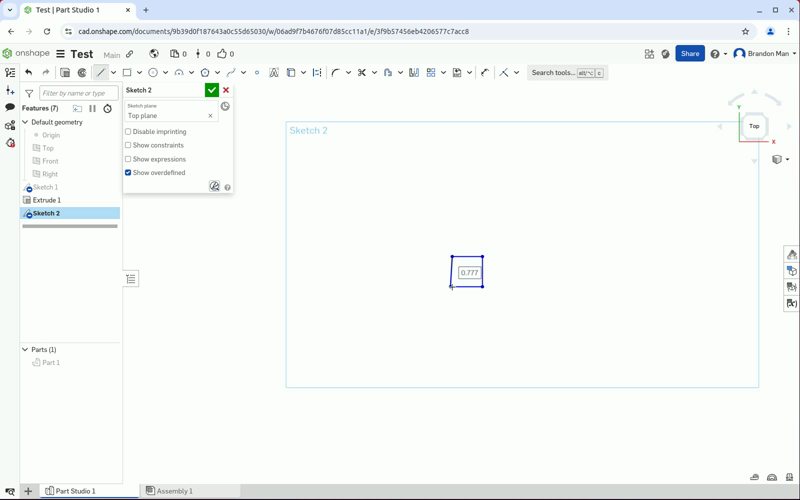
scroll(-6)
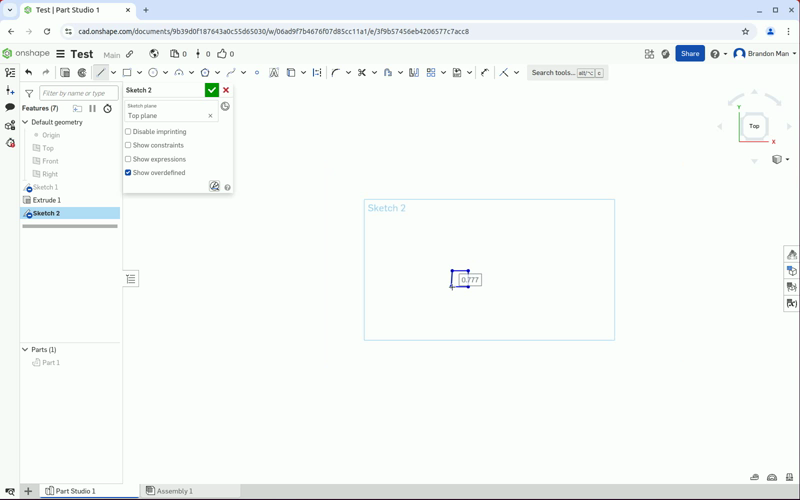
scroll(-6)
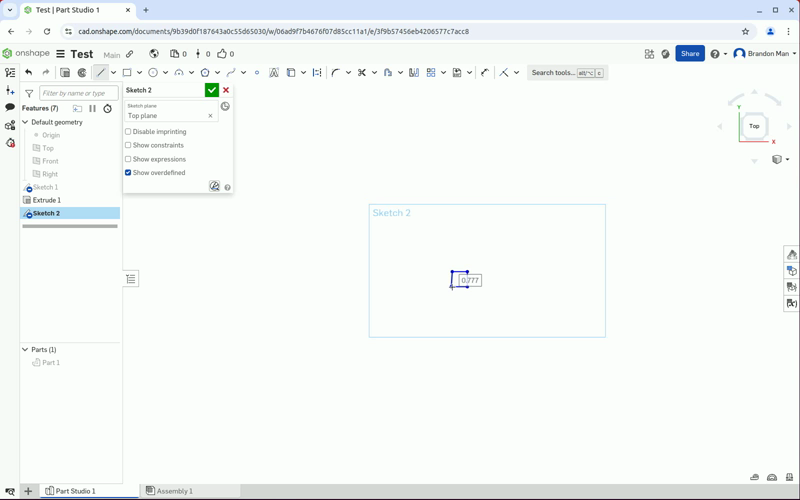
scroll(-6)
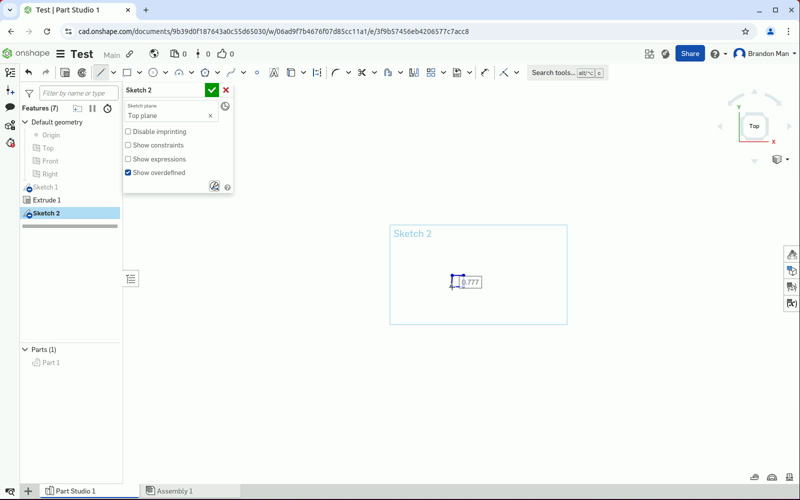
scroll(-6)
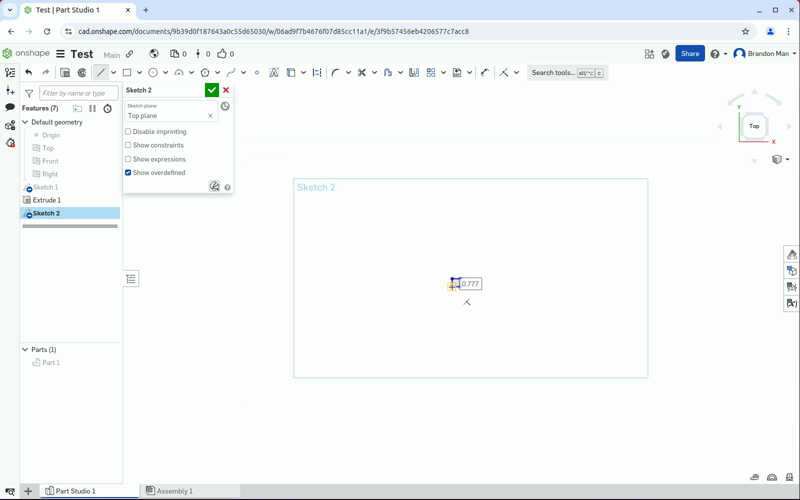
scroll(-6)
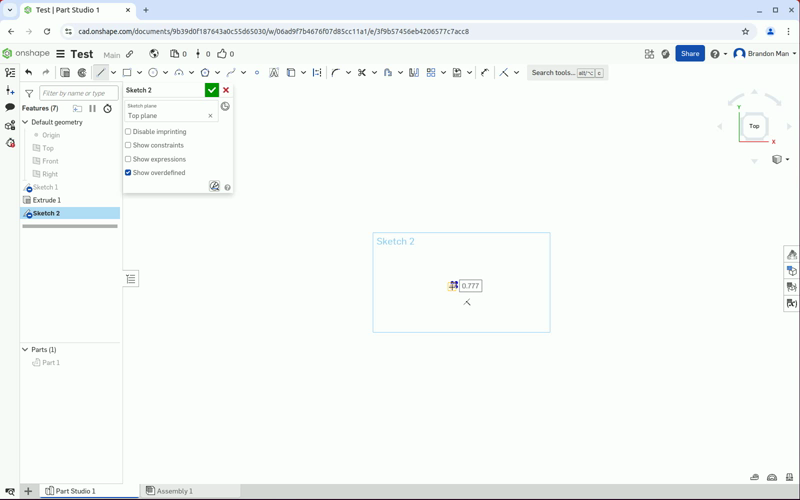
key(esc)
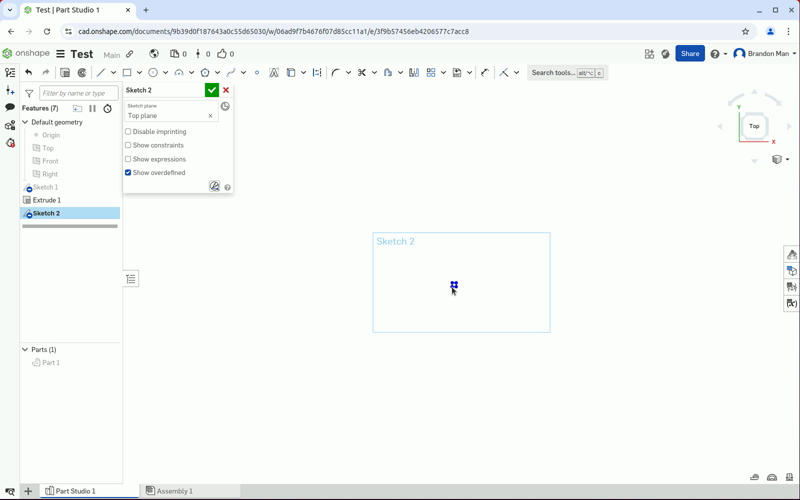
mouse_move(453, 285)
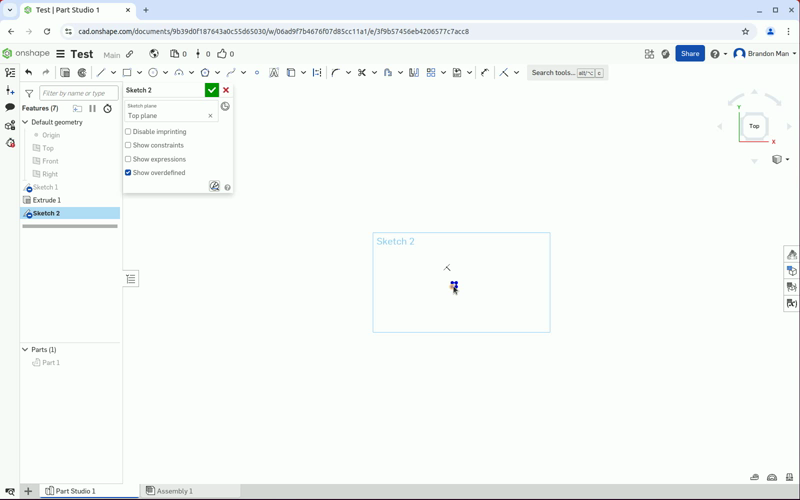
scroll(6)
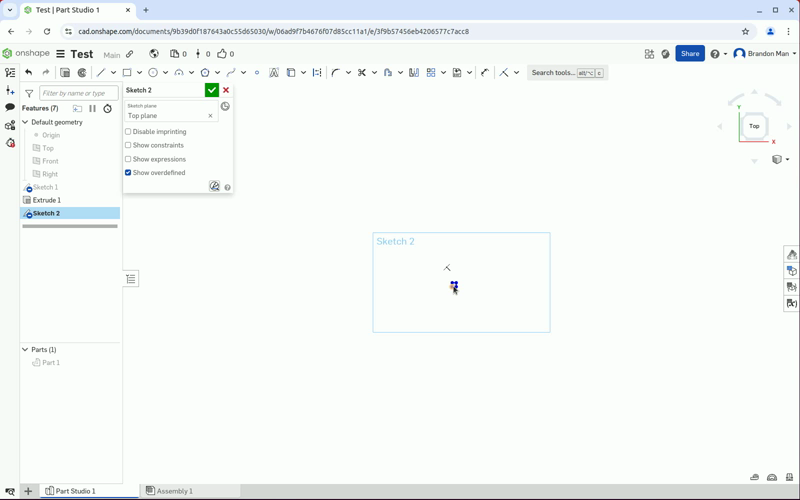
scroll(6)
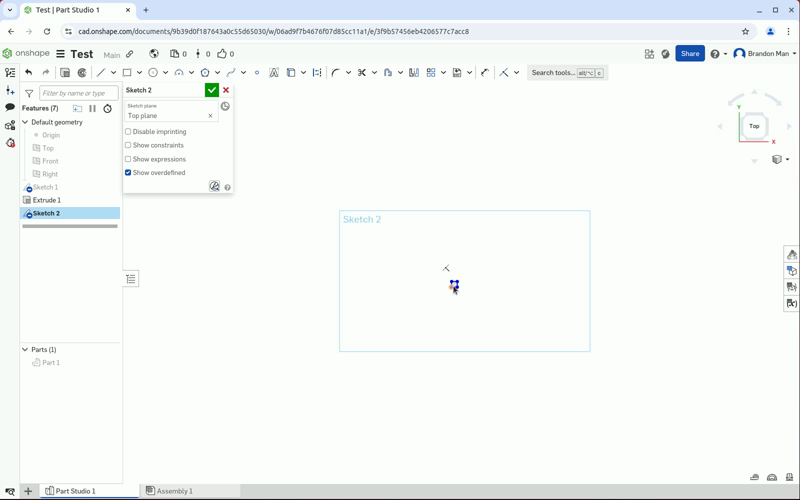
scroll(6)
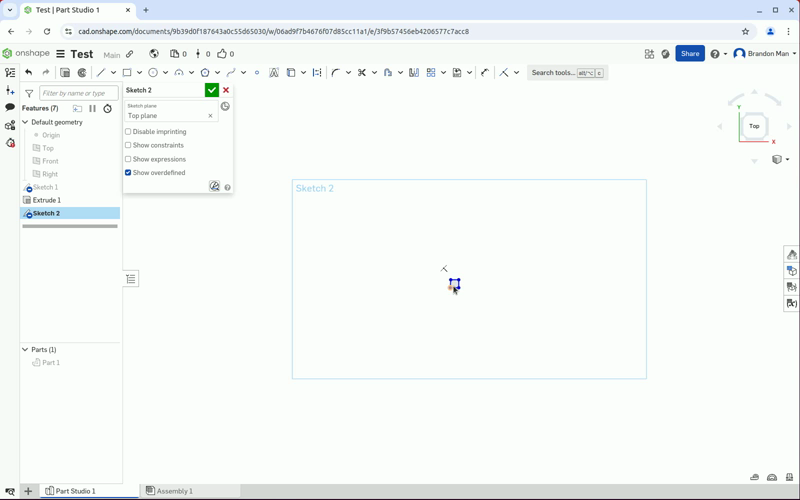
scroll(6)
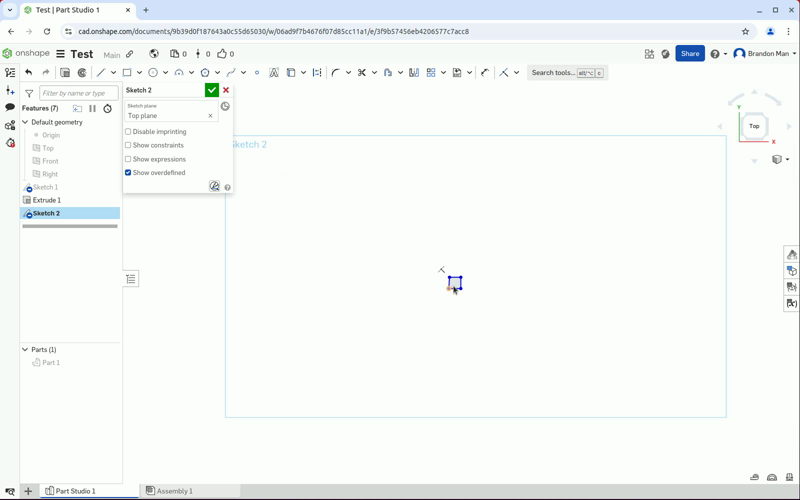
scroll(6)
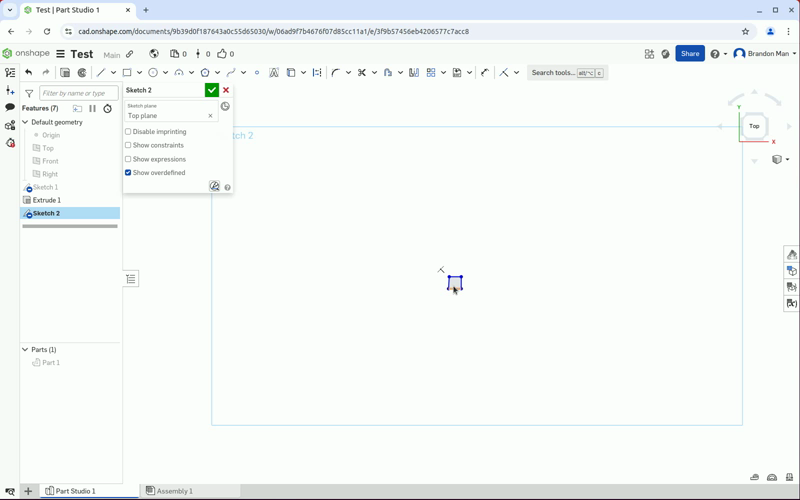
scroll(6)
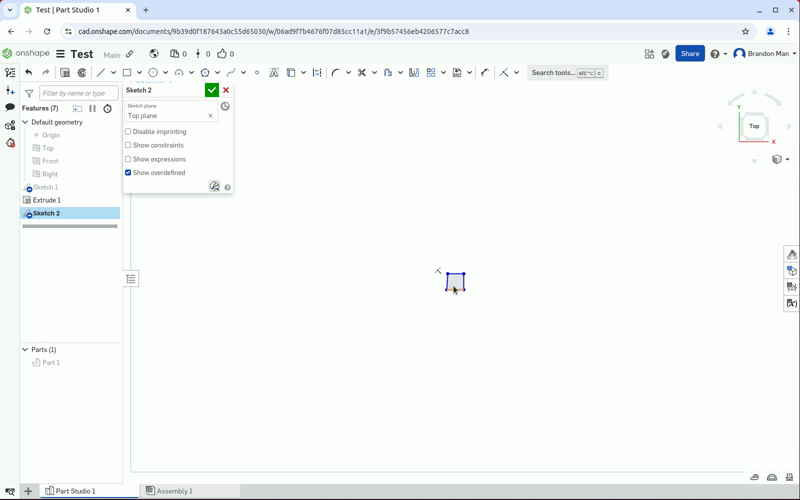
scroll(6)
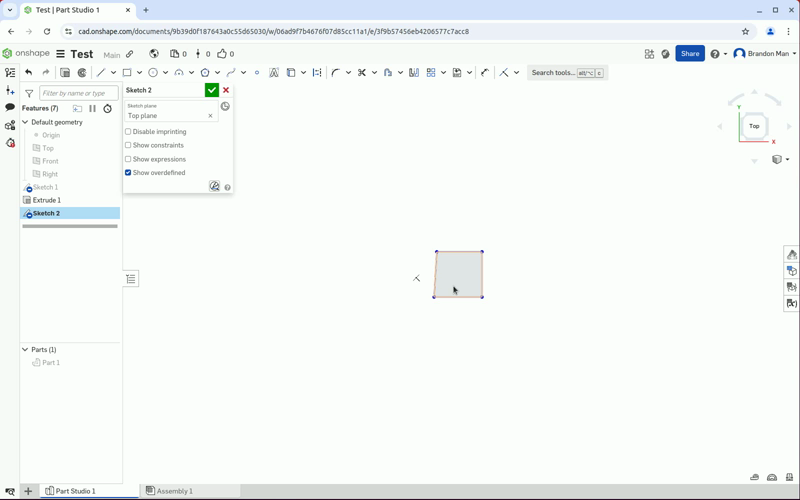
click(453, 285)
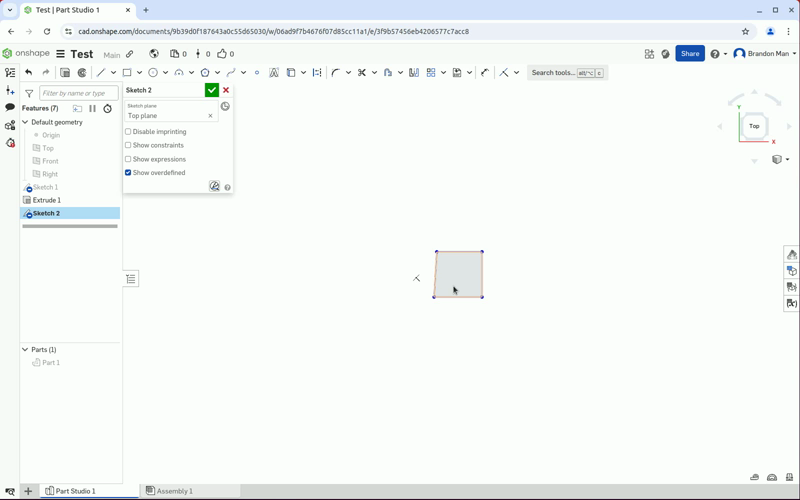
scroll(-6)
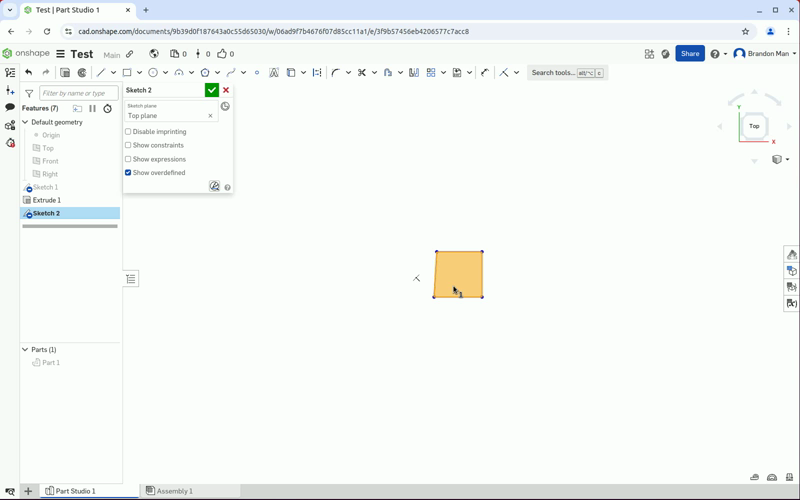
scroll(-6)
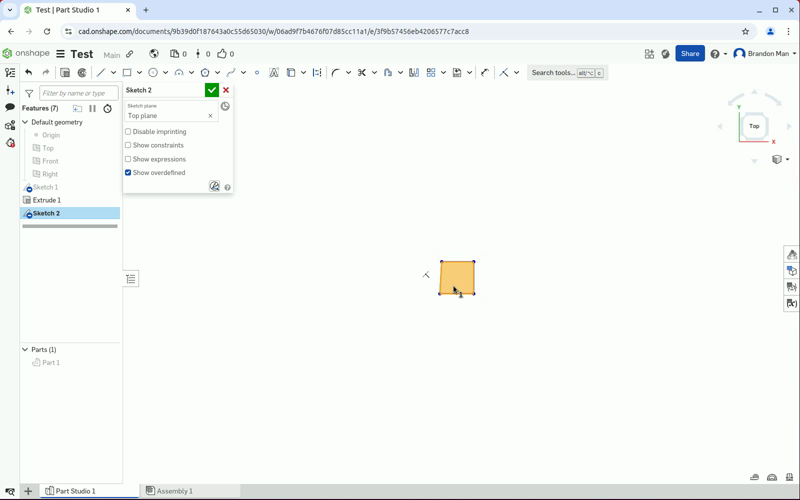
scroll(-6)
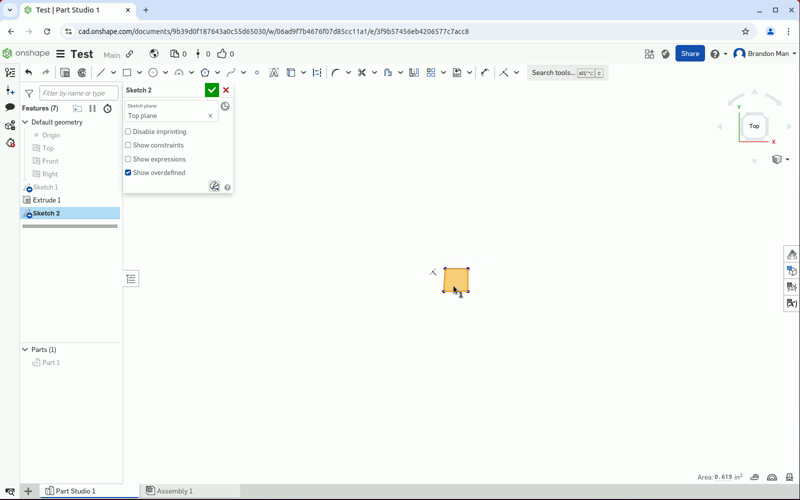
scroll(-6)
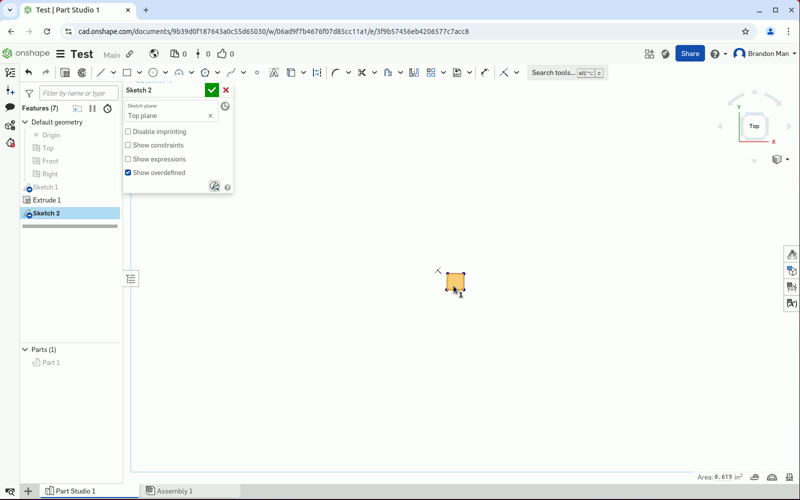
scroll(-6)
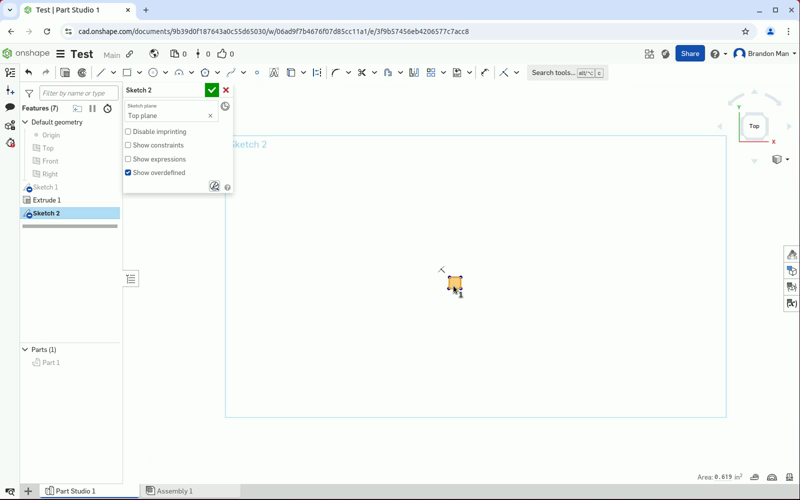
scroll(-6)
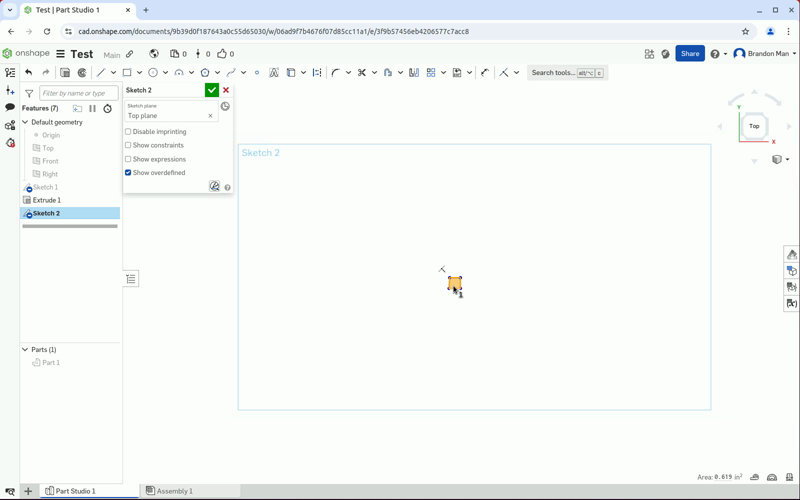
scroll(-6)
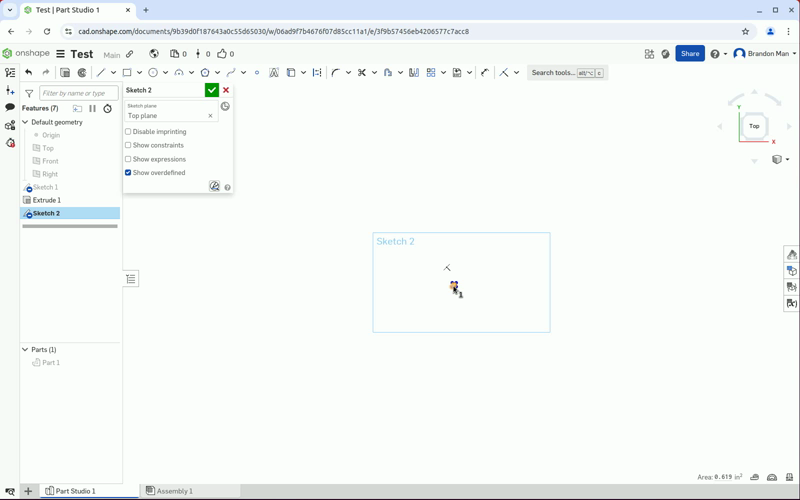
mouse_move(73, 352)
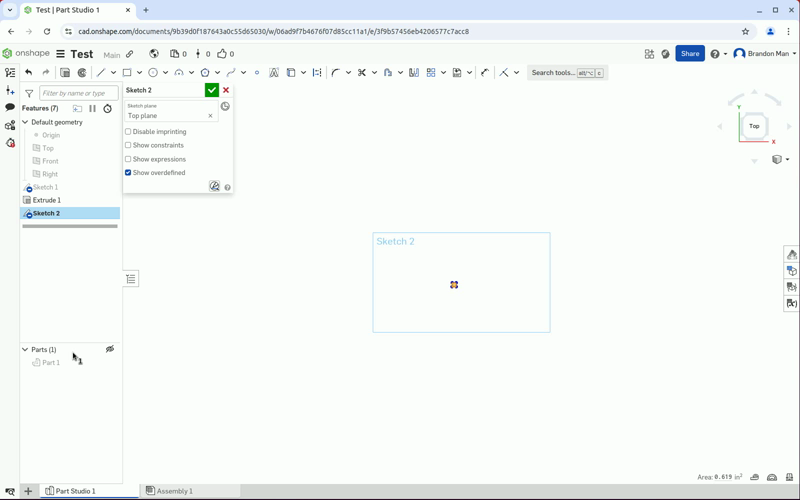
key(shift+y)
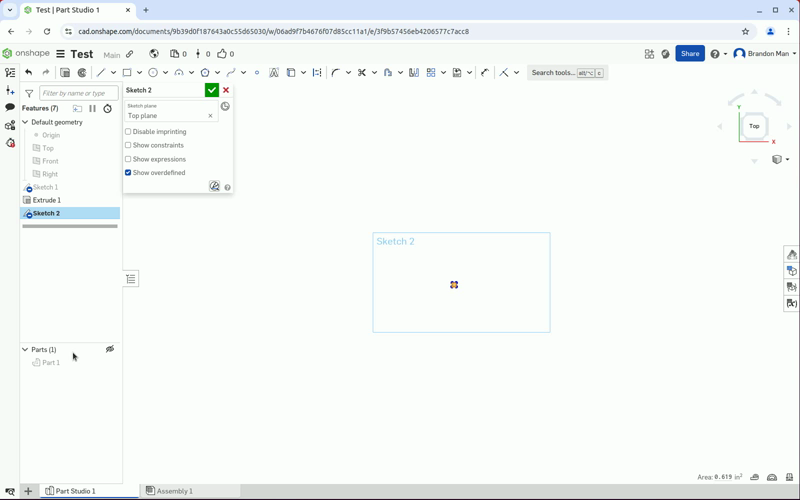
key(shift+e)
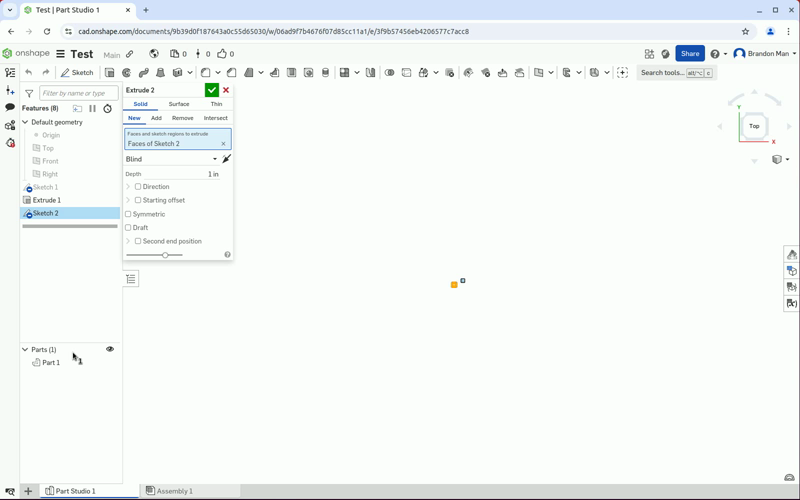
mouse_move(143, 106)
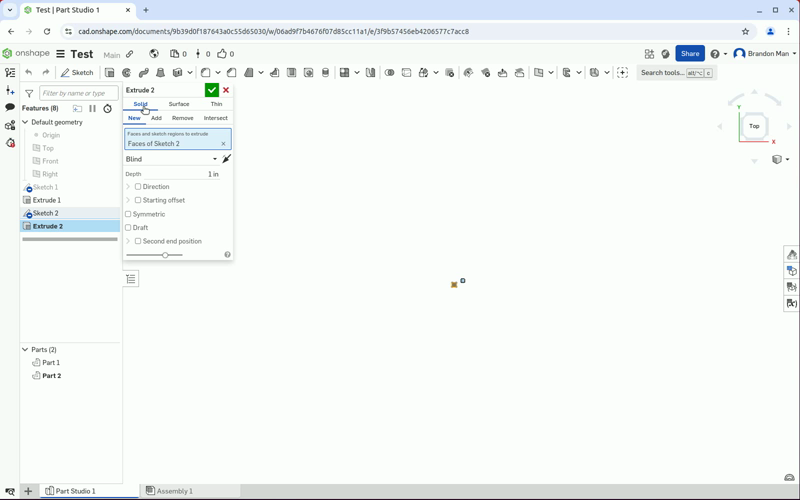
click(143, 106)
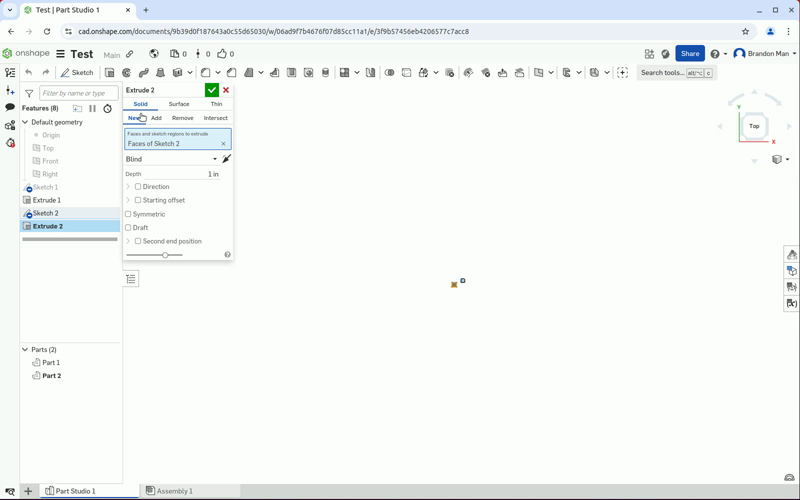
mouse_move(137, 120)
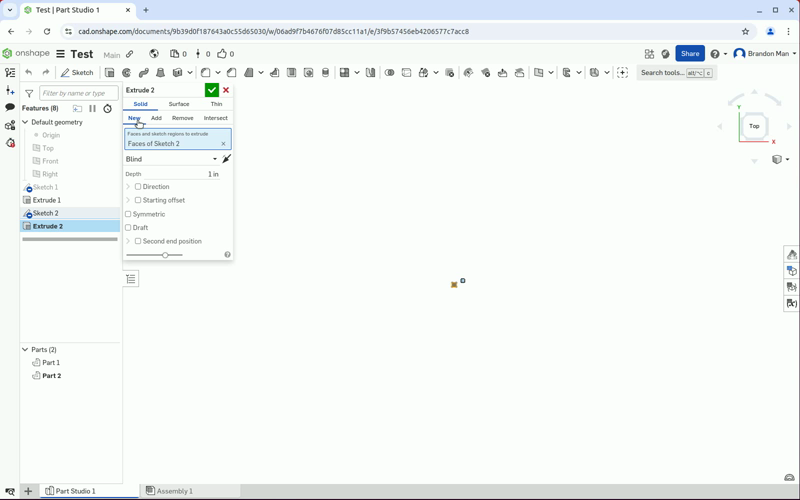
click(137, 120)
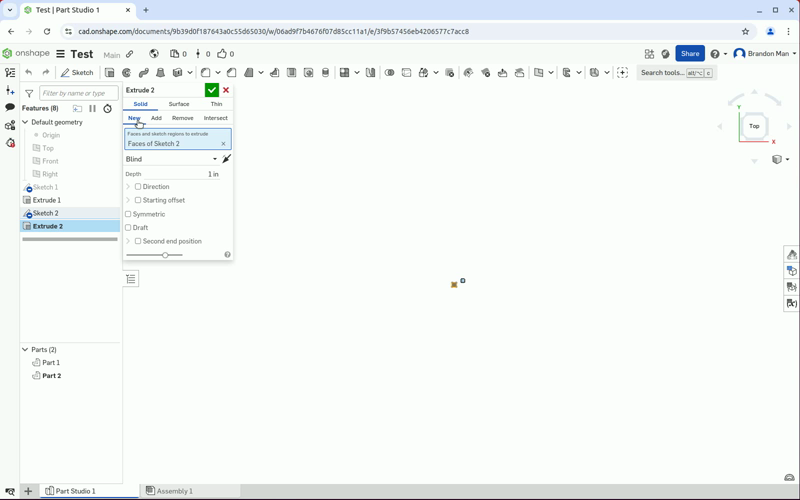
key(tab, 4)
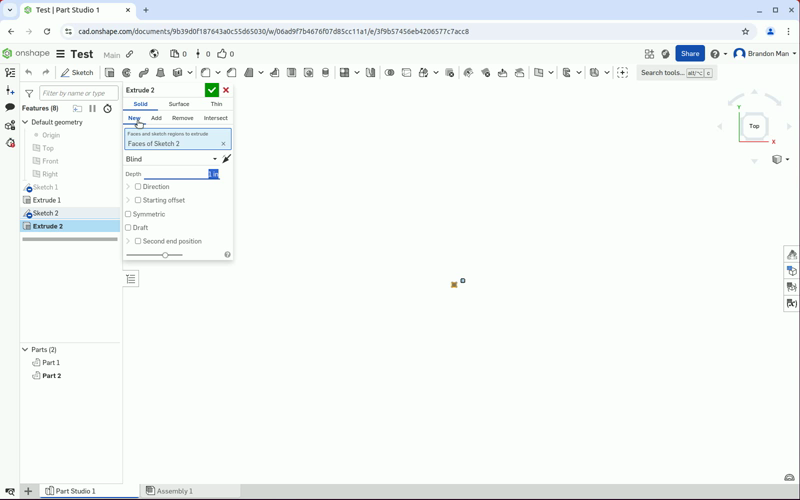
text(2.166)
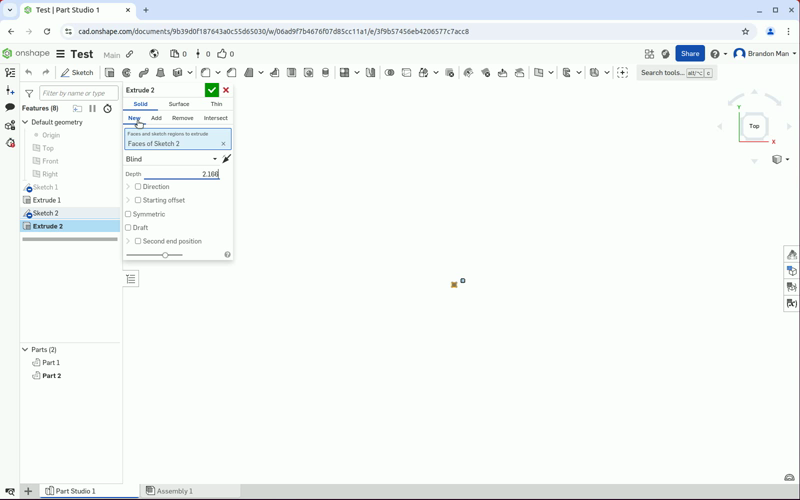
key(enter)
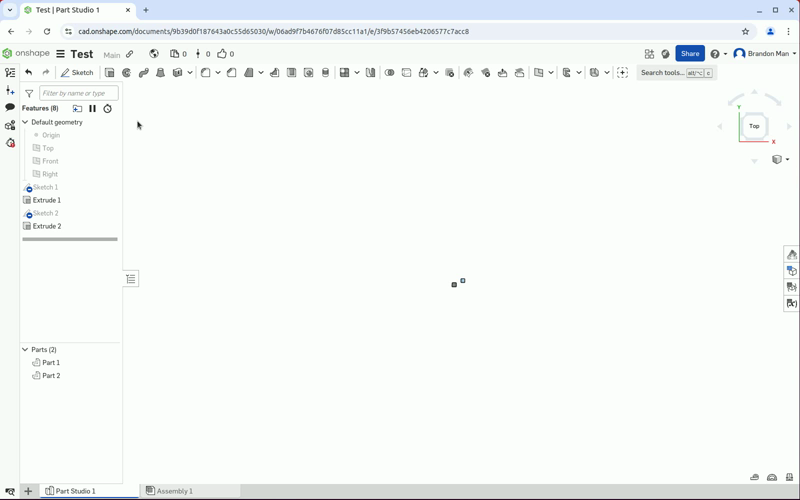
key(shift+h)
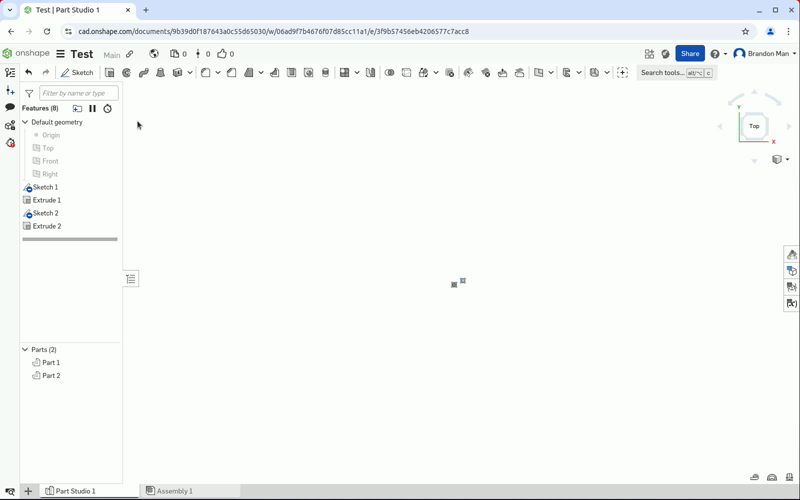
key(shift+h)
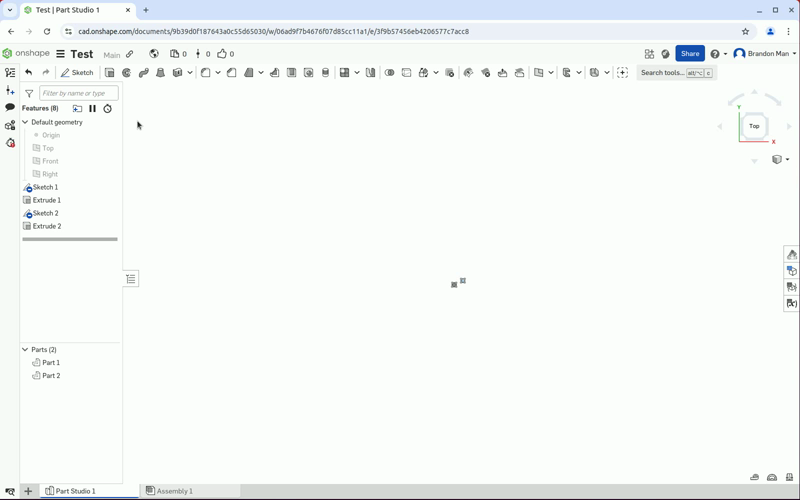
key(shift+7)
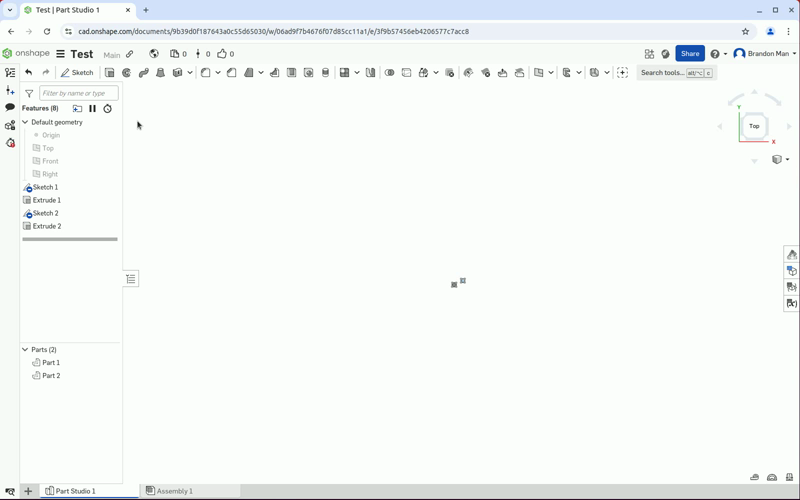
key(up, 3)
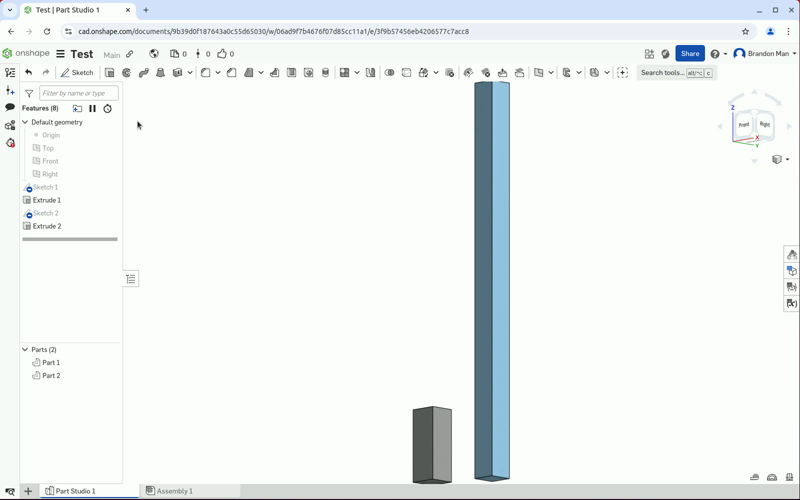
key(left, 3)
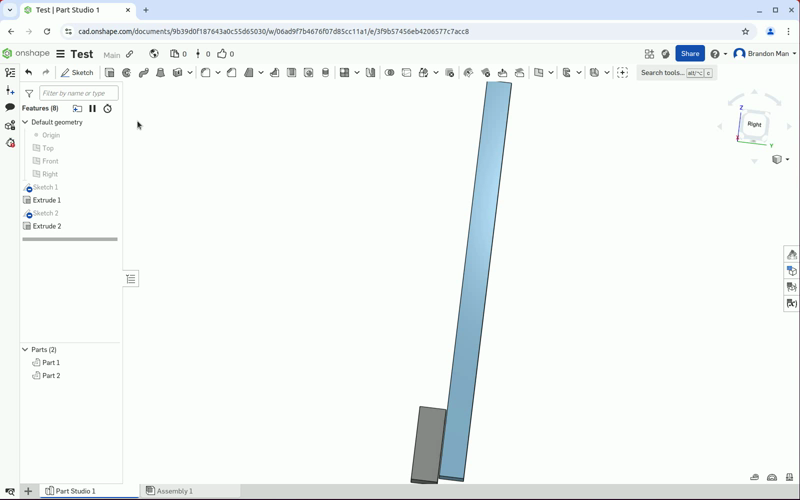
key(right, 3)
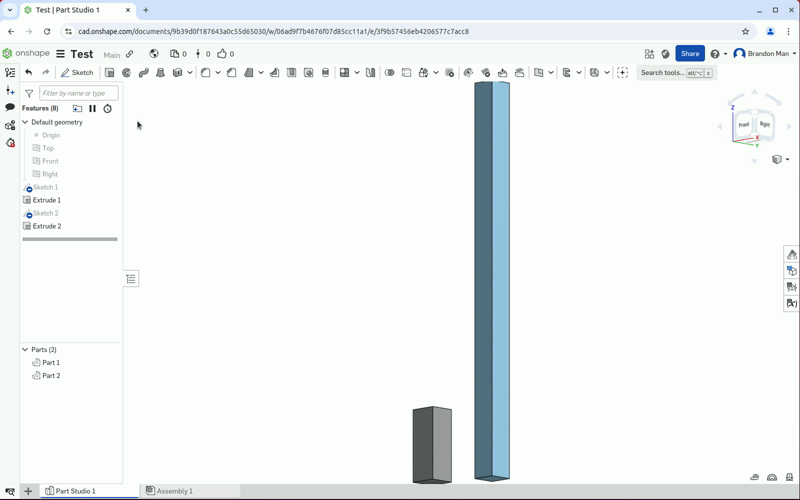
key(down, 3)
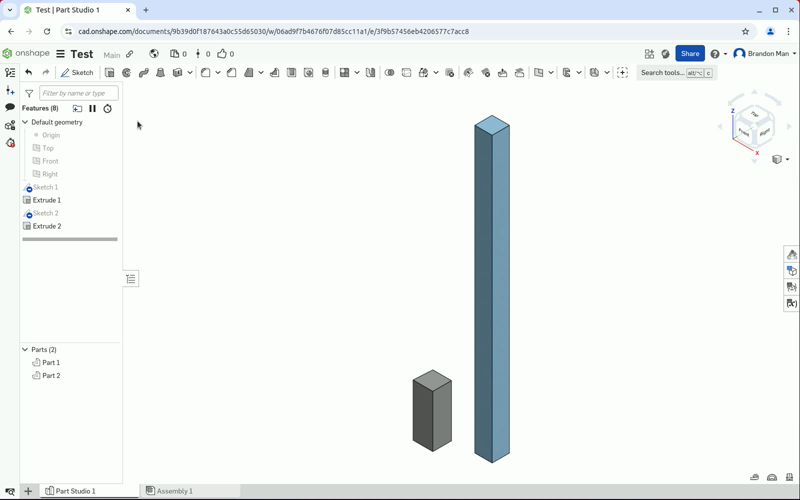
mouse_move(73, 189)
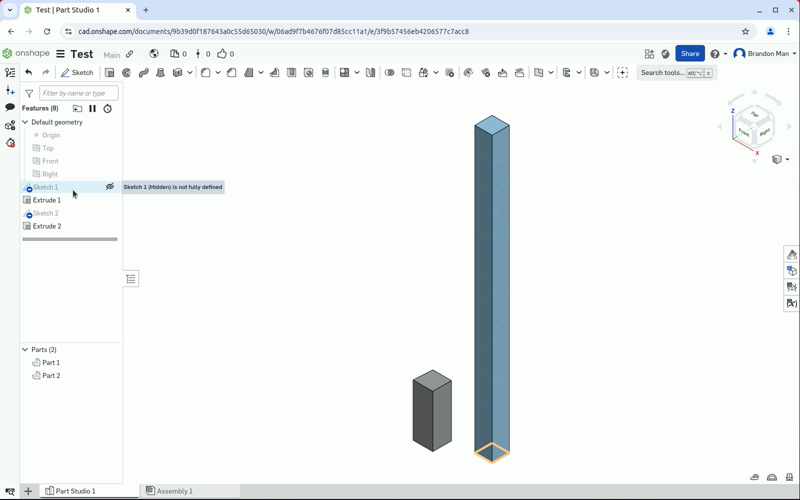
click(73, 189)